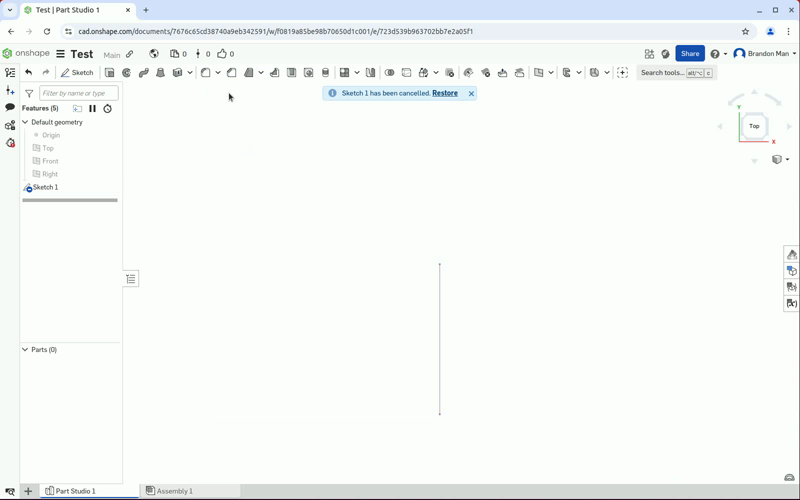
key(shift+h)
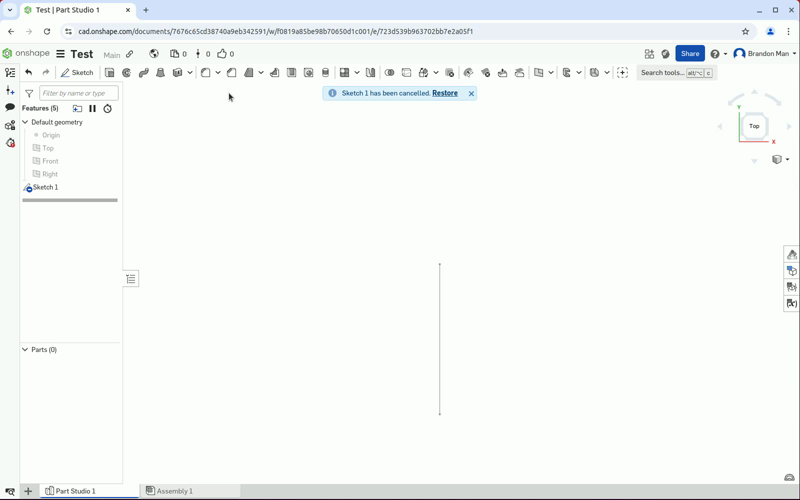
key(shift+s)
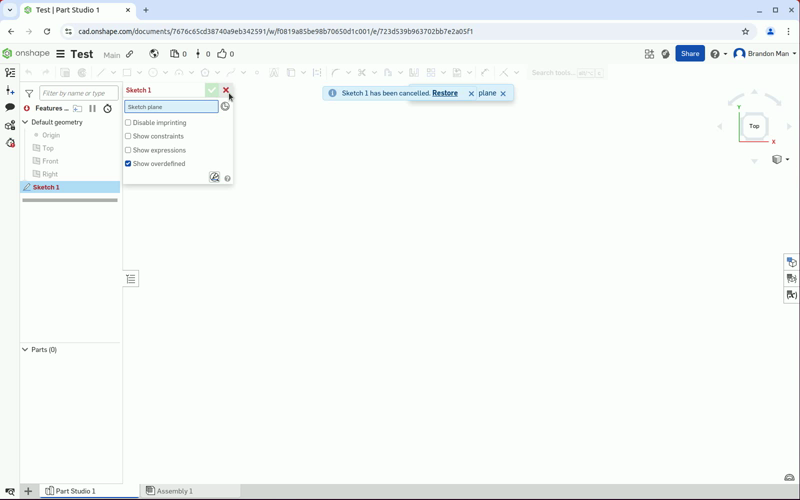
mouse_move(73, 150)
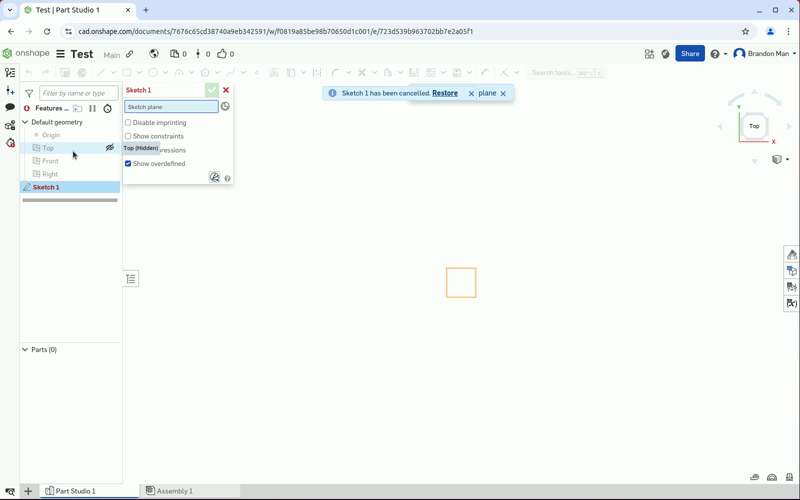
click(73, 150)
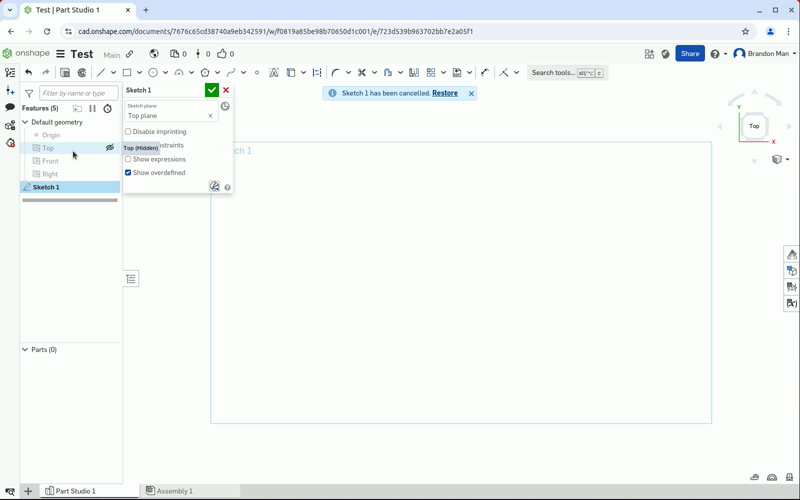
mouse_move(73, 352)
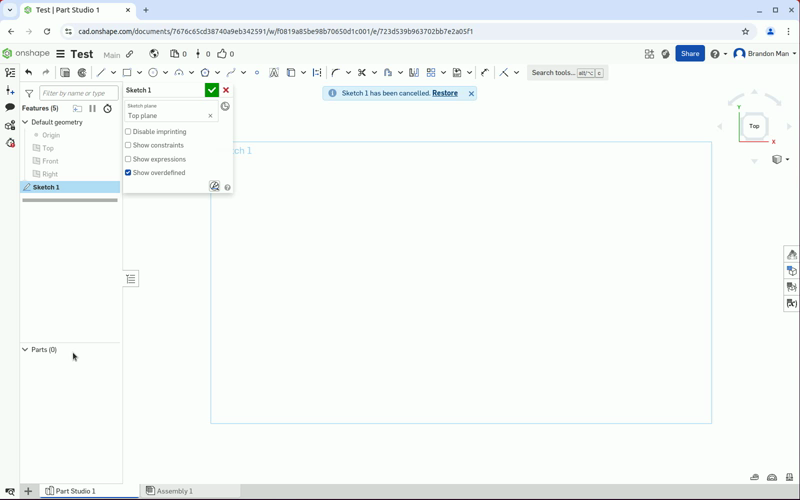
key(y)
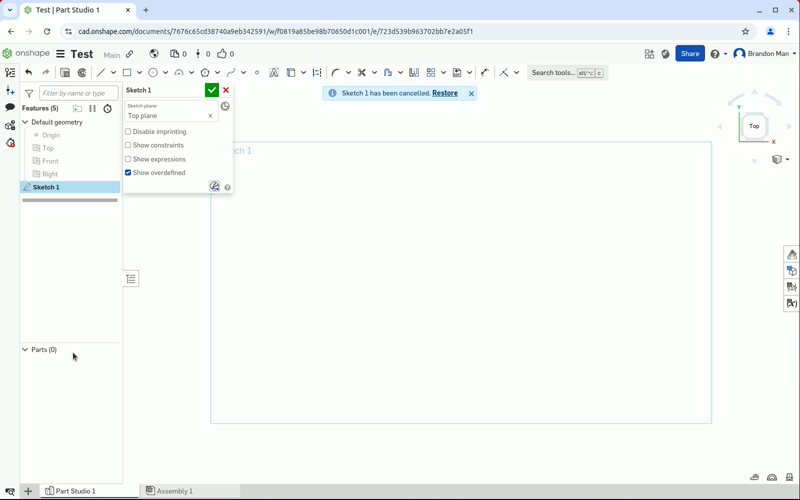
key(c)
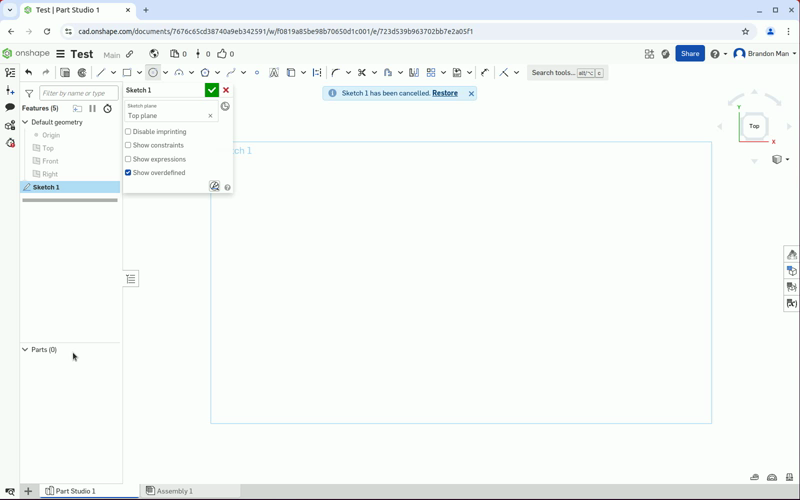
key_down(shift)
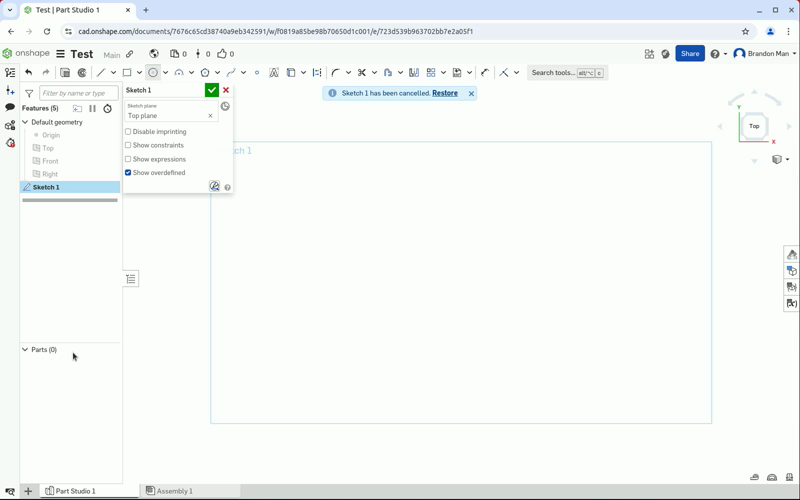
mouse_move(461, 282)
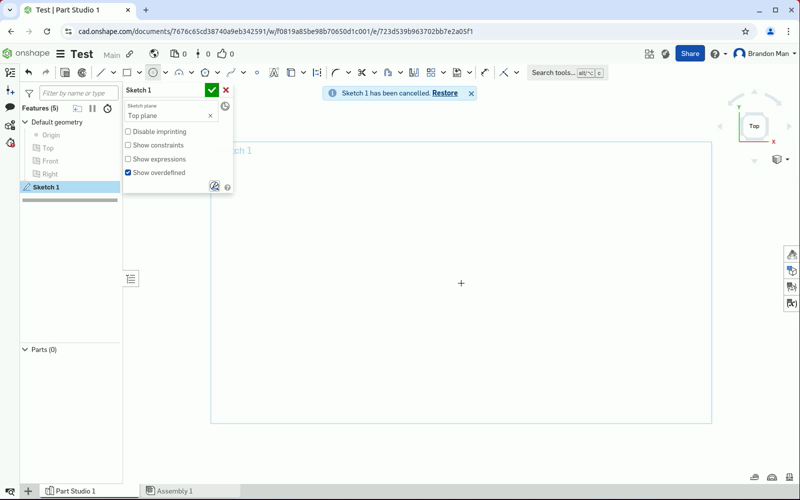
click(461, 282)
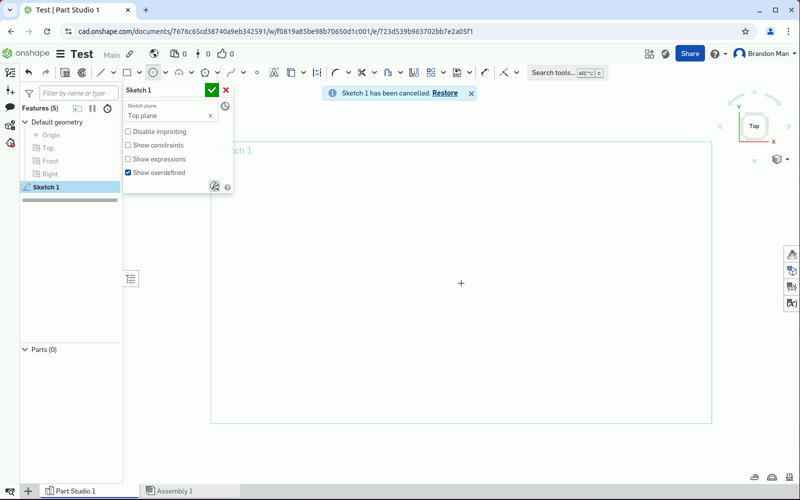
key_up(shift)
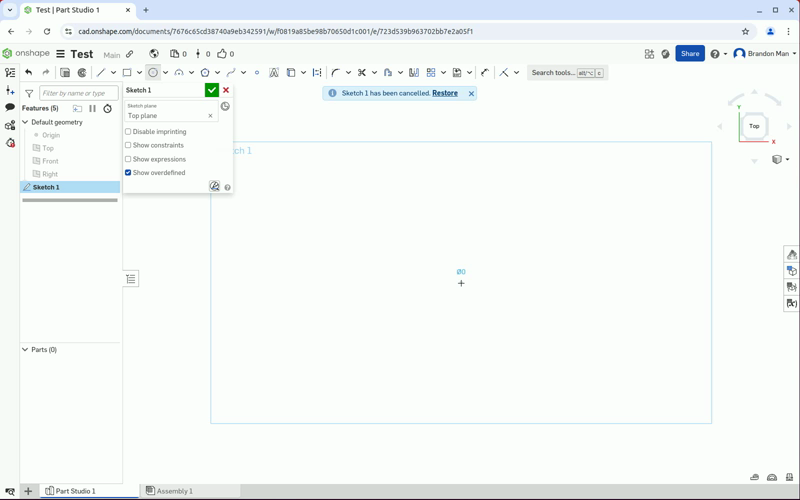
mouse_move(574, 282)
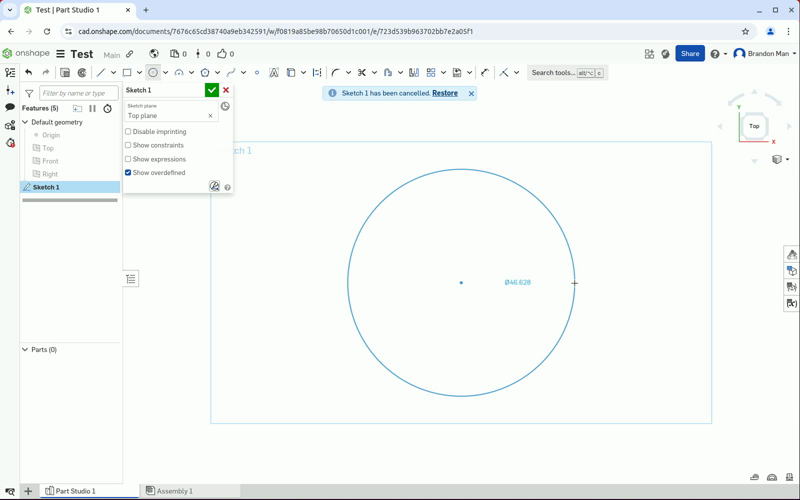
click(574, 282)
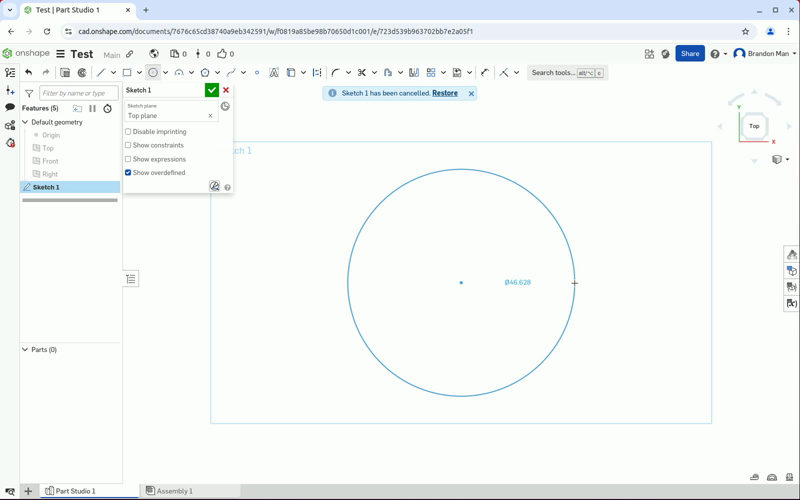
key(esc)
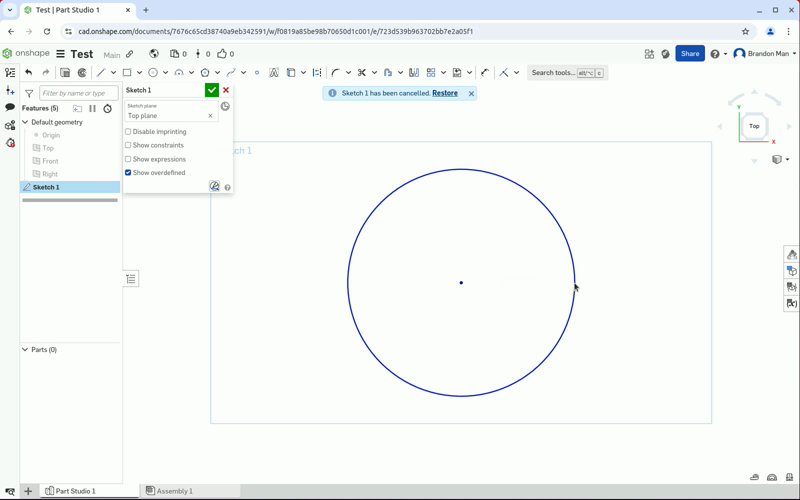
key(c)
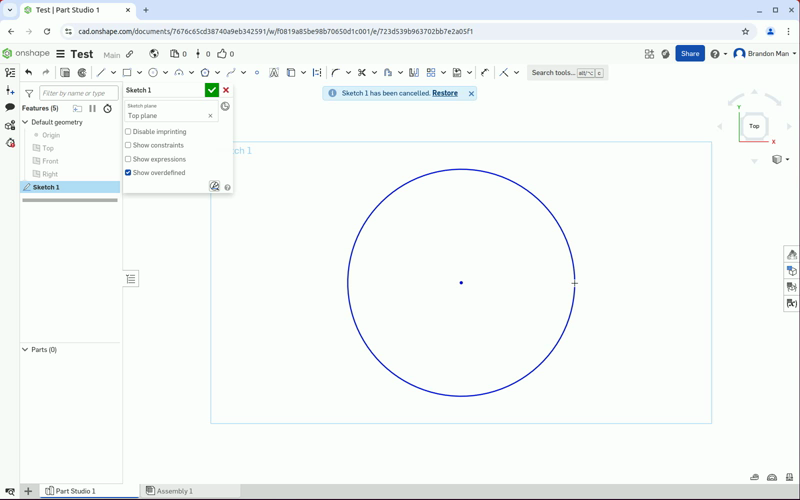
key_down(shift)
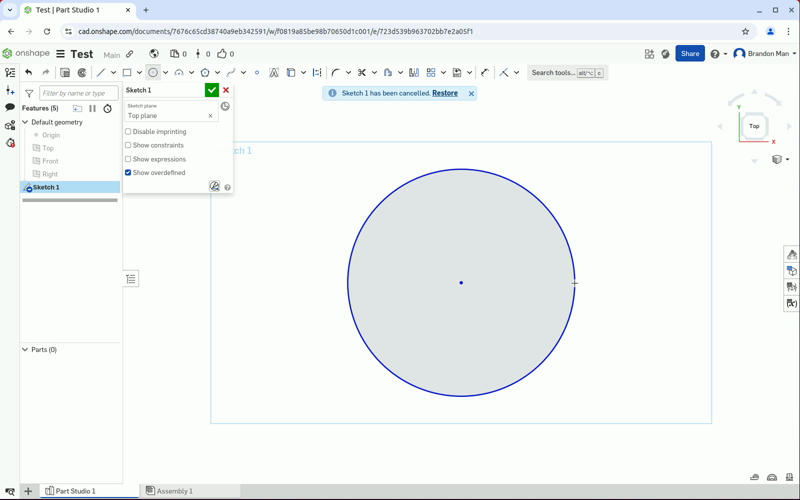
mouse_move(461, 282)
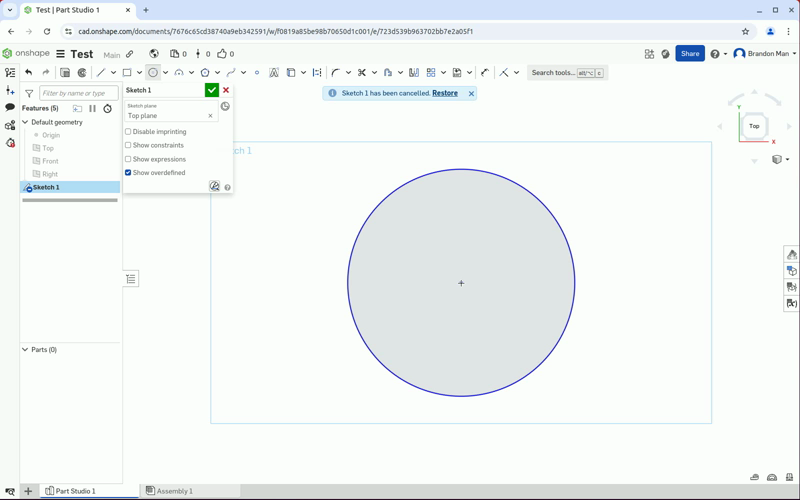
click(461, 282)
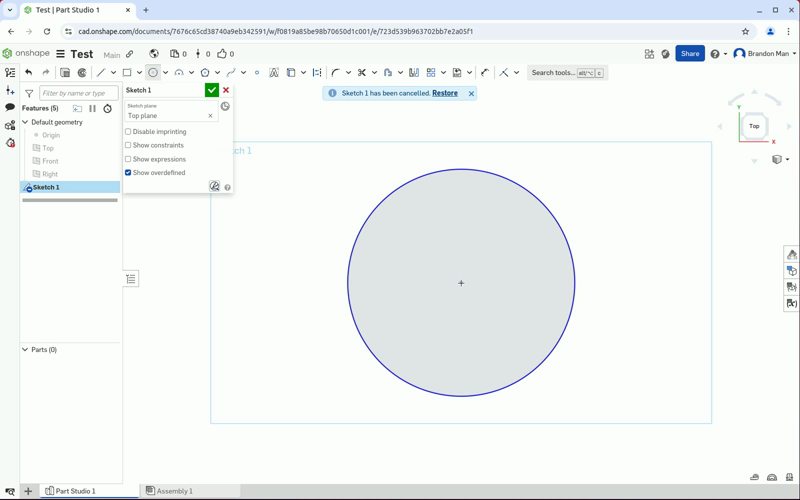
key_up(shift)
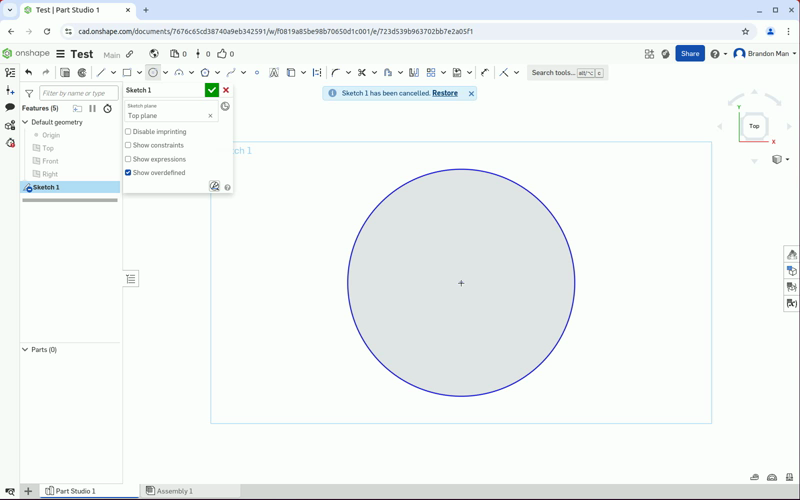
mouse_move(529, 282)
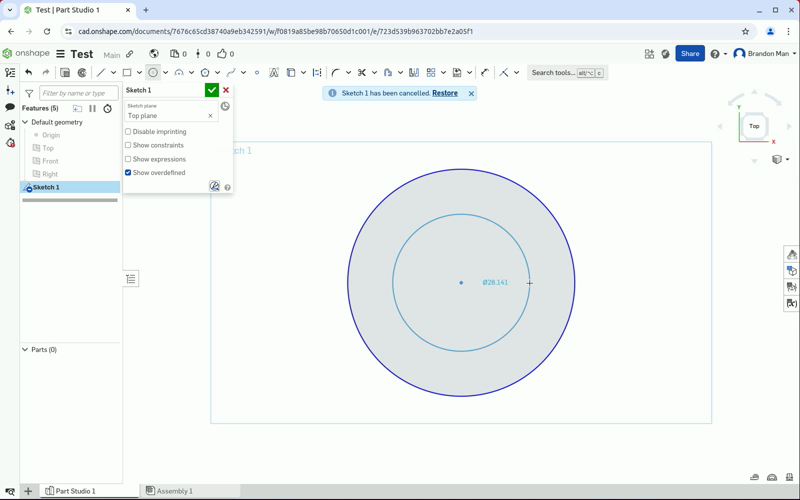
click(529, 282)
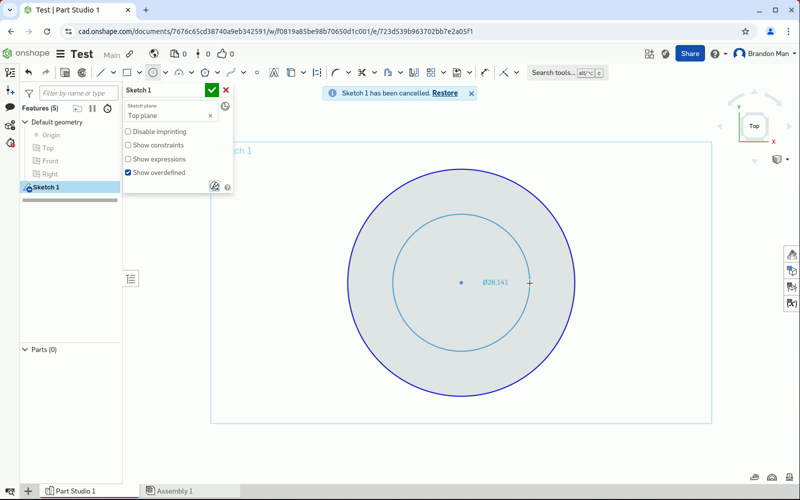
key(esc)
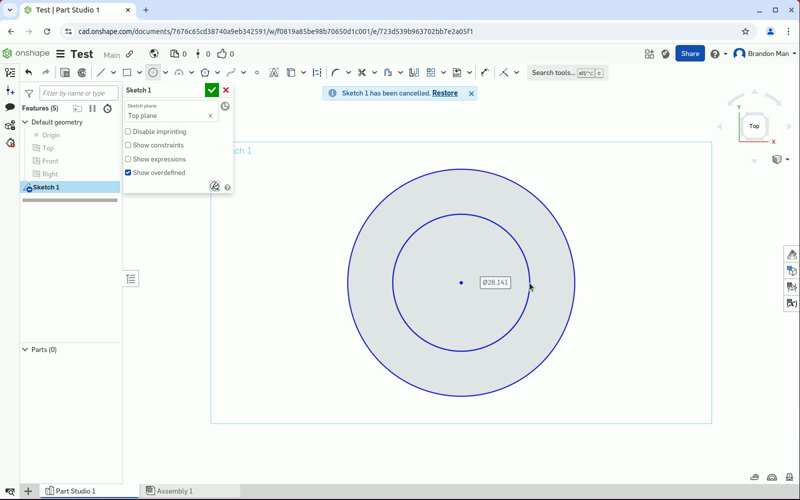
mouse_move(385, 330)
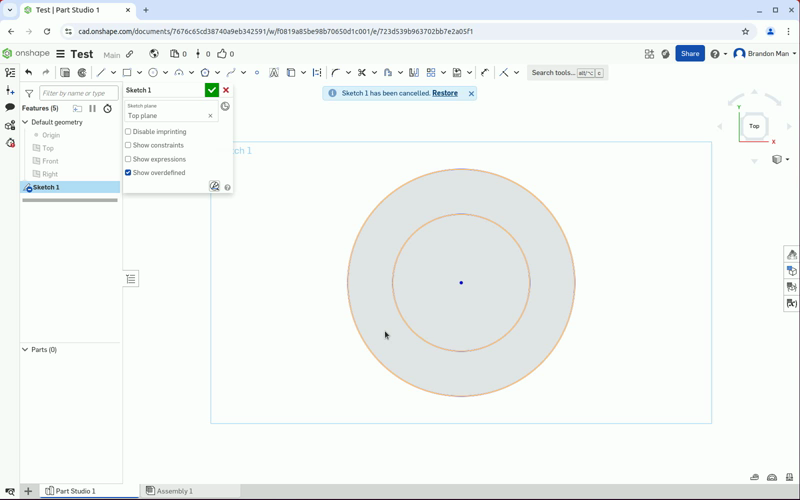
click(385, 330)
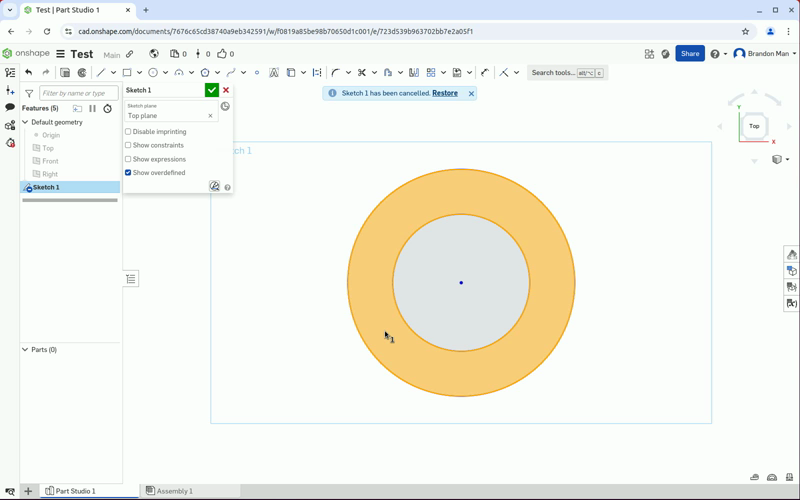
mouse_move(73, 352)
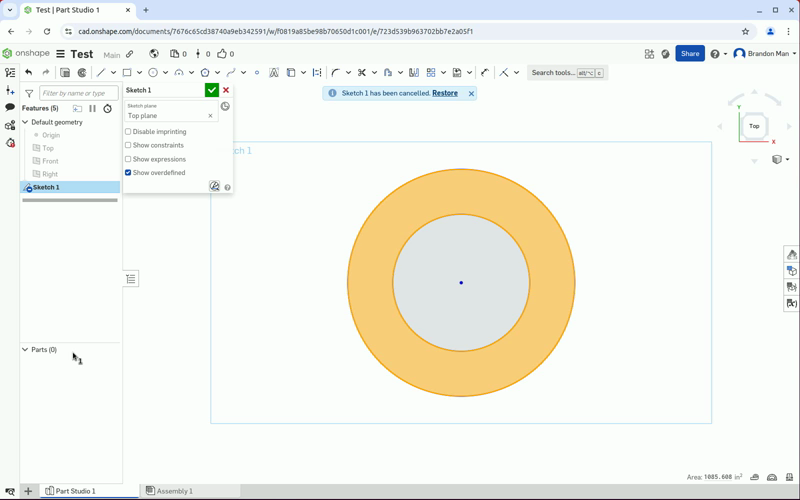
key(shift+y)
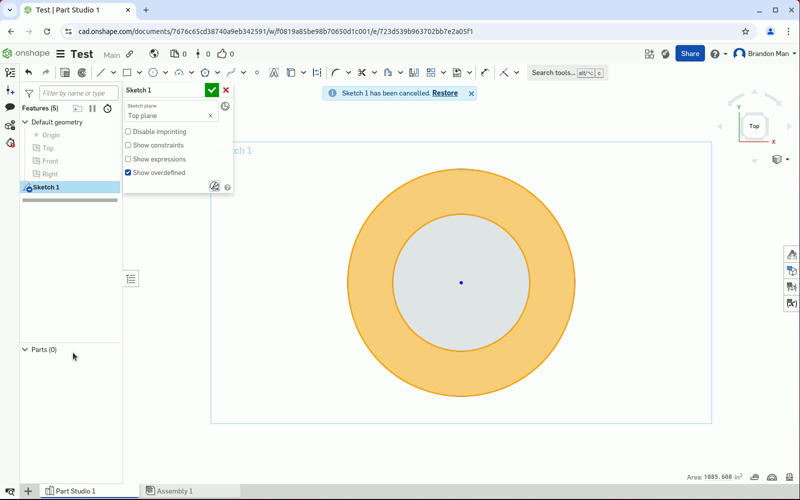
key(shift+e)
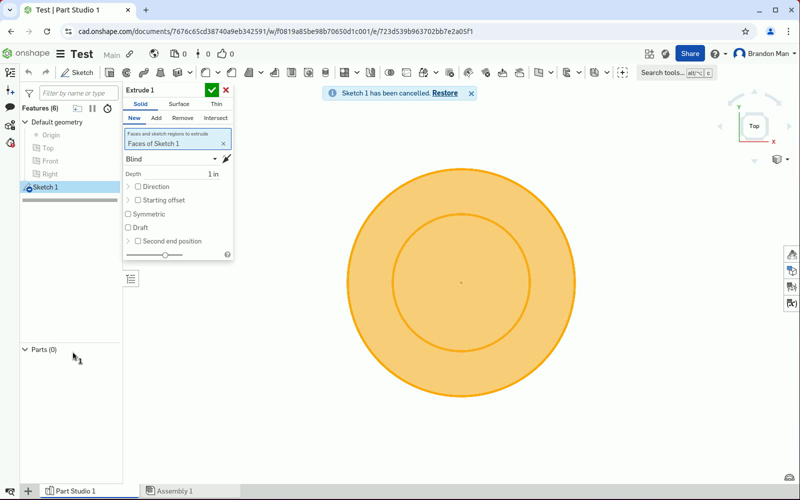
mouse_move(143, 106)
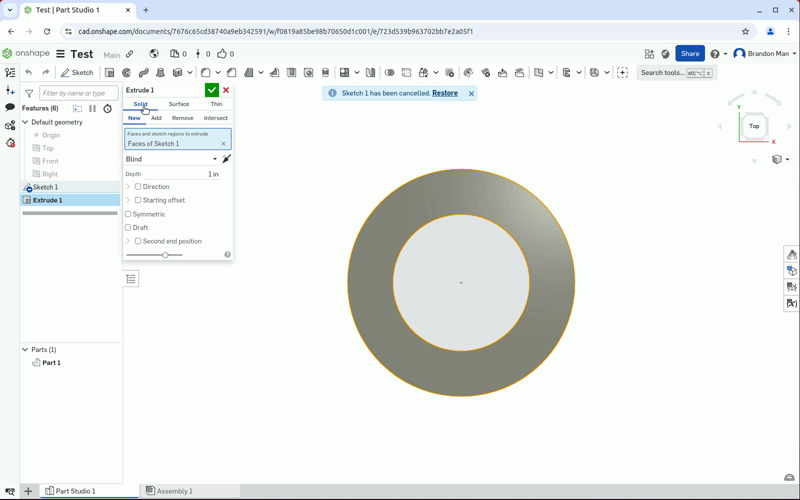
click(143, 106)
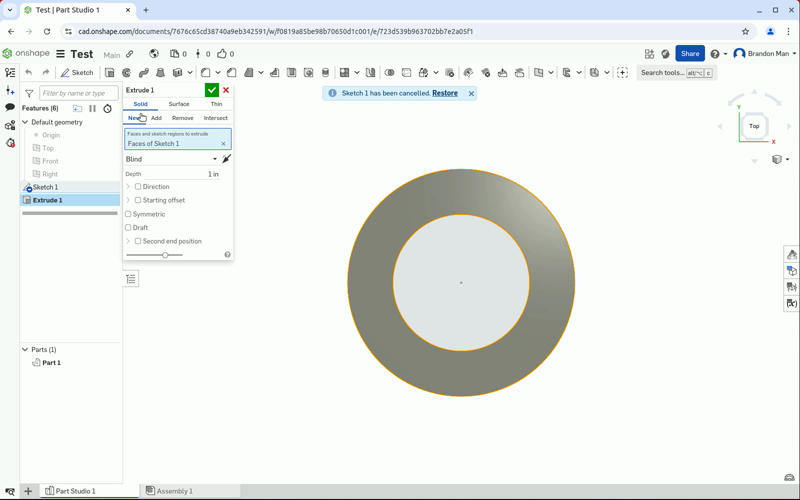
mouse_move(137, 120)
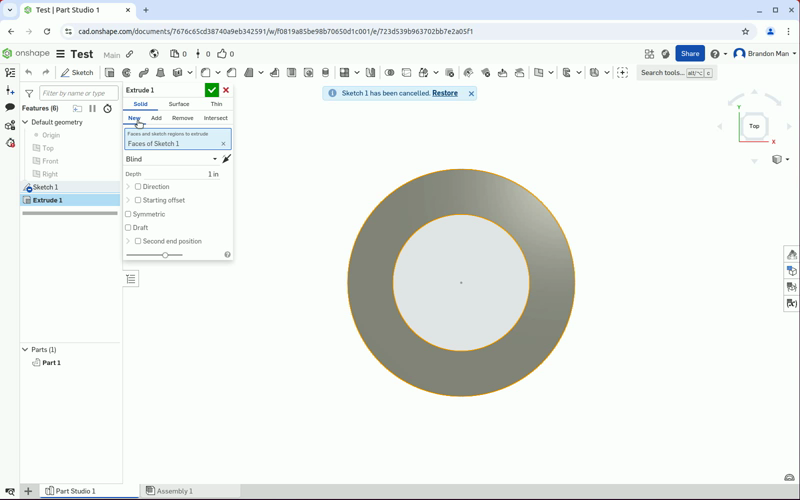
click(137, 120)
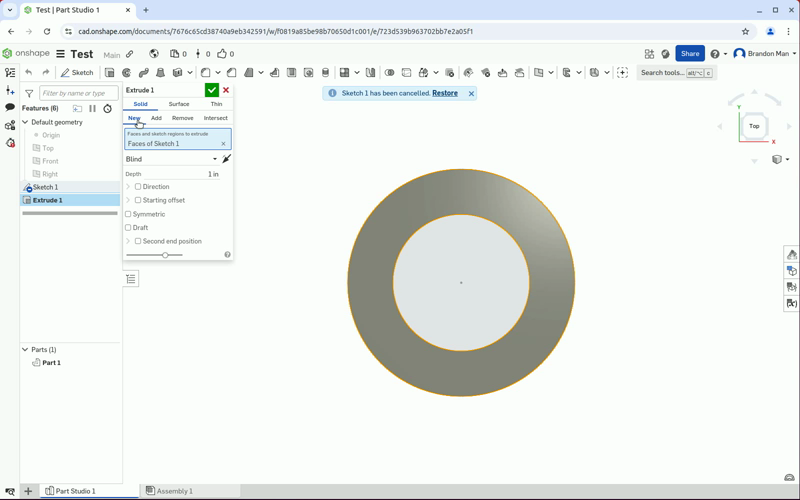
key(tab, 4)
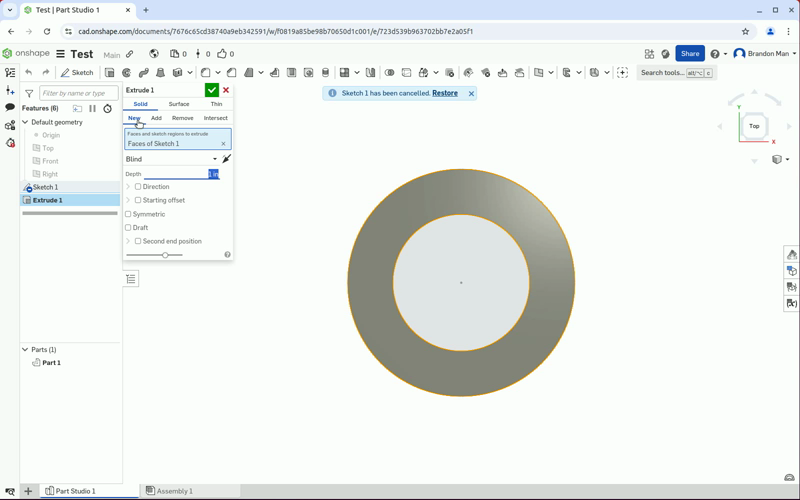
text(1.685)
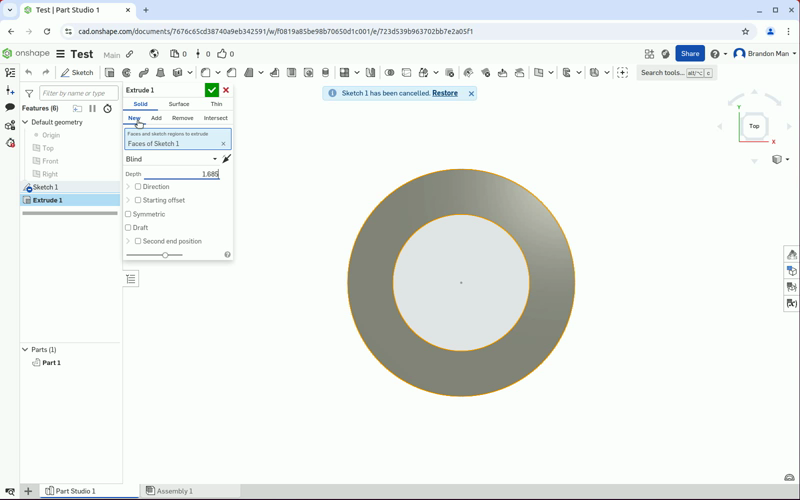
key(enter)
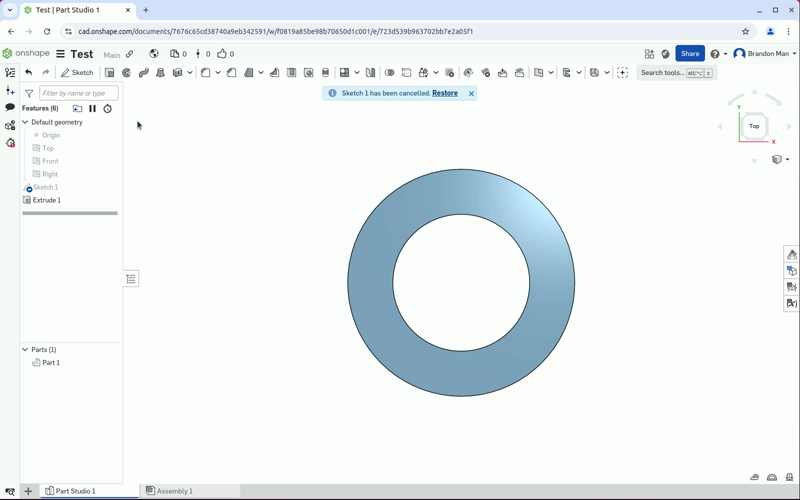
key(shift+h)
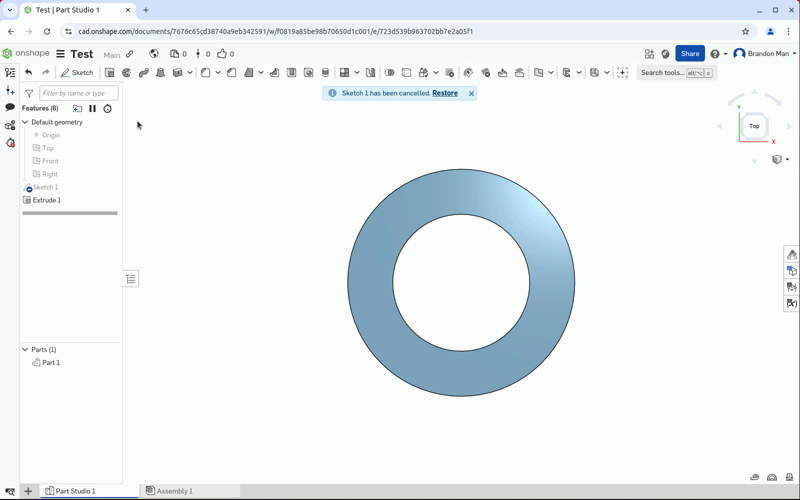
key(shift+h)
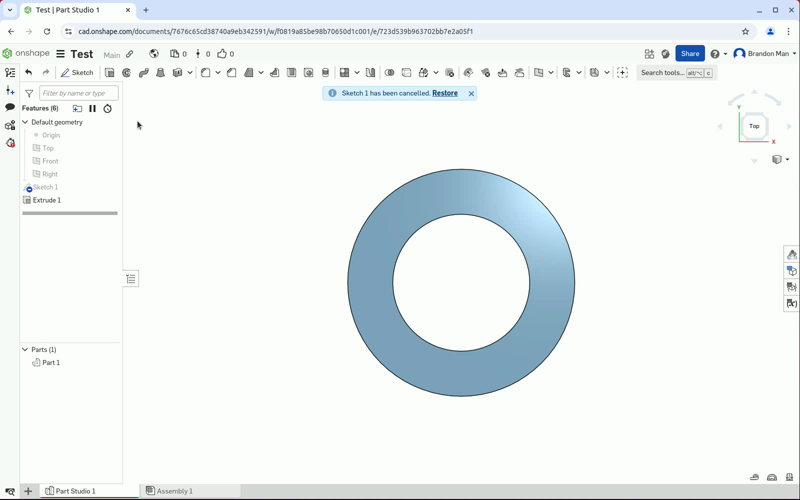
mouse_move(73, 189)
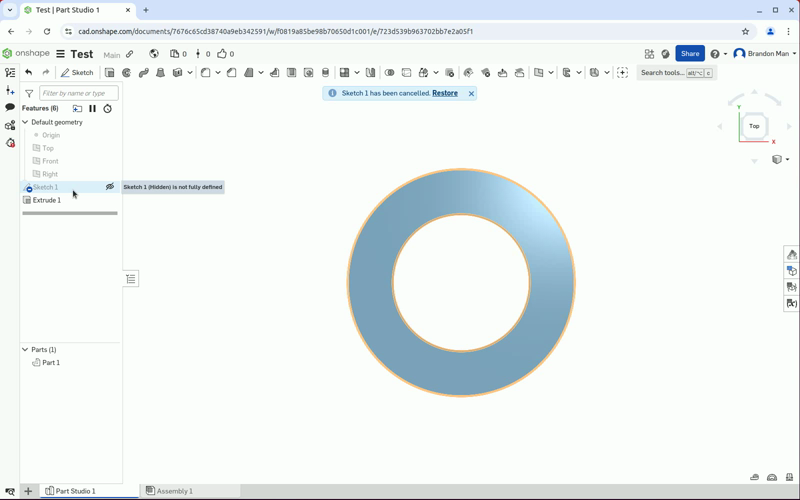
click(73, 189)
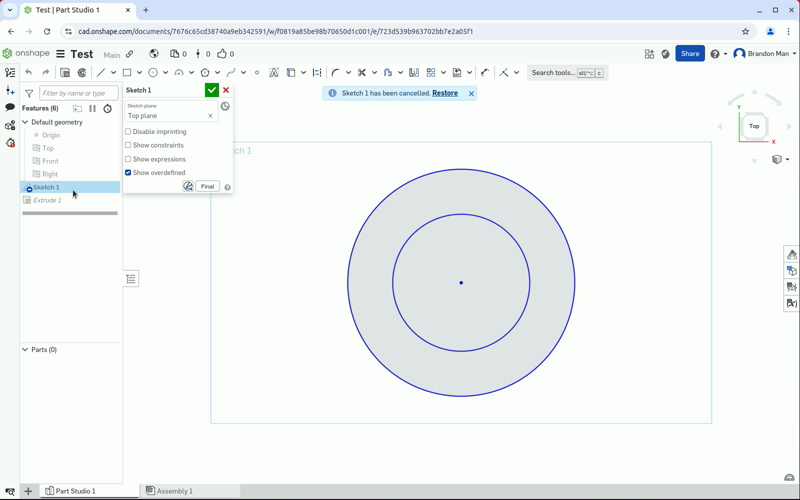
mouse_move(229, 92)
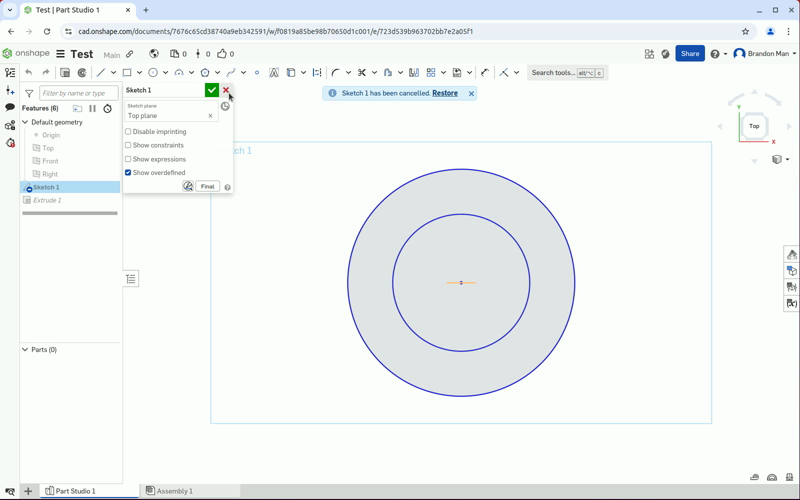
click(229, 92)
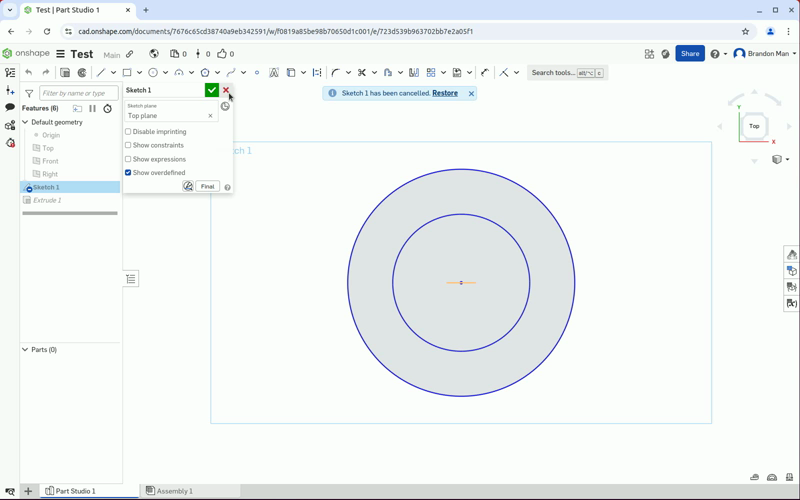
key(shift+s)
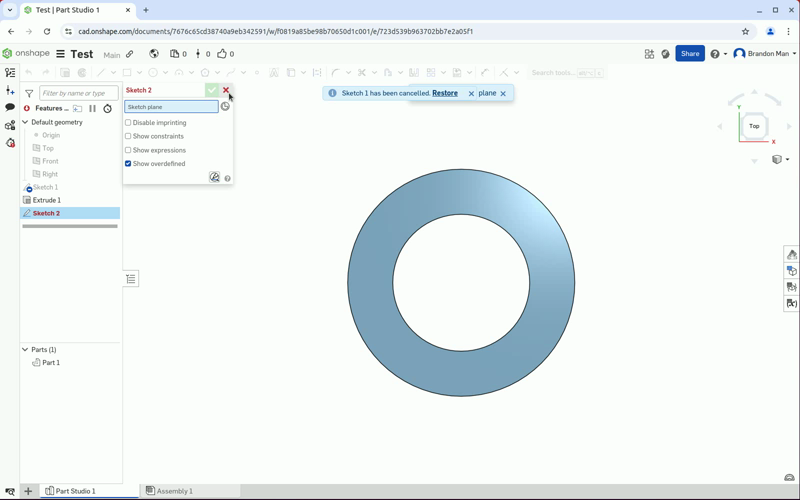
mouse_move(73, 150)
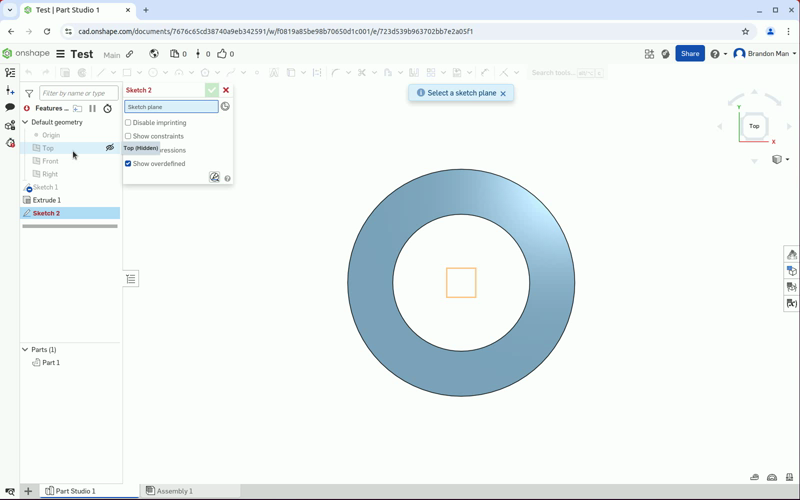
click(73, 150)
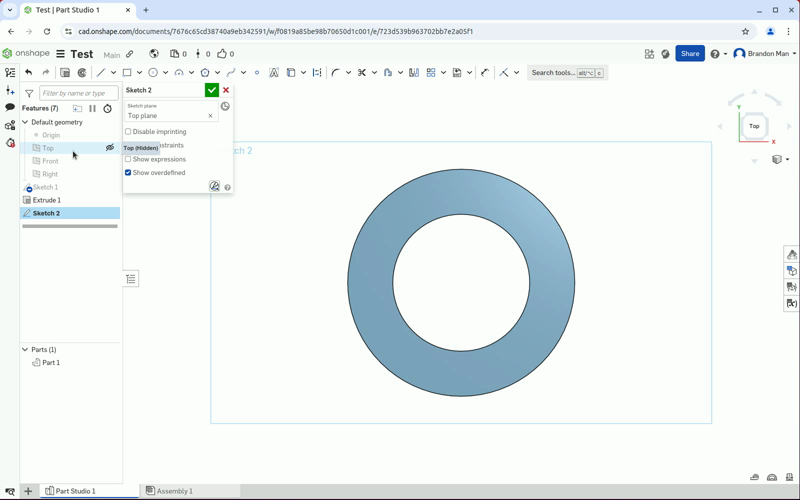
mouse_move(73, 352)
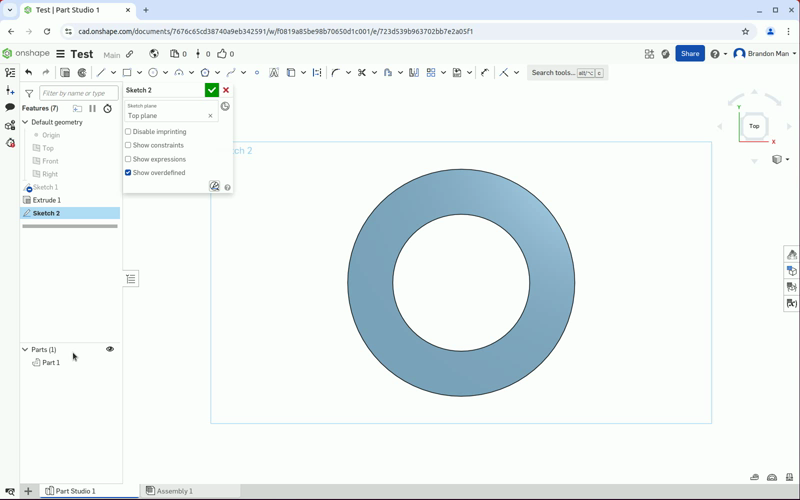
key(y)
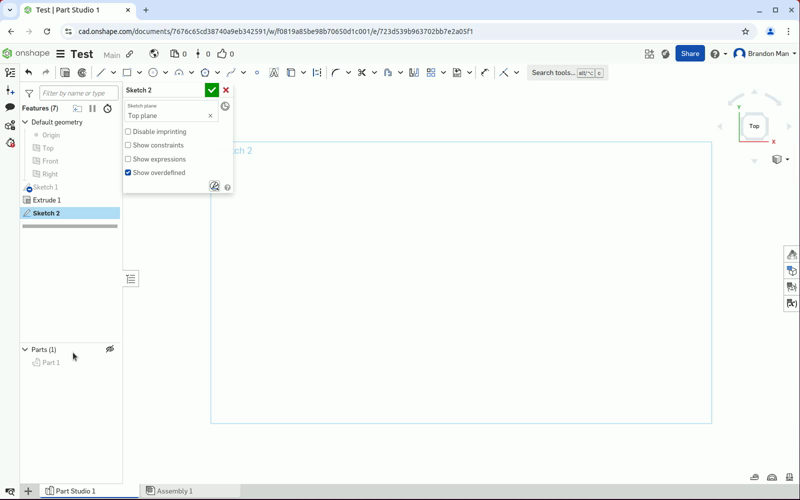
key(c)
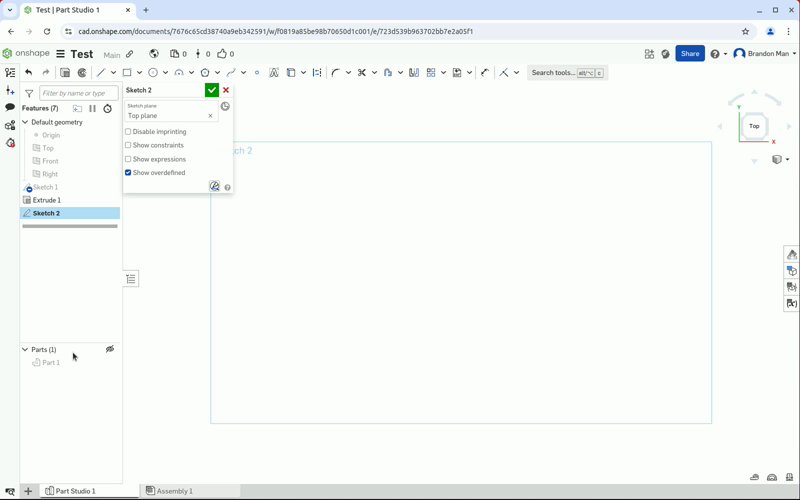
key_down(shift)
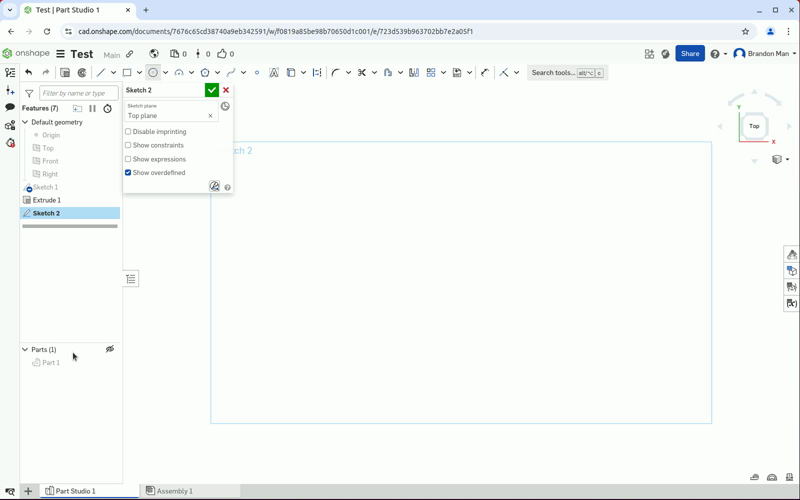
mouse_move(461, 282)
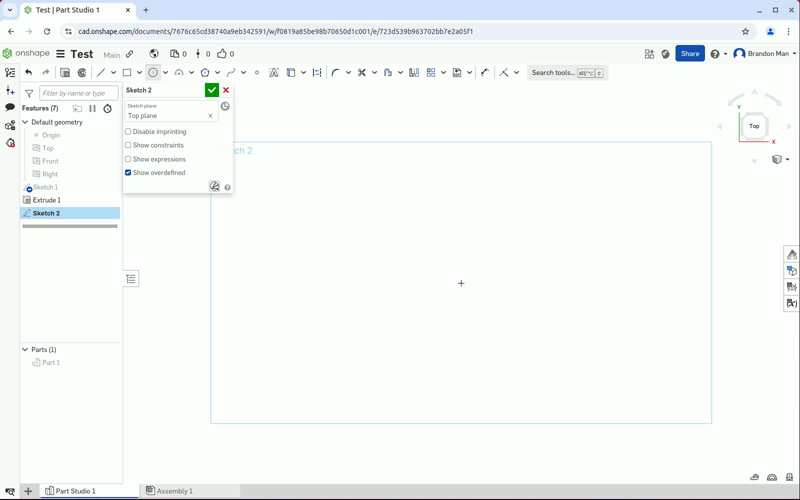
click(461, 282)
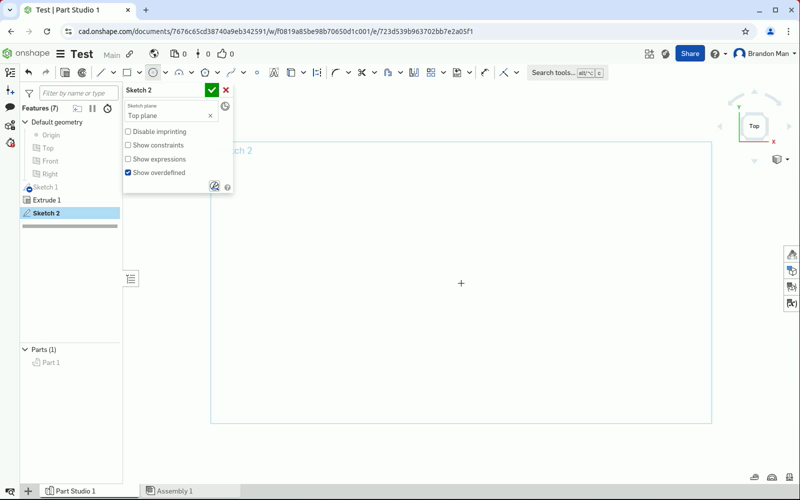
key_up(shift)
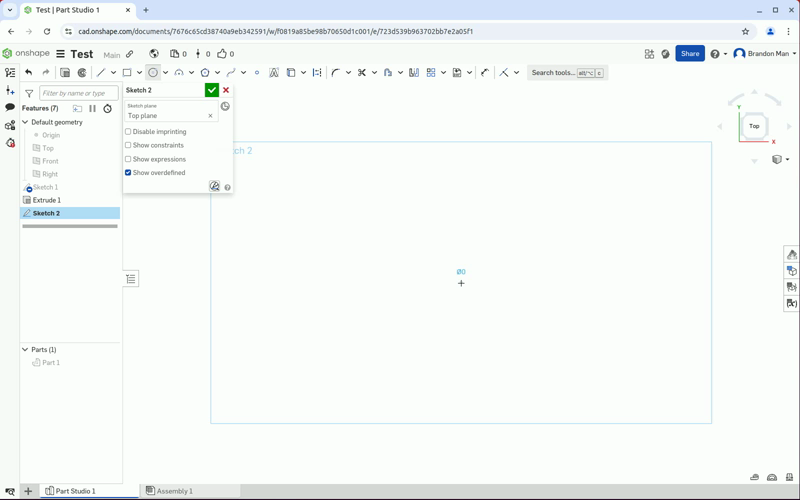
mouse_move(522, 282)
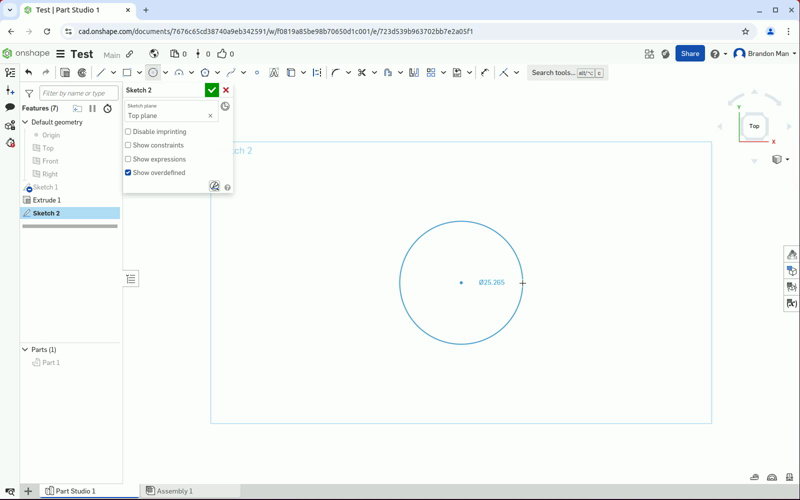
click(522, 282)
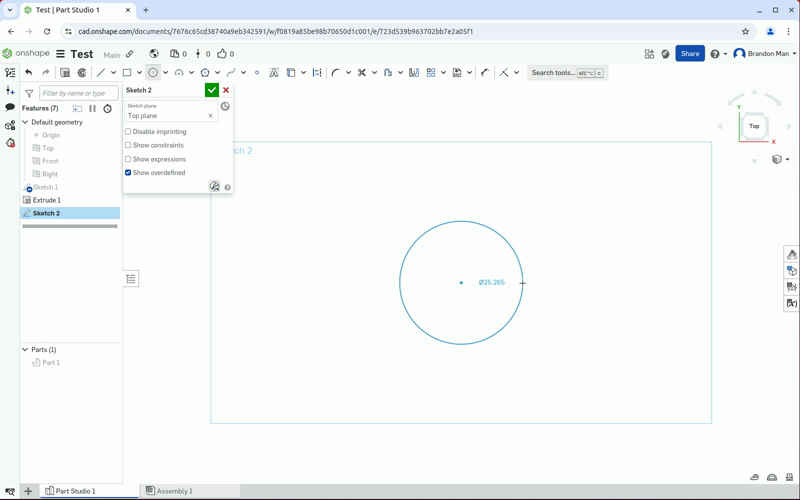
key(esc)
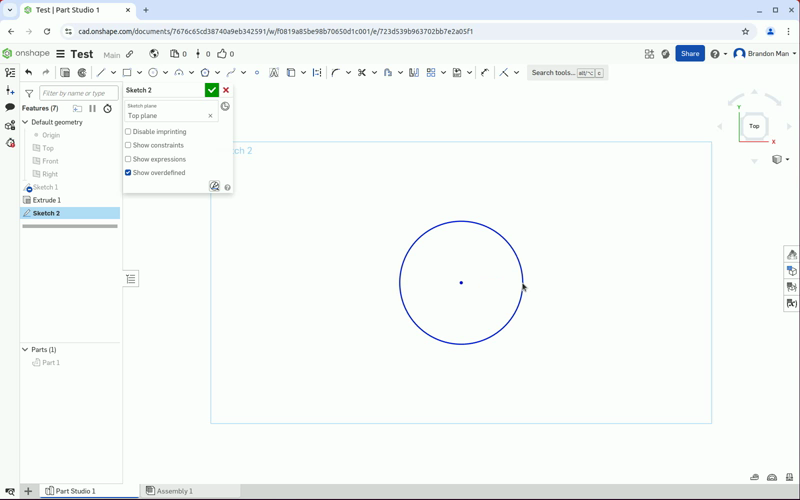
key(c)
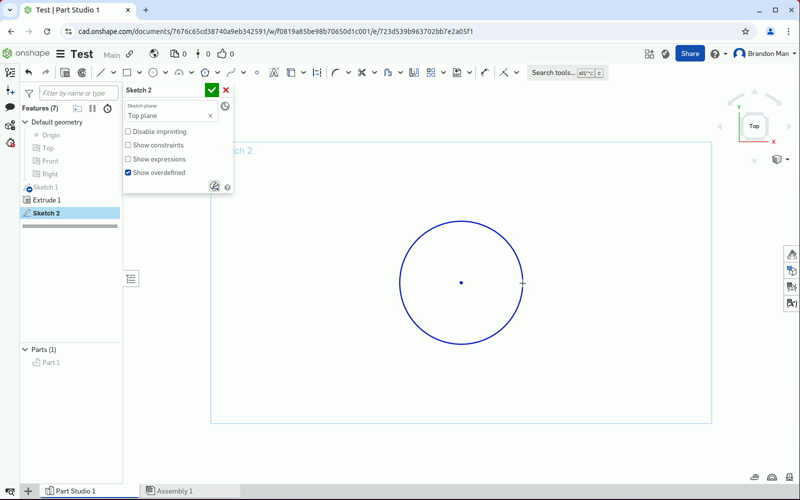
key_down(shift)
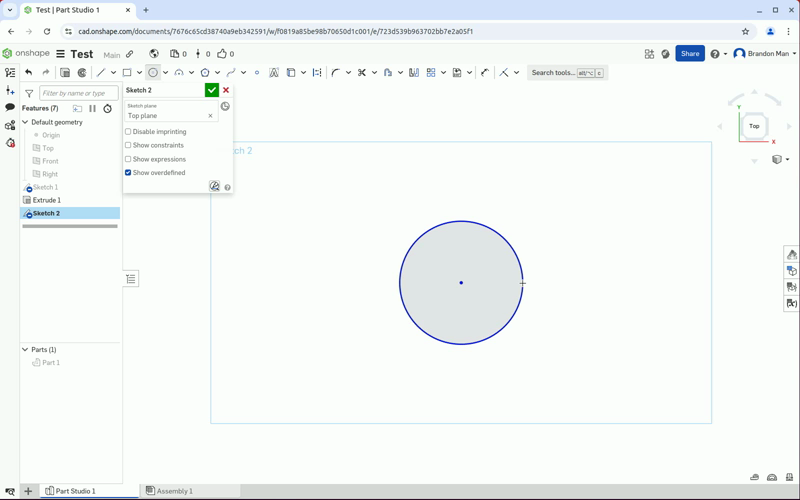
mouse_move(461, 282)
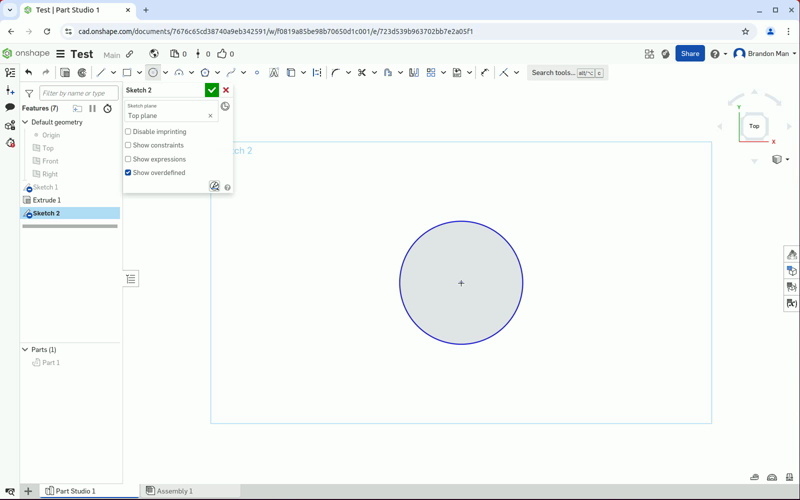
click(461, 282)
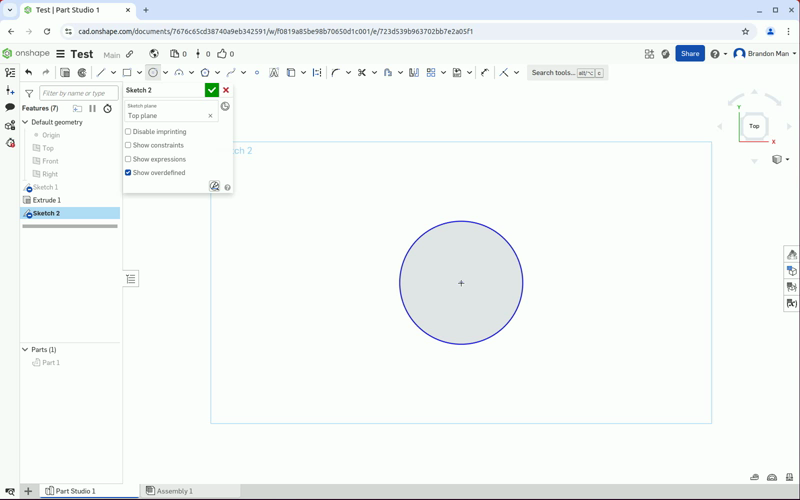
key_up(shift)
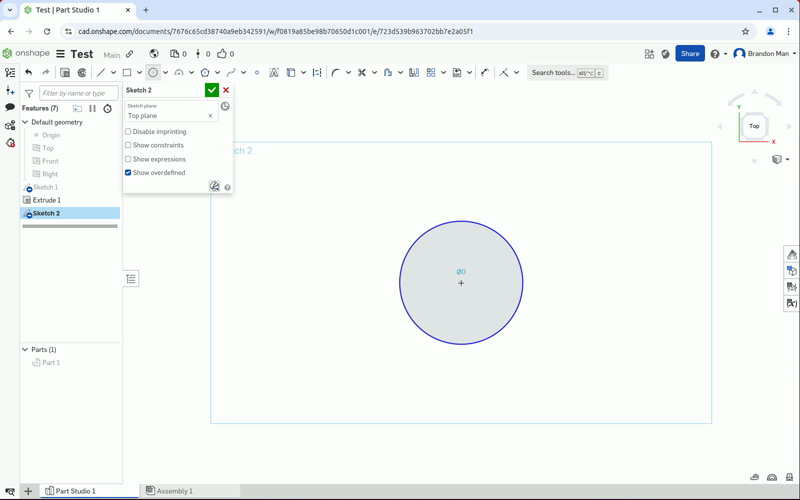
mouse_move(467, 282)
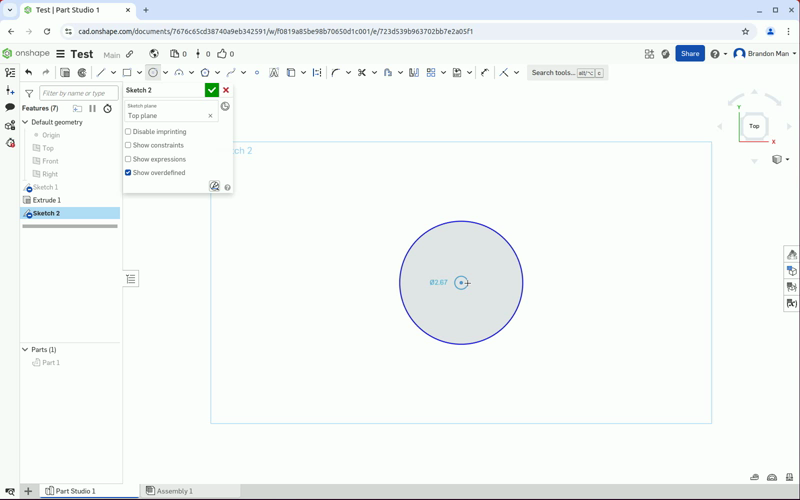
click(467, 282)
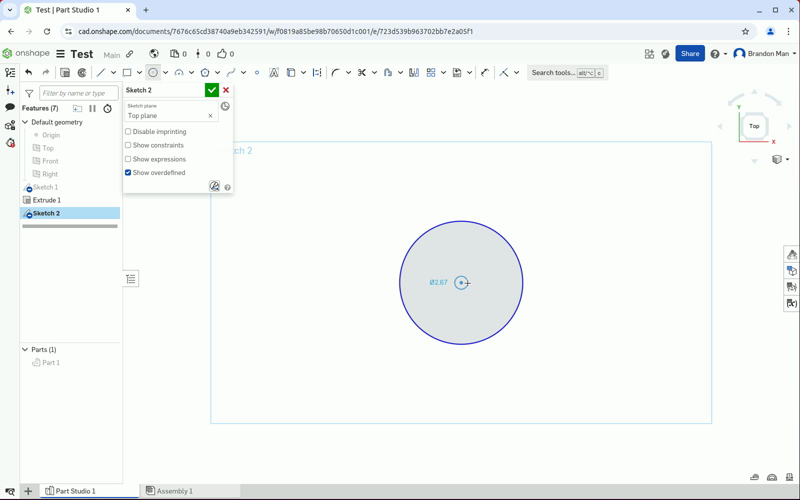
key(esc)
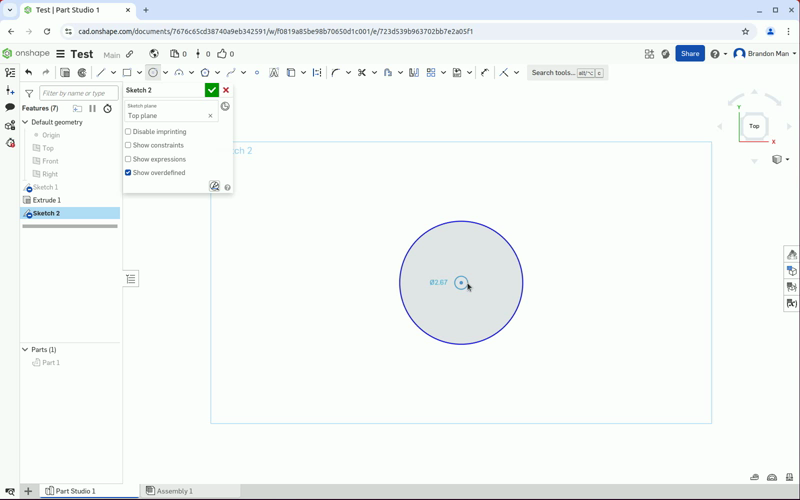
mouse_move(507, 277)
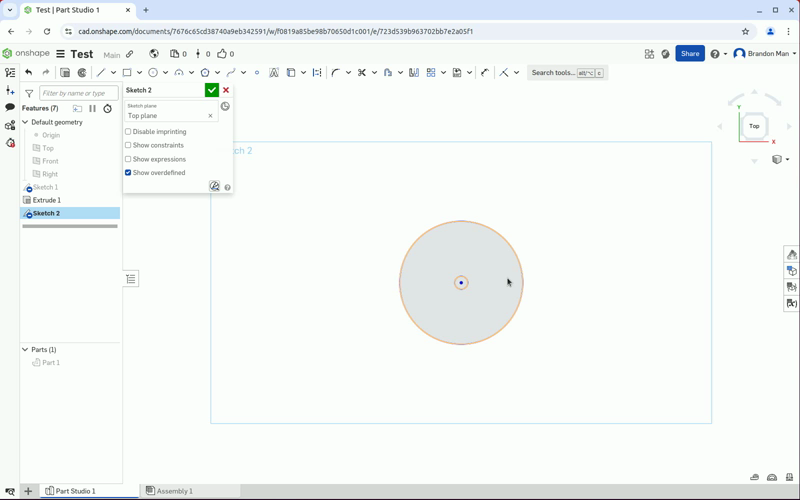
click(507, 277)
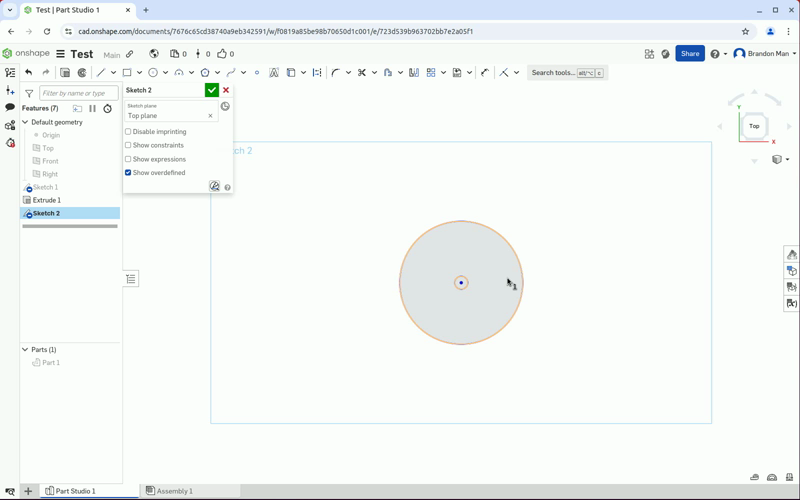
mouse_move(73, 352)
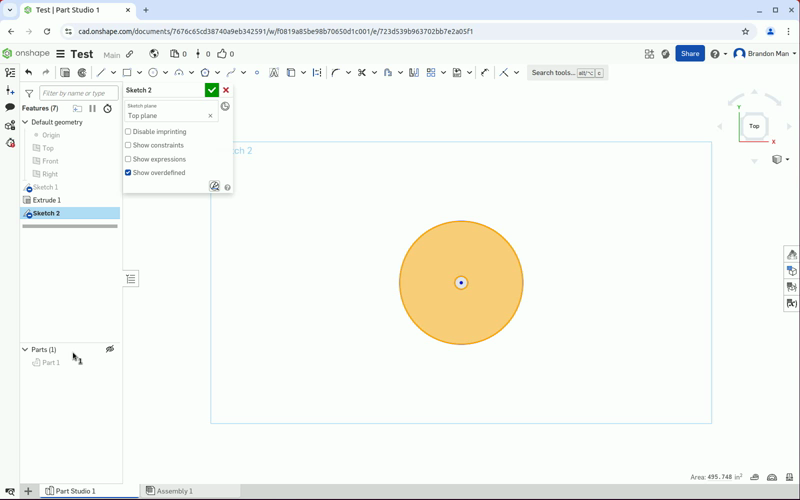
key(shift+y)
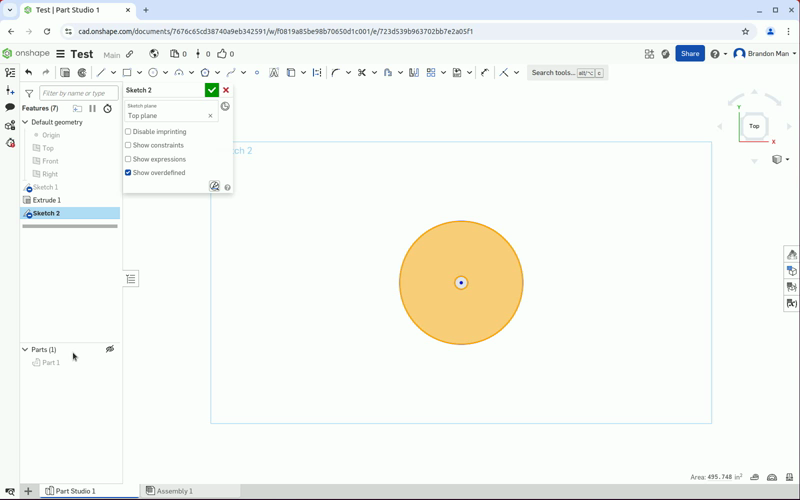
key(shift+e)
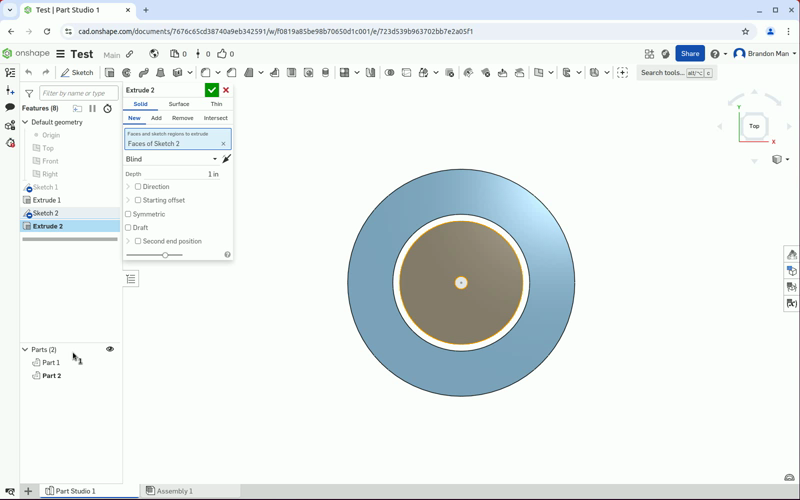
mouse_move(143, 106)
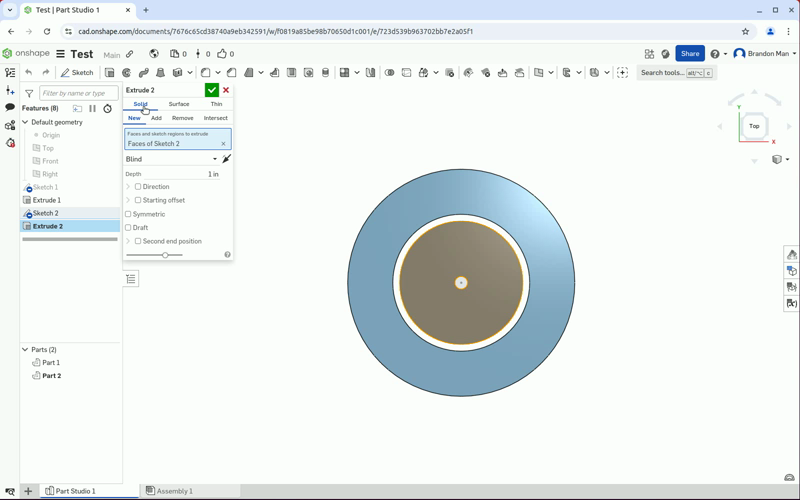
click(143, 106)
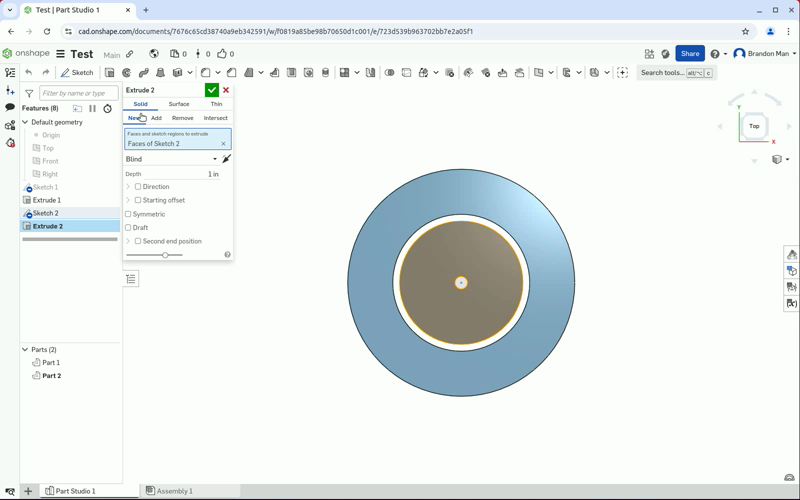
mouse_move(137, 120)
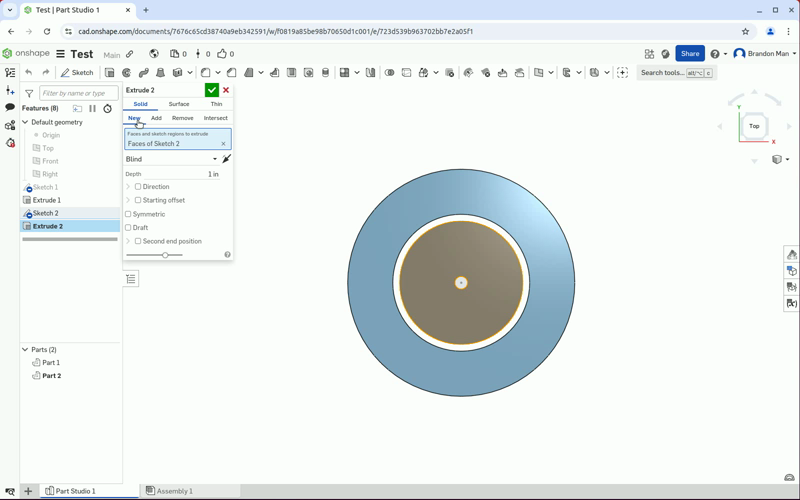
click(137, 120)
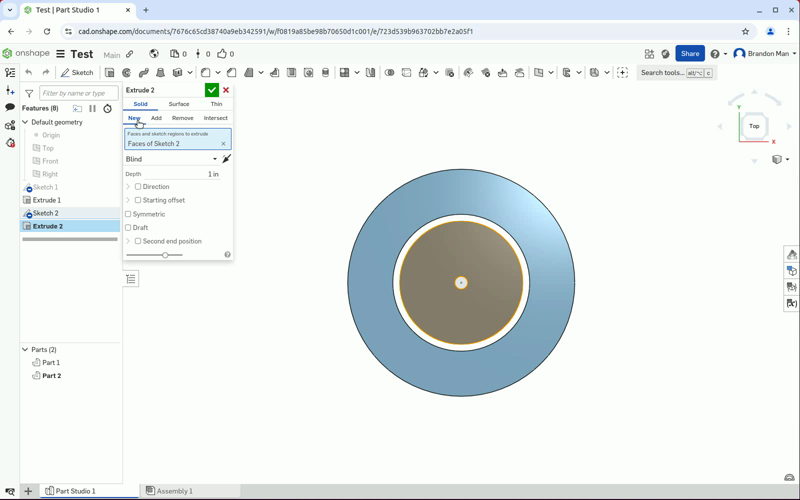
key(tab, 4)
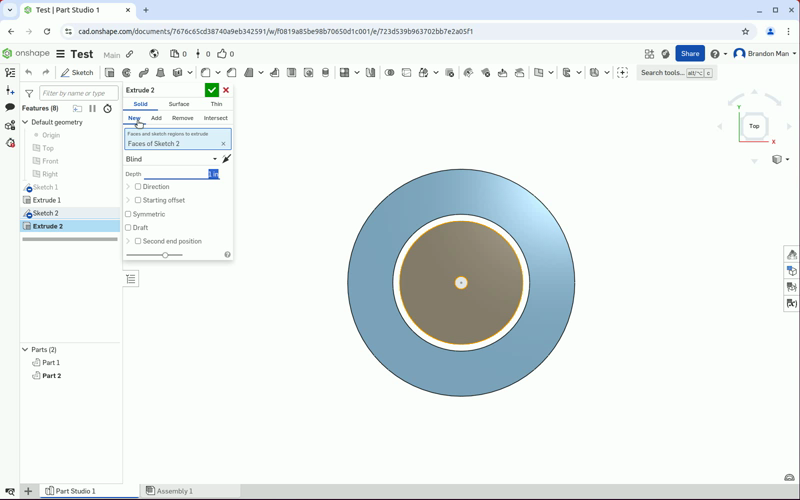
text(1.685)
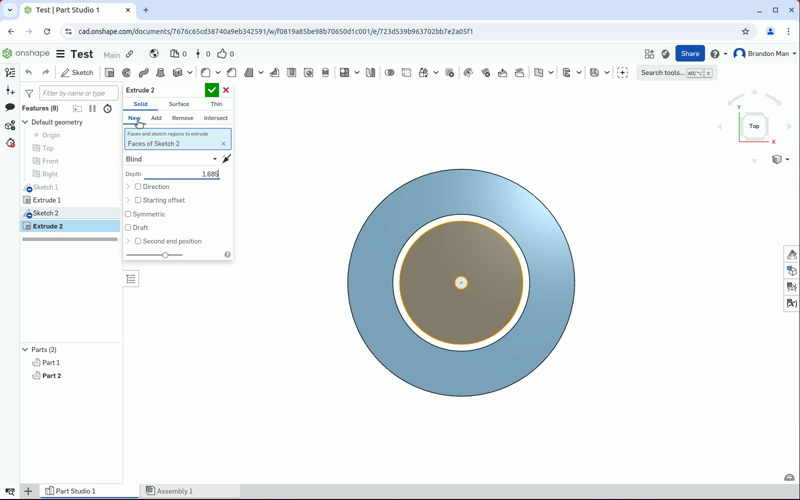
key(enter)
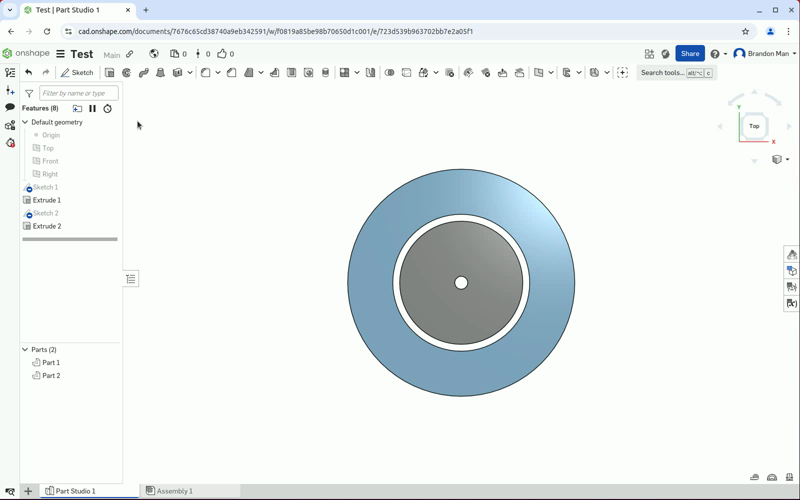
key(shift+h)
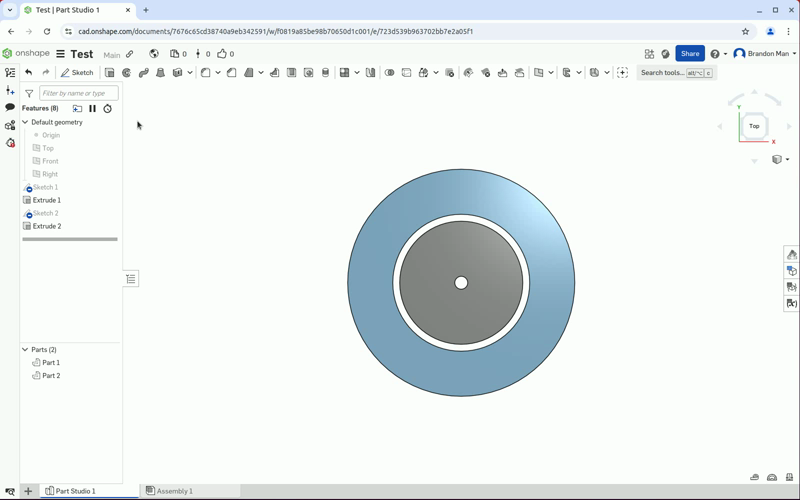
key(shift+h)
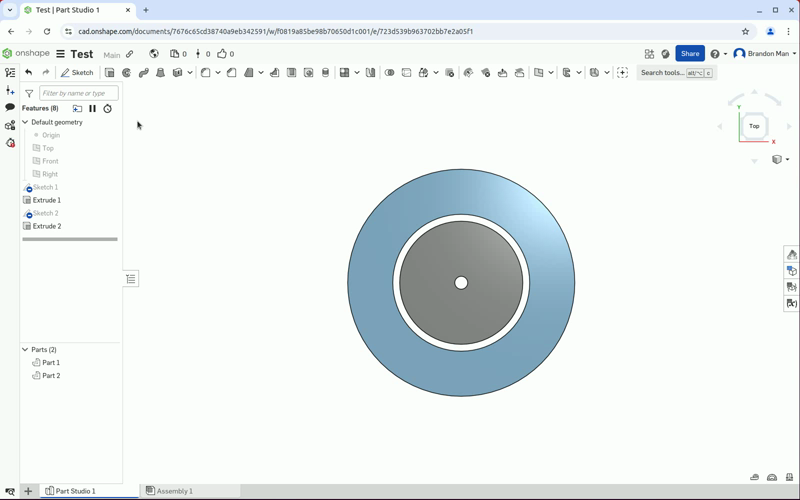
mouse_move(73, 189)
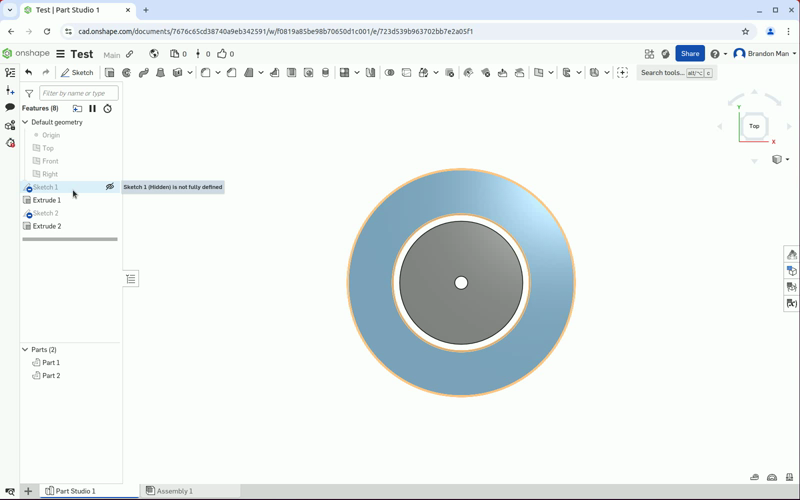
click(73, 189)
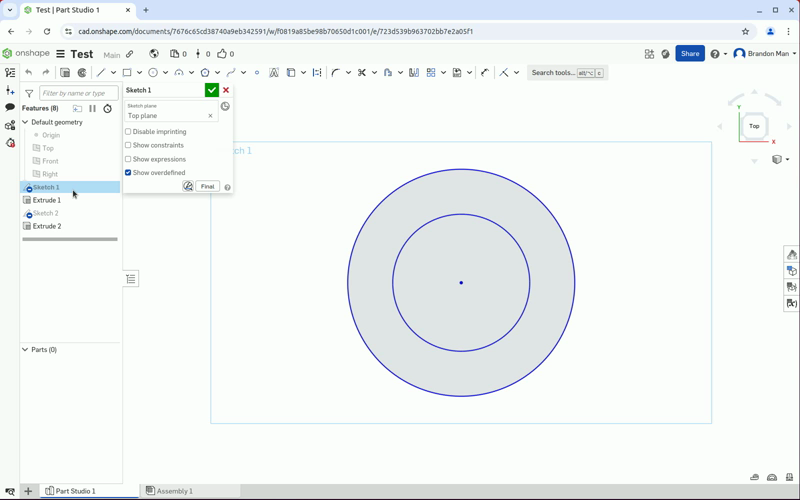
mouse_move(229, 92)
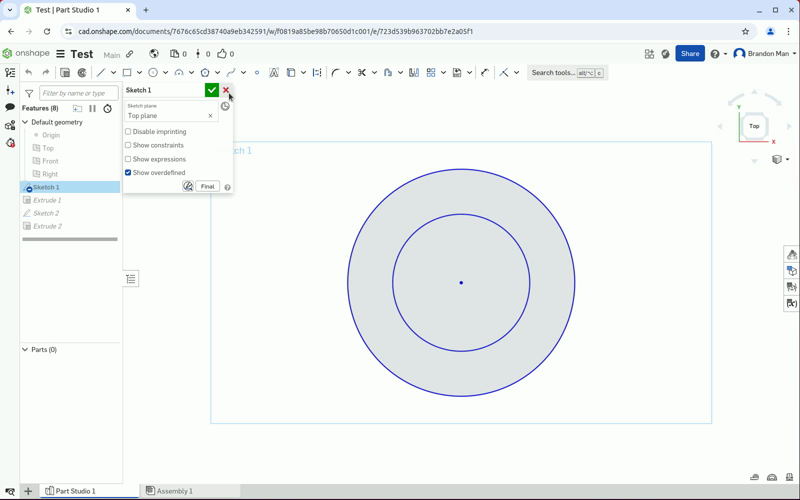
click(229, 92)
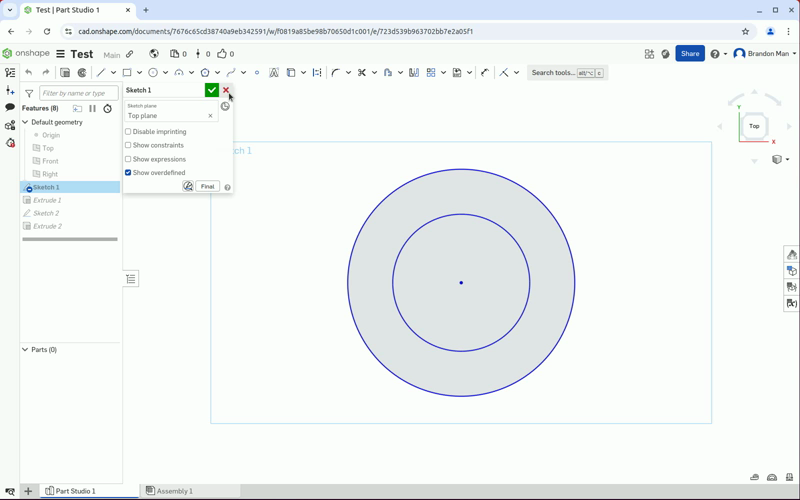
key(shift+s)
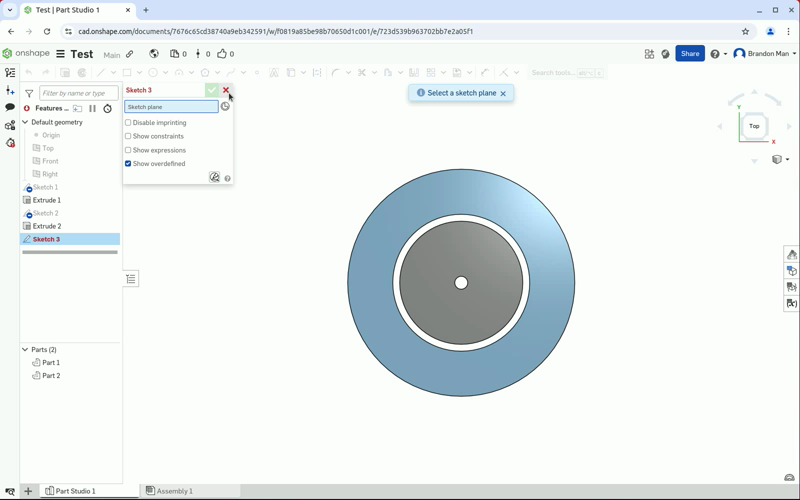
mouse_move(73, 150)
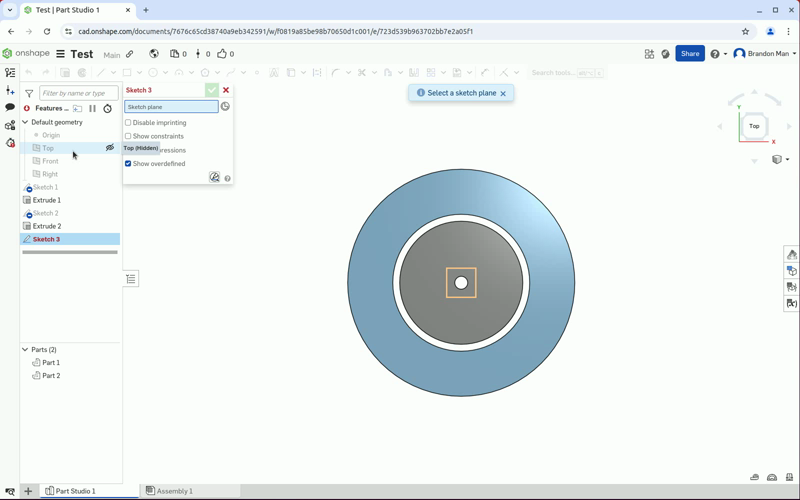
click(73, 150)
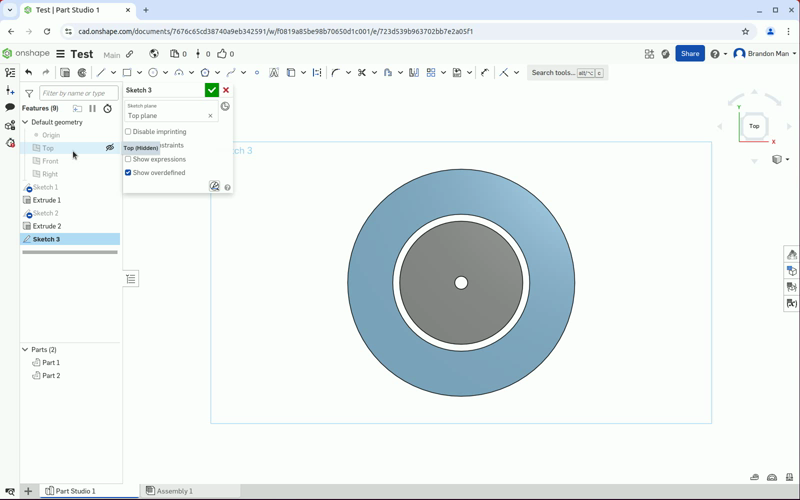
mouse_move(73, 352)
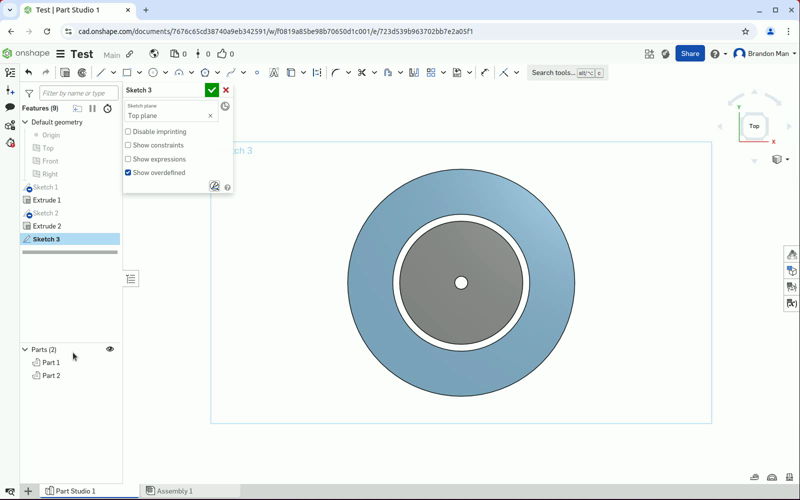
key(y)
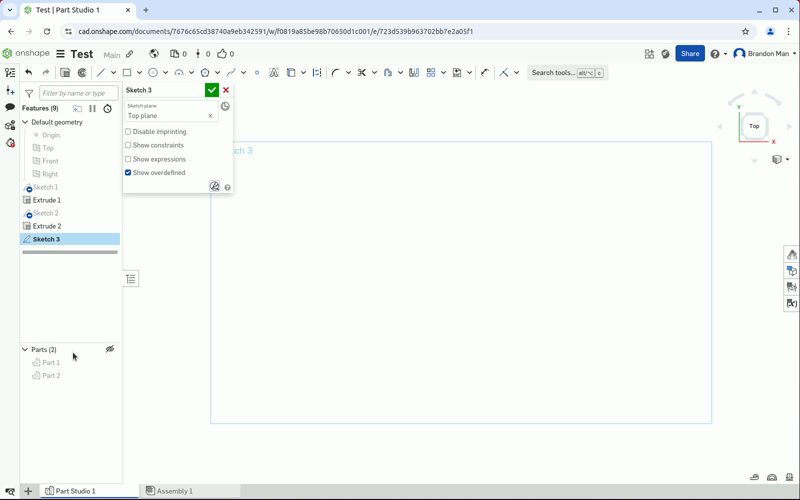
key(c)
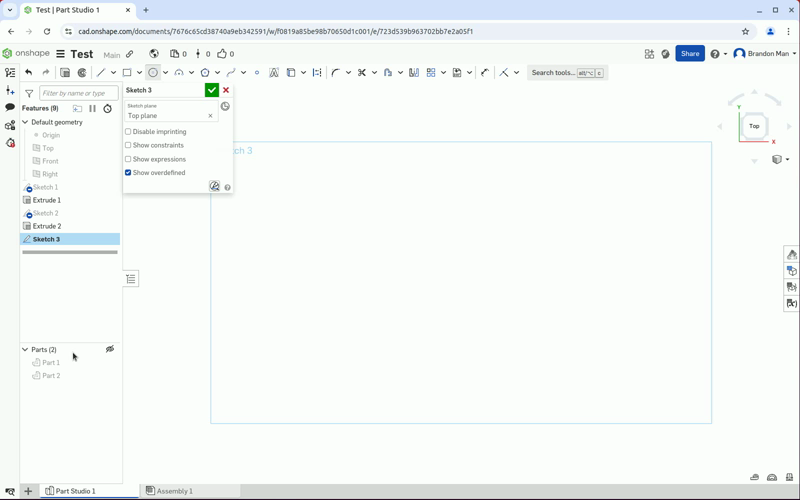
key_down(shift)
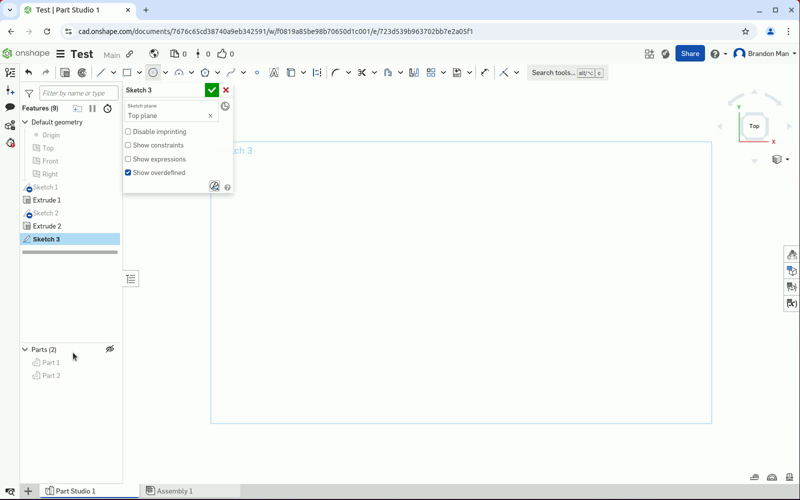
mouse_move(461, 282)
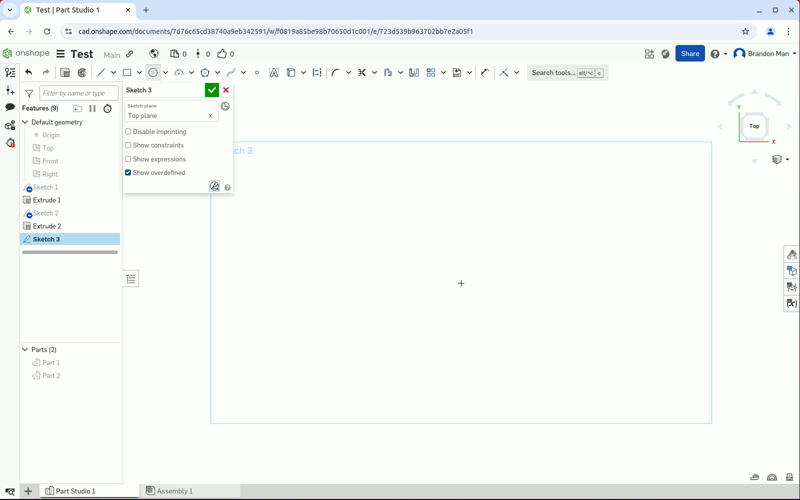
click(461, 282)
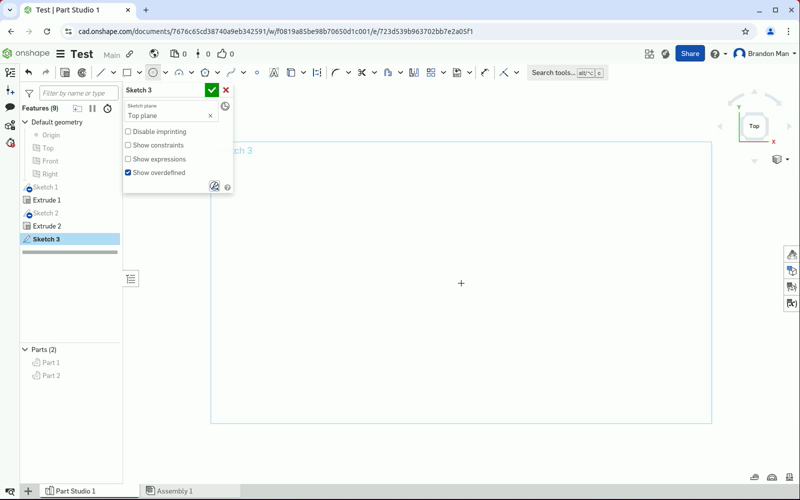
key_up(shift)
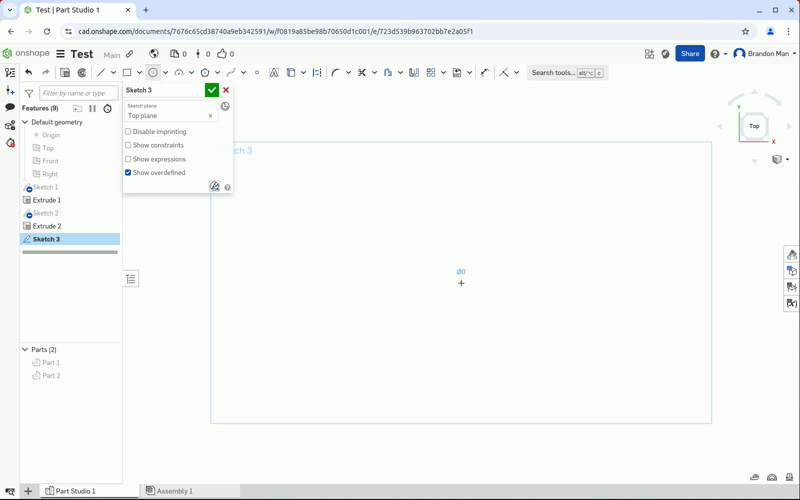
mouse_move(531, 282)
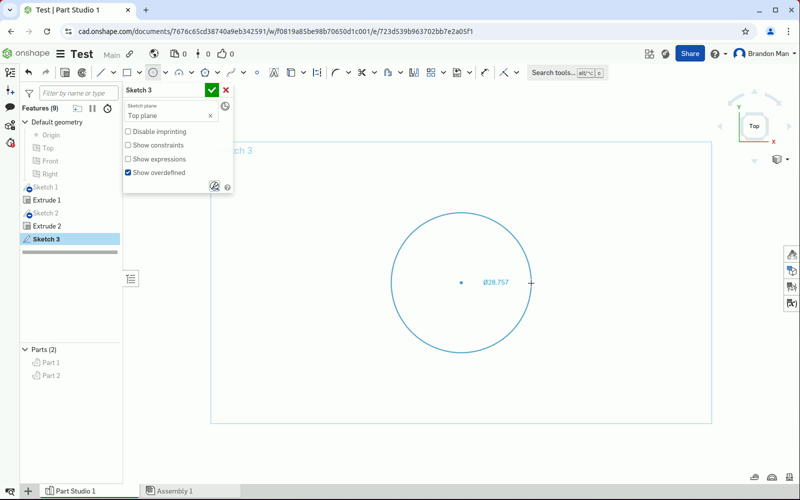
click(531, 282)
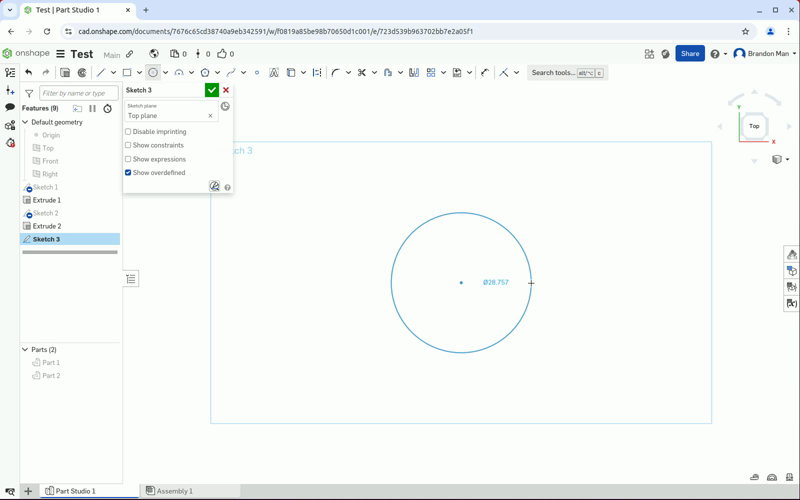
key(esc)
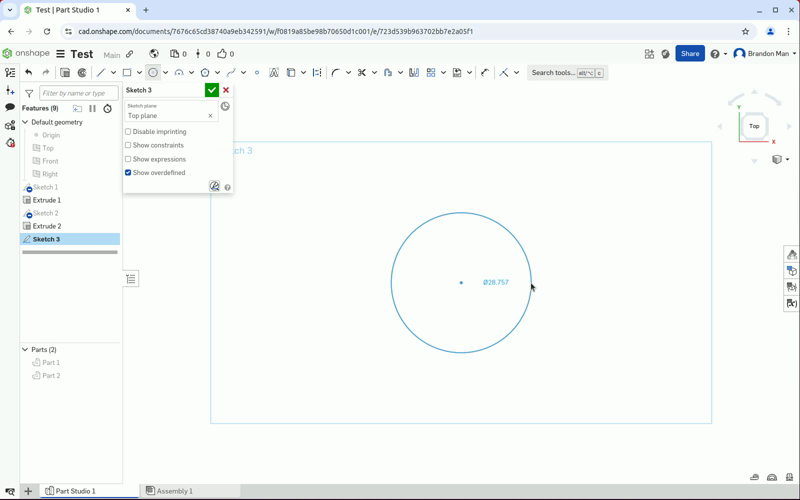
key(c)
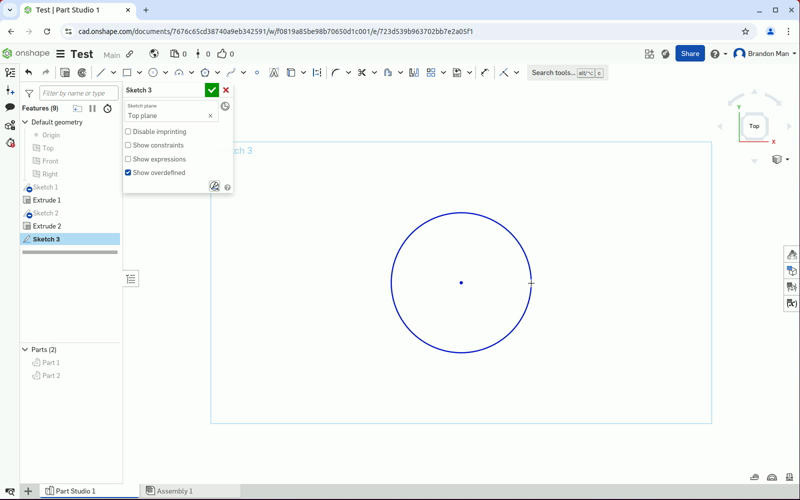
key_down(shift)
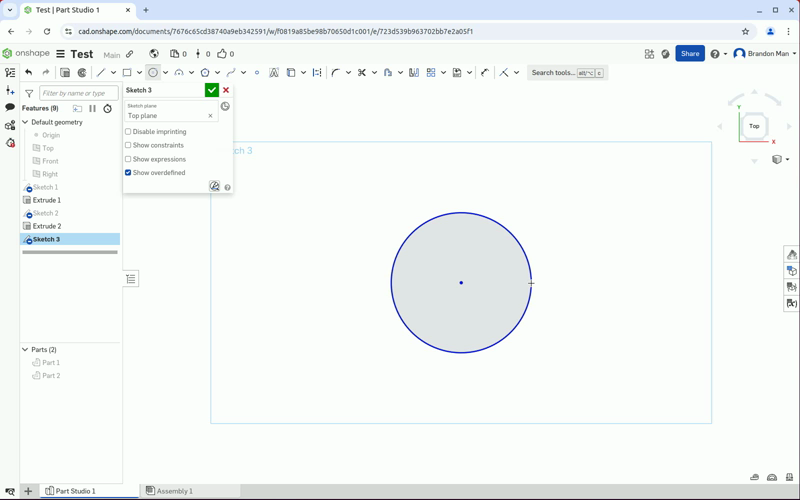
mouse_move(461, 282)
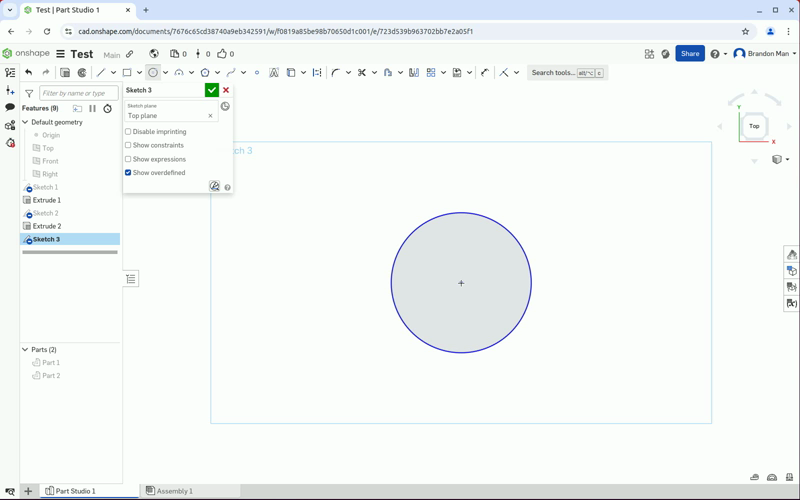
click(461, 282)
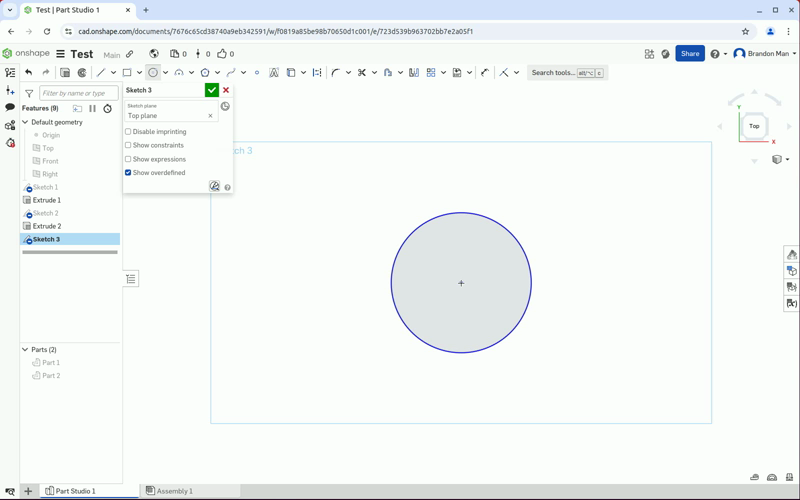
key_up(shift)
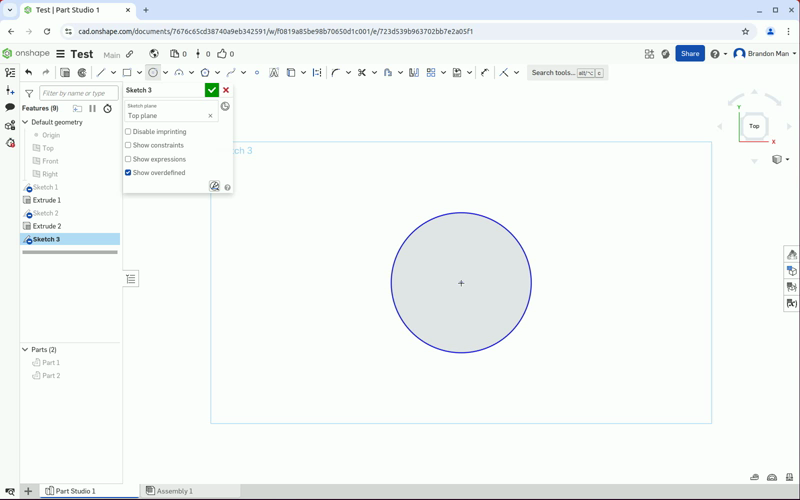
mouse_move(523, 282)
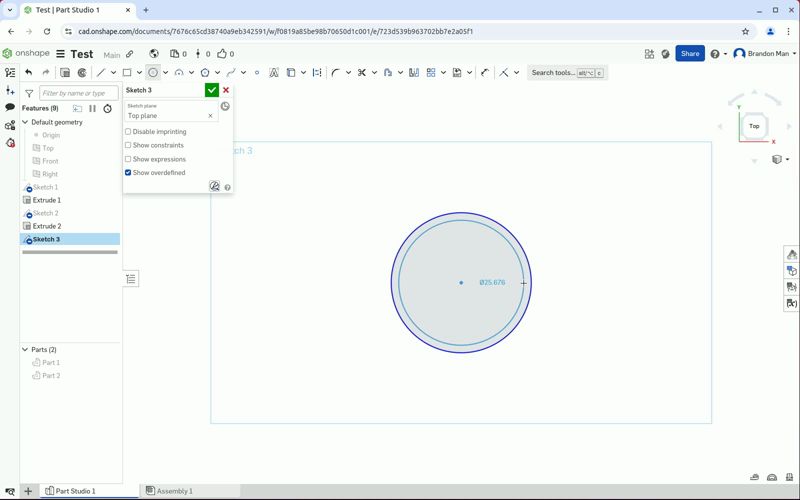
click(523, 282)
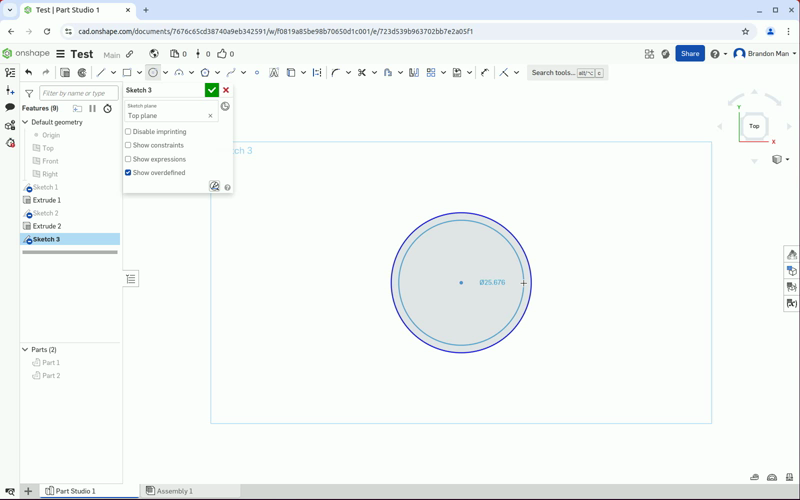
key(esc)
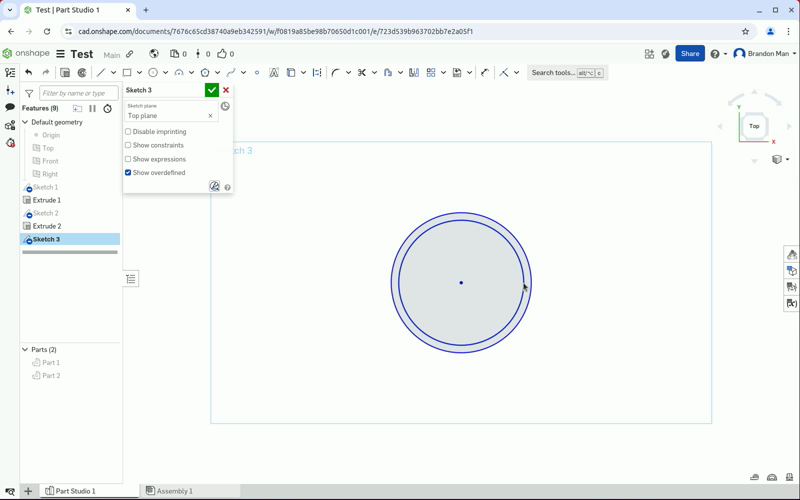
mouse_move(398, 305)
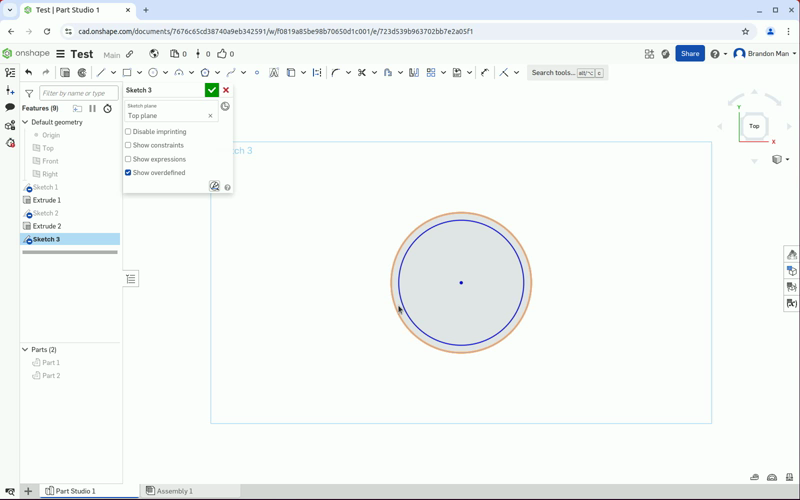
click(398, 305)
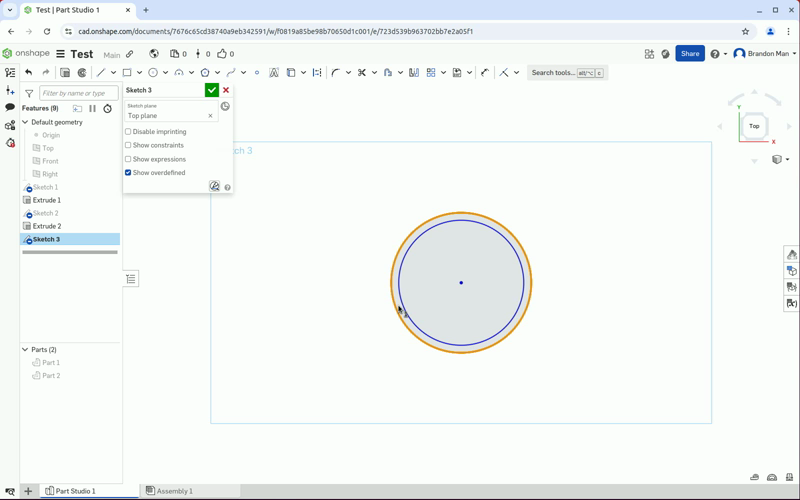
mouse_move(73, 352)
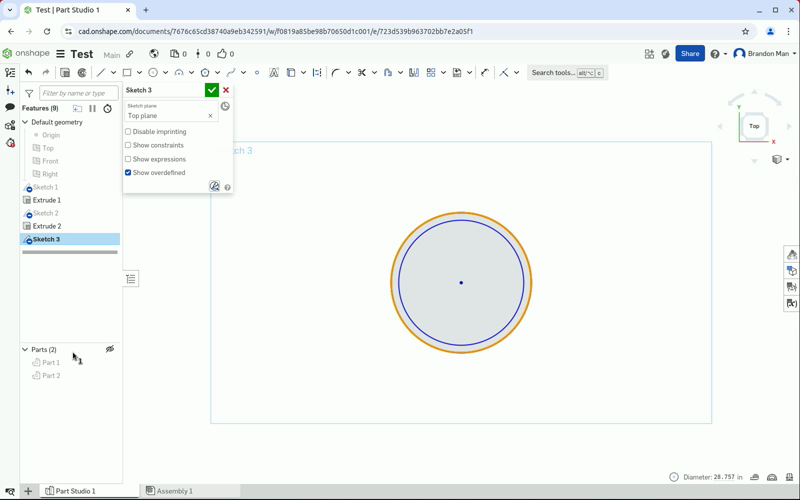
key(shift+y)
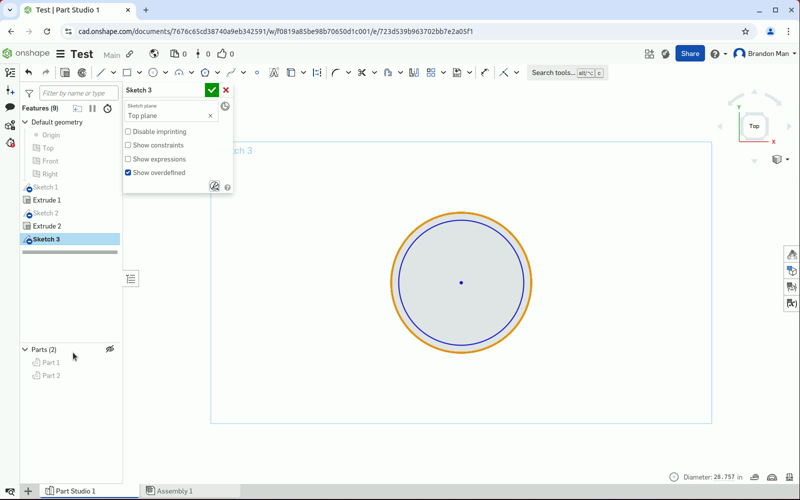
key(shift+e)
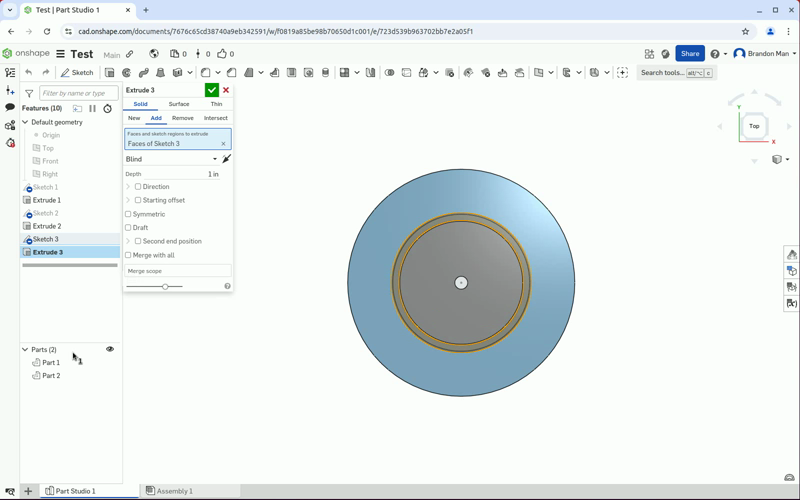
mouse_move(143, 106)
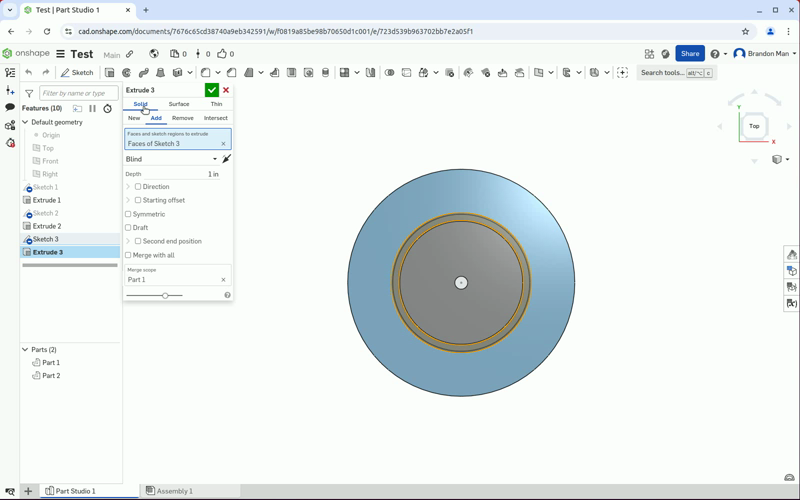
click(143, 106)
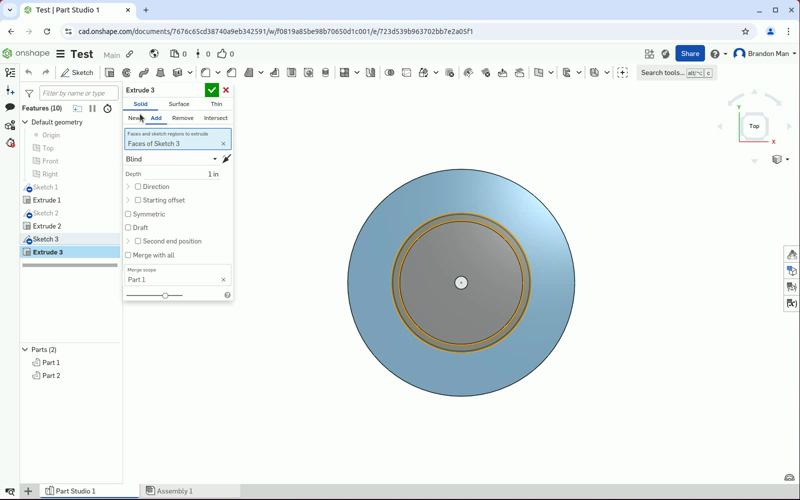
mouse_move(137, 120)
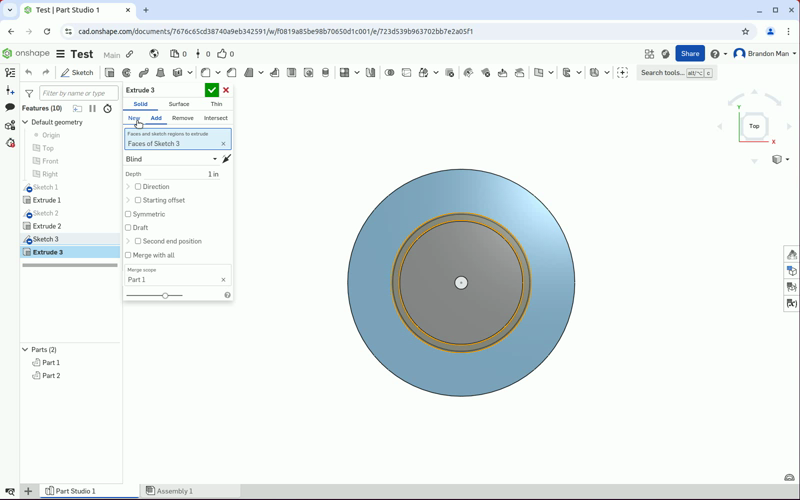
click(137, 120)
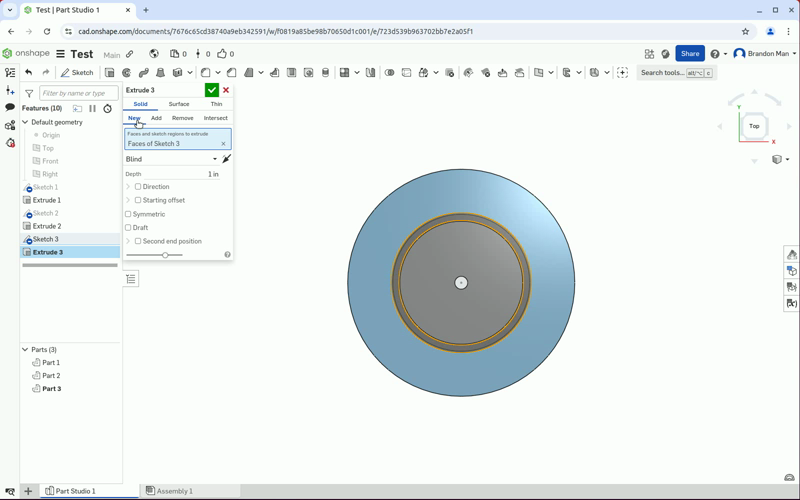
key(tab, 4)
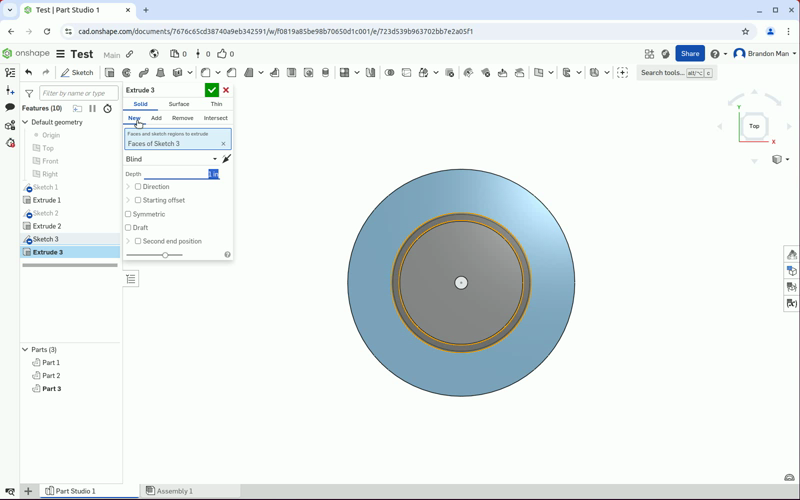
text(1.685)
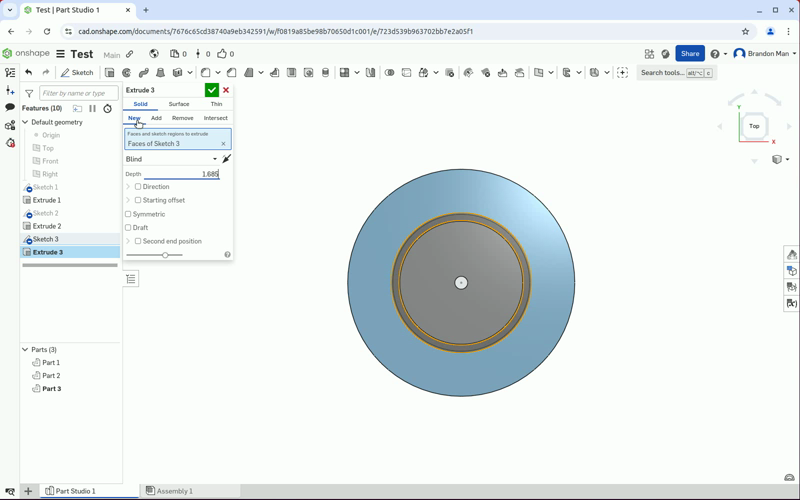
key(enter)
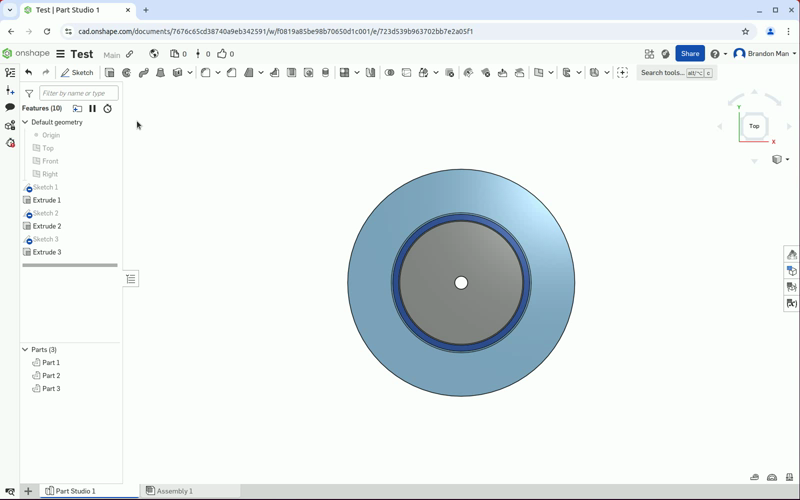
key(shift+h)
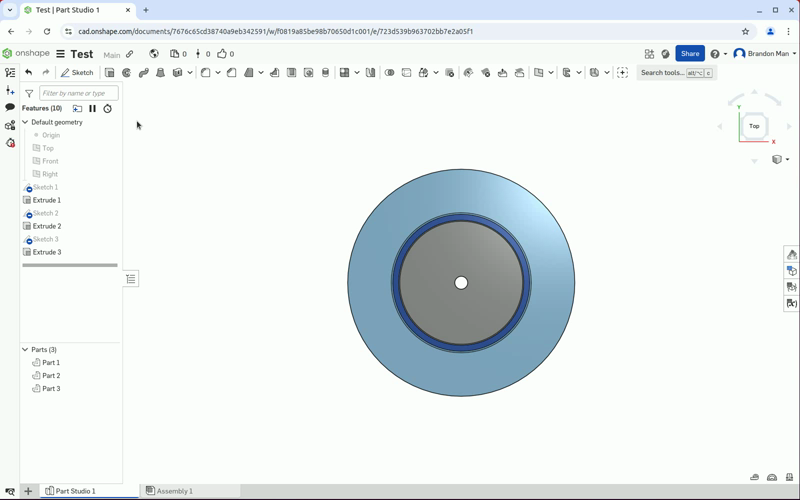
key(shift+h)
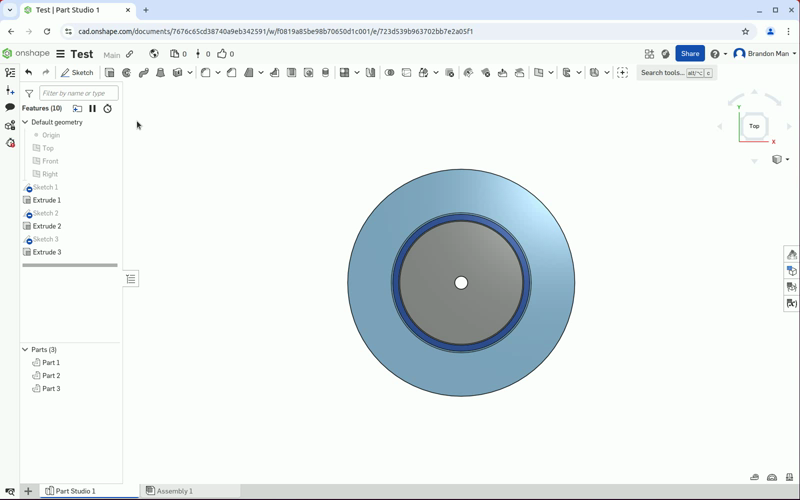
mouse_move(73, 189)
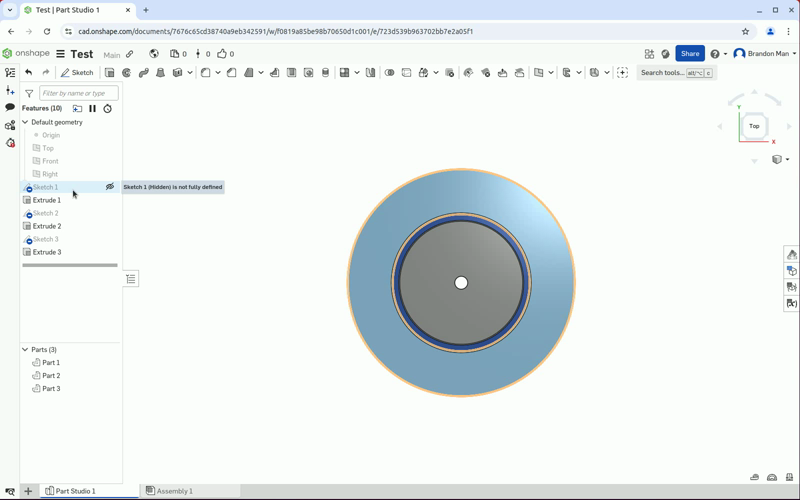
click(73, 189)
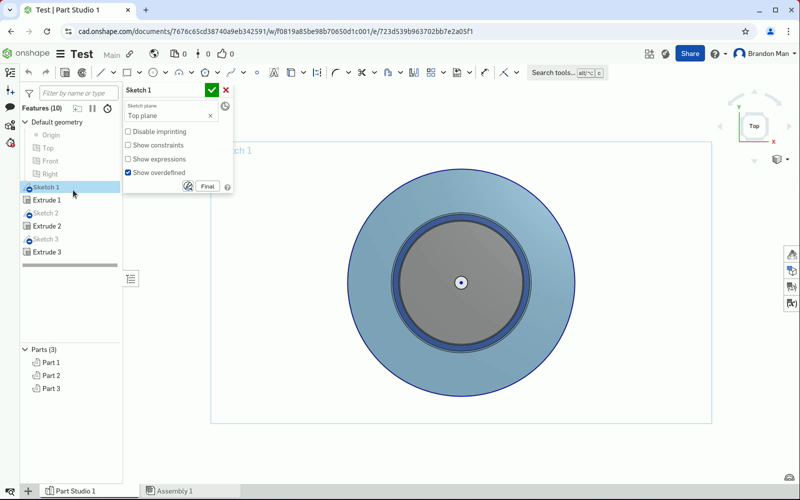
mouse_move(229, 92)
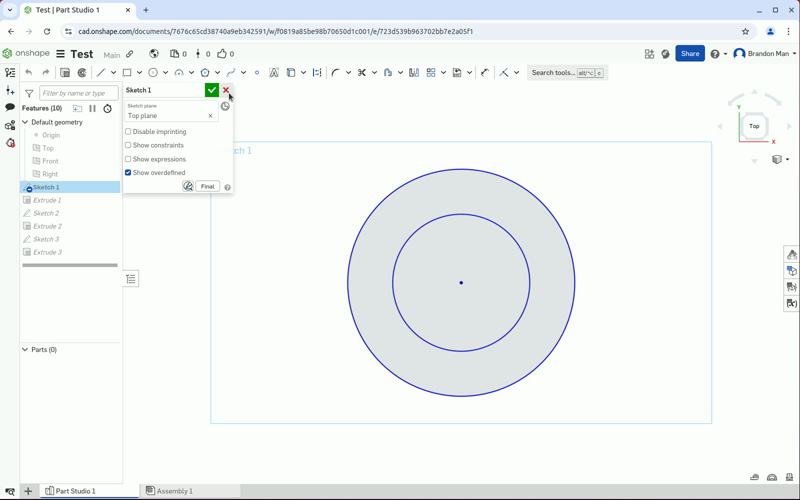
click(229, 92)
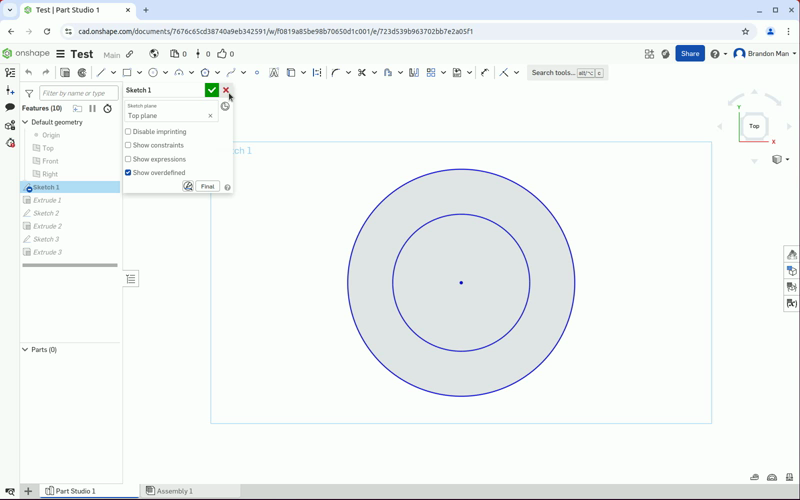
key(shift+s)
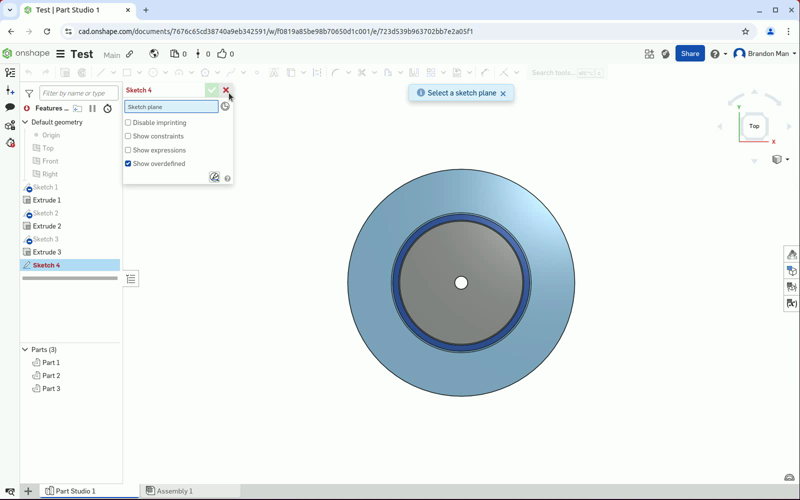
mouse_move(73, 150)
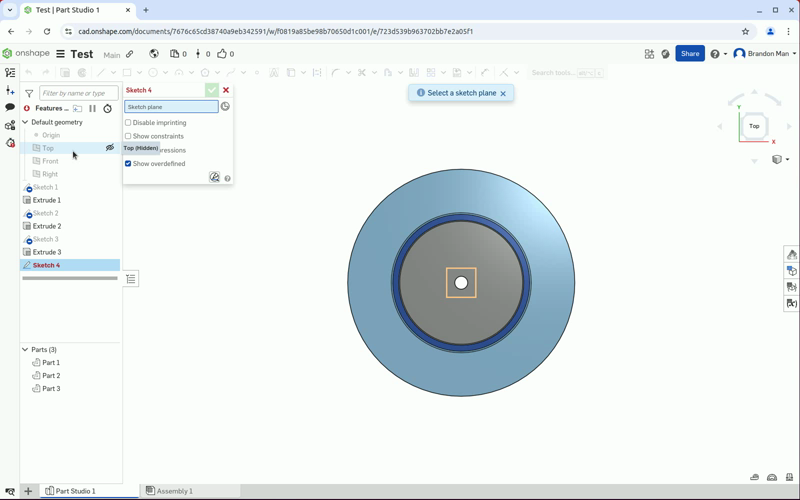
click(73, 150)
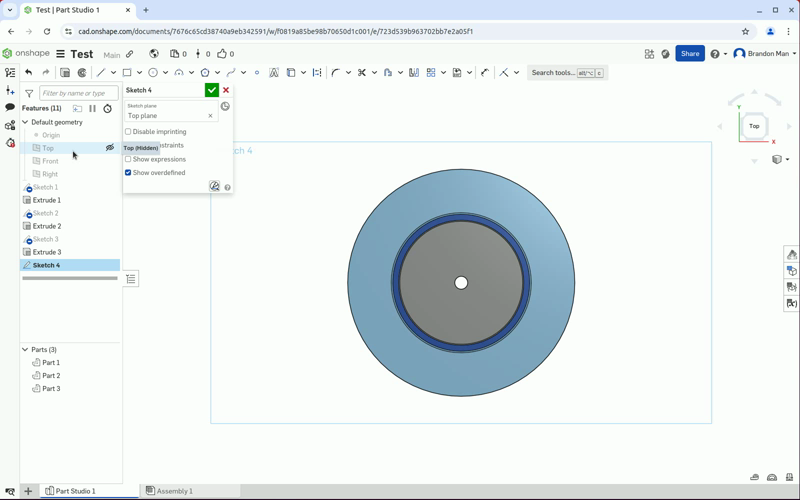
mouse_move(73, 352)
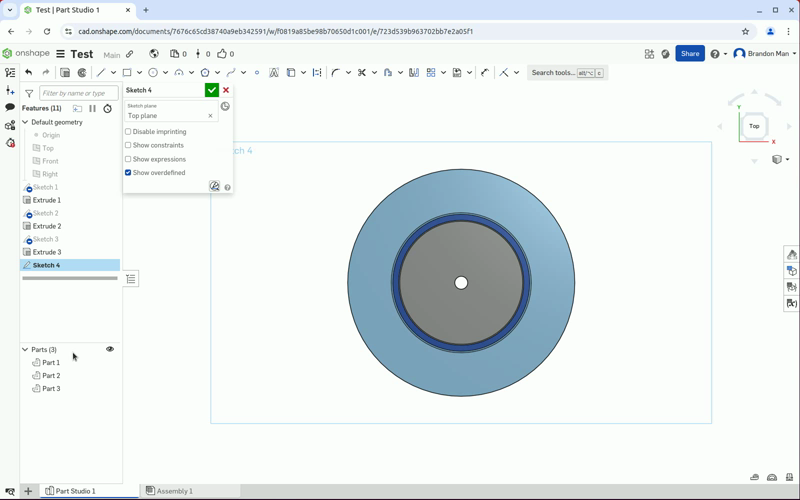
key(y)
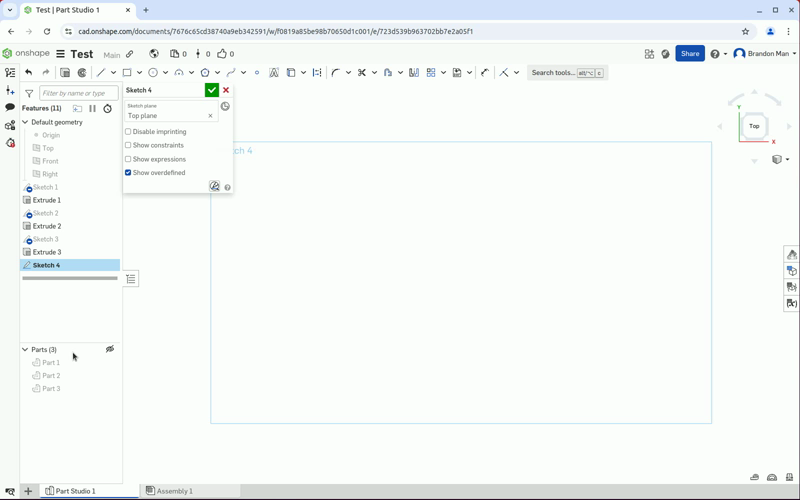
key(c)
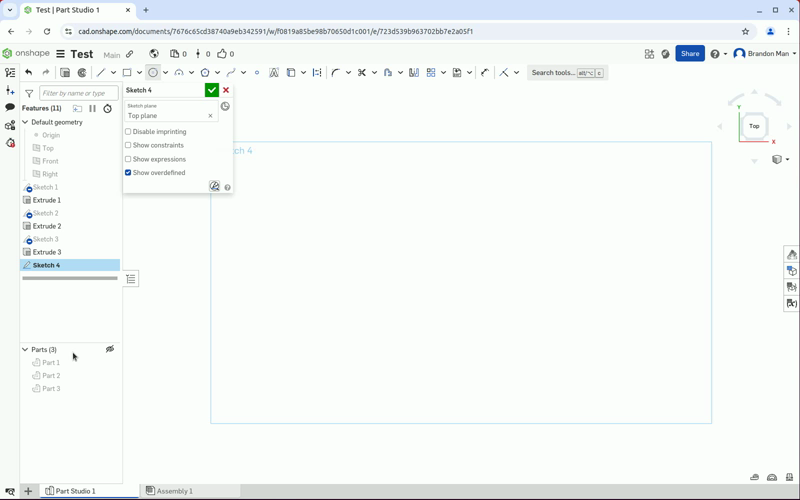
key_down(shift)
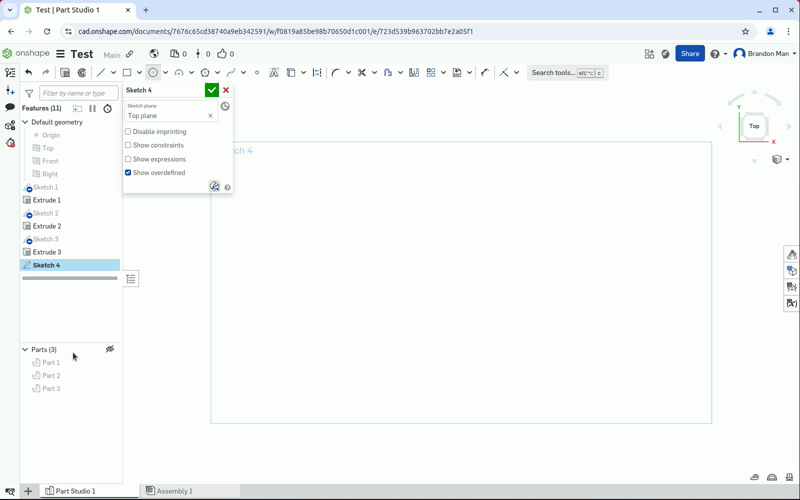
mouse_move(461, 282)
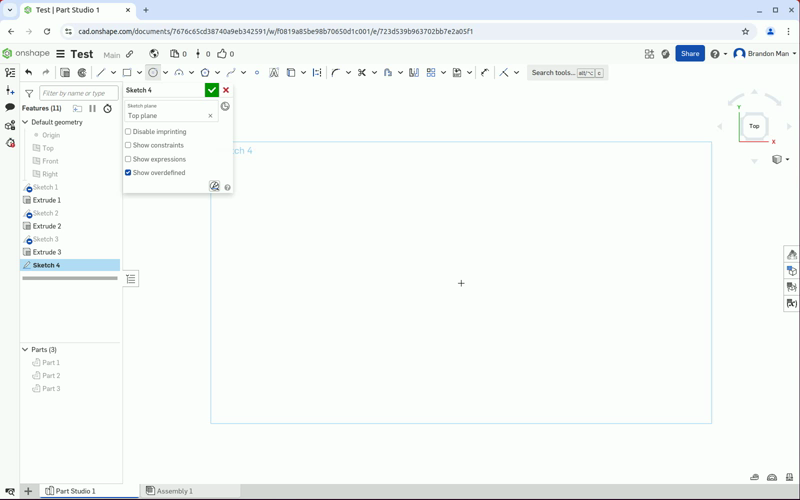
click(461, 282)
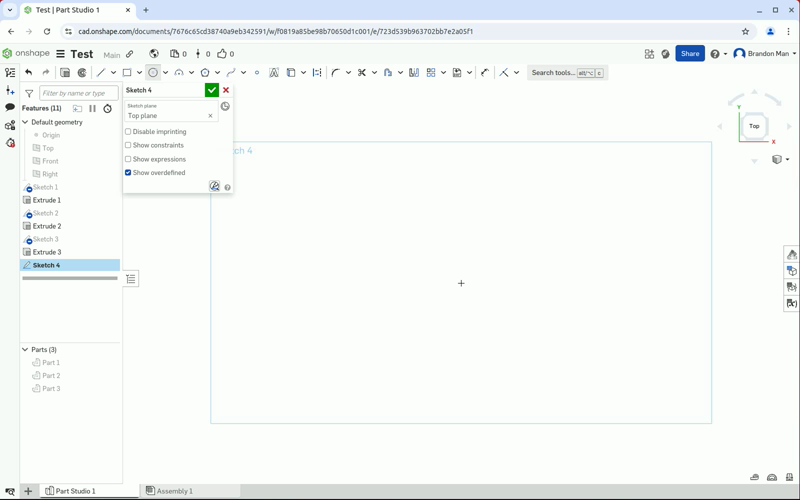
key_up(shift)
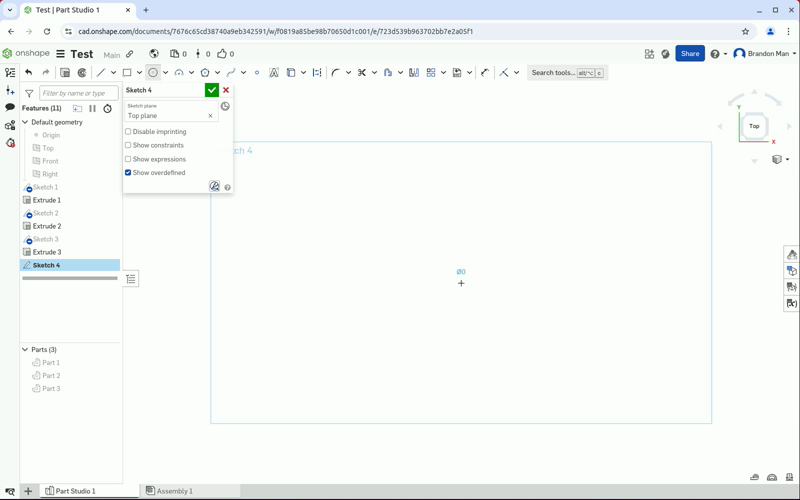
mouse_move(531, 282)
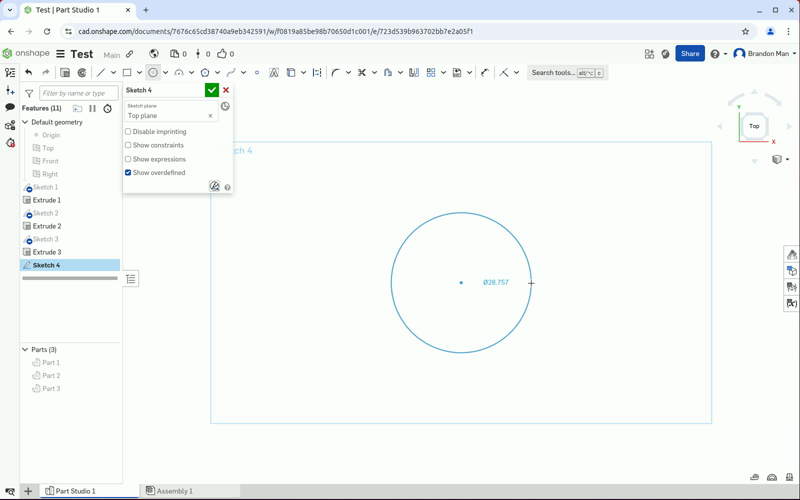
click(531, 282)
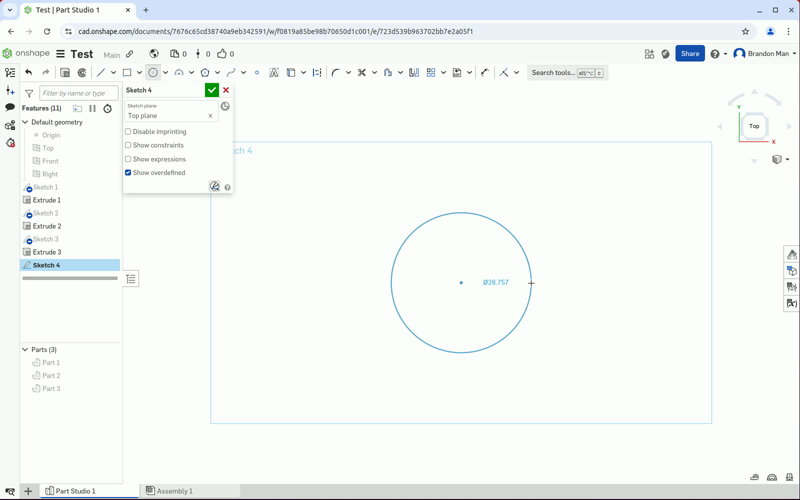
key(esc)
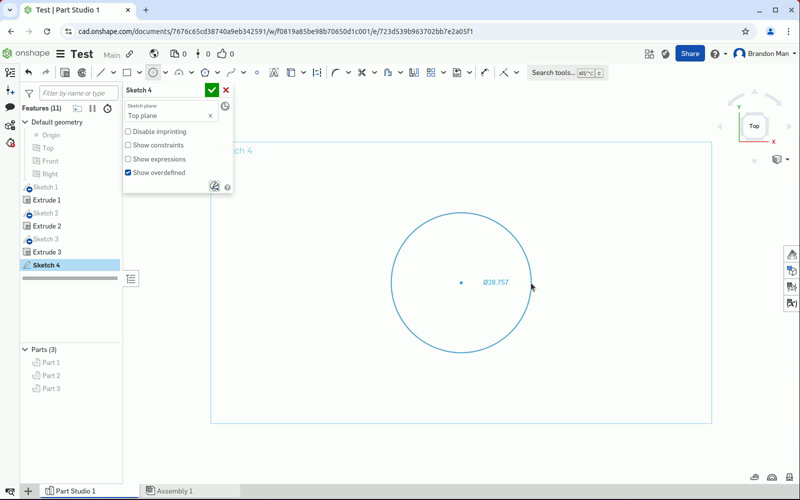
key(c)
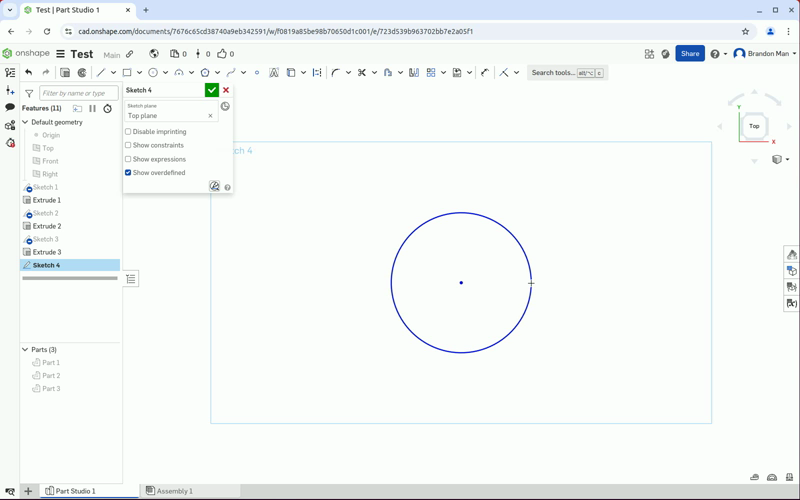
key_down(shift)
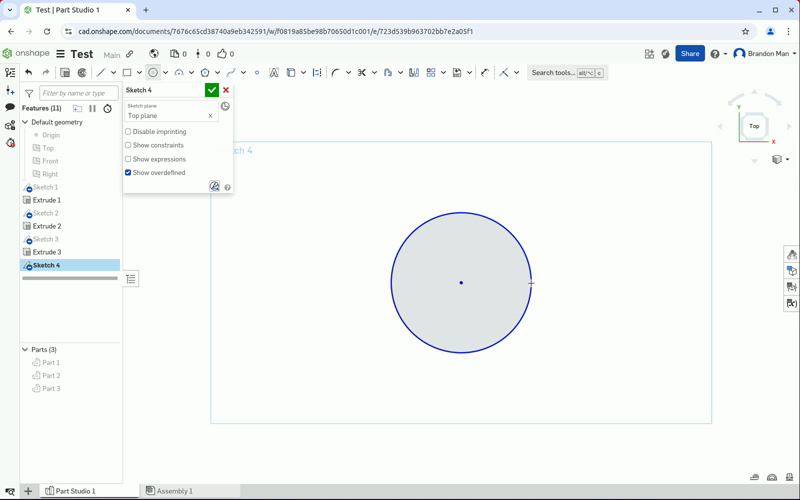
mouse_move(461, 282)
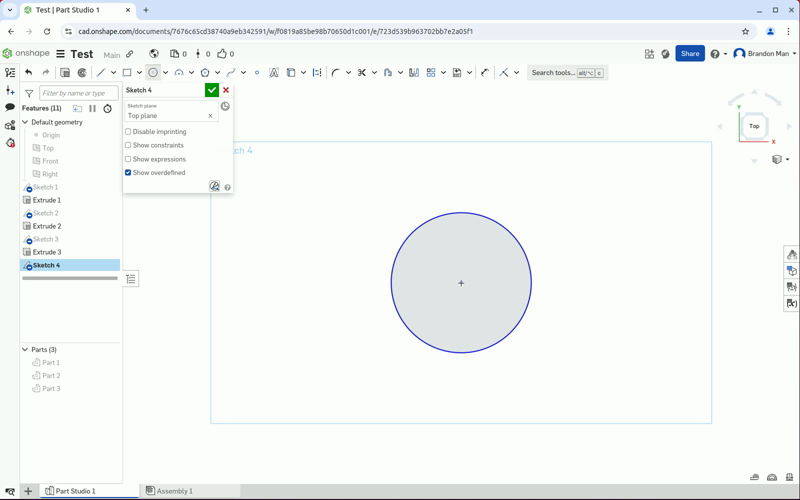
click(461, 282)
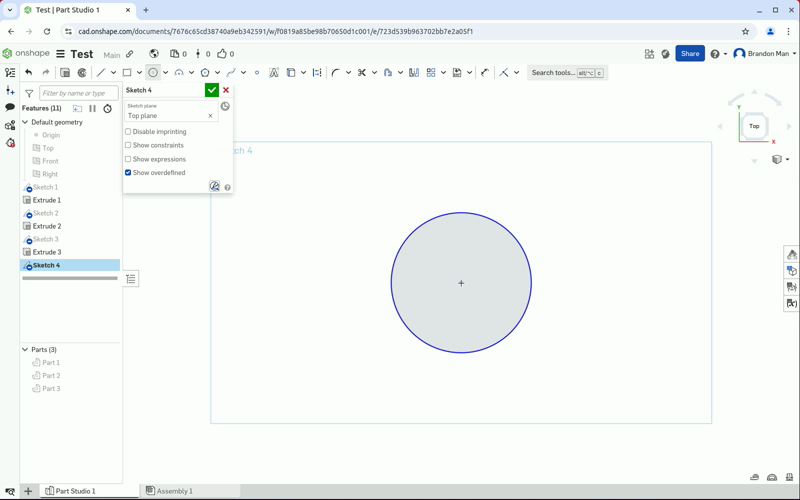
key_up(shift)
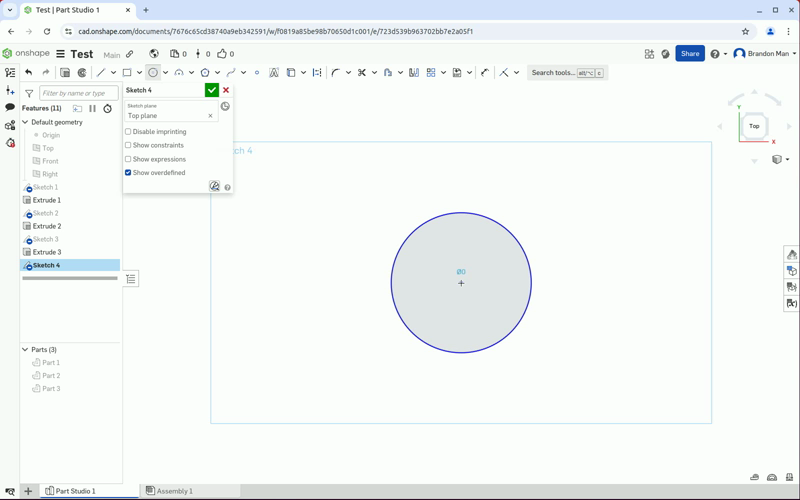
mouse_move(523, 282)
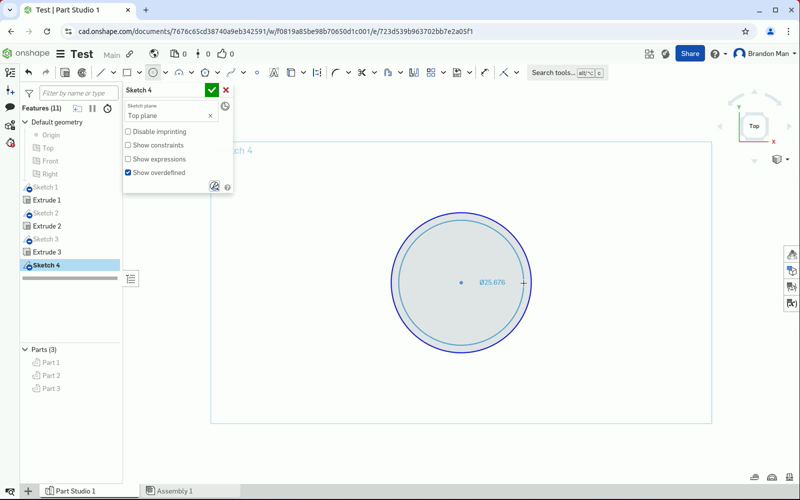
click(523, 282)
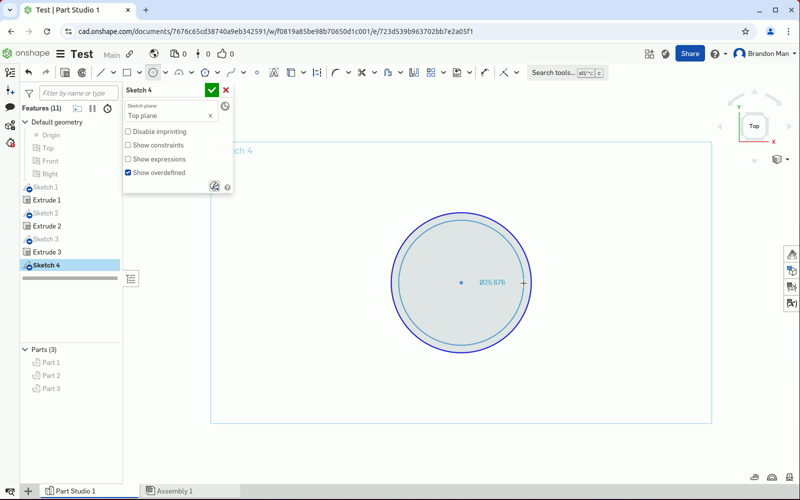
key(esc)
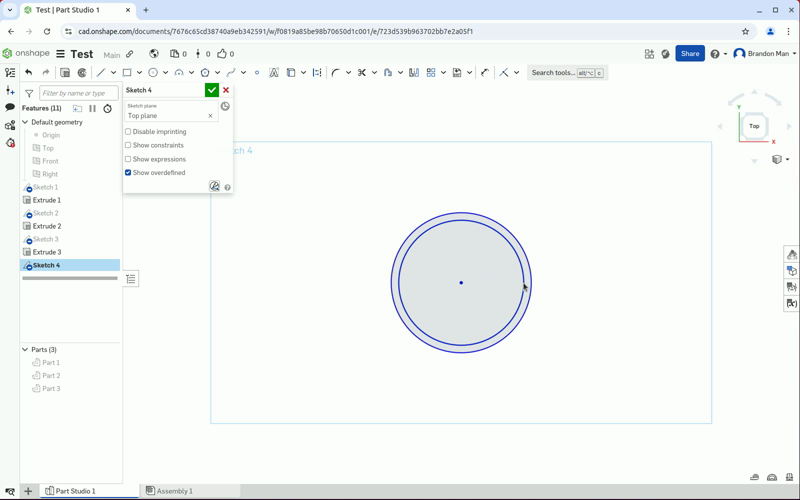
mouse_move(505, 332)
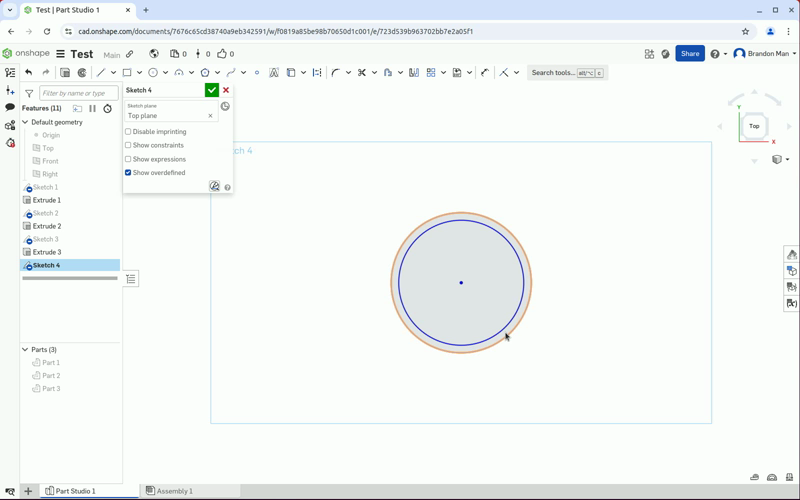
click(505, 332)
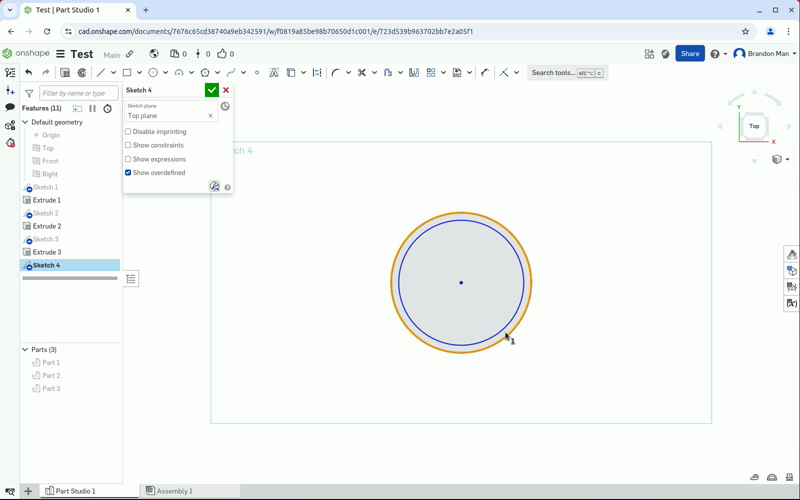
mouse_move(73, 352)
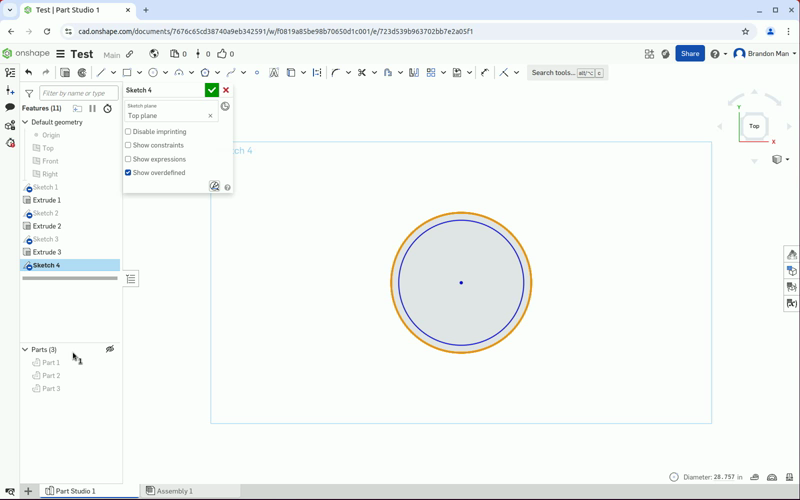
key(shift+y)
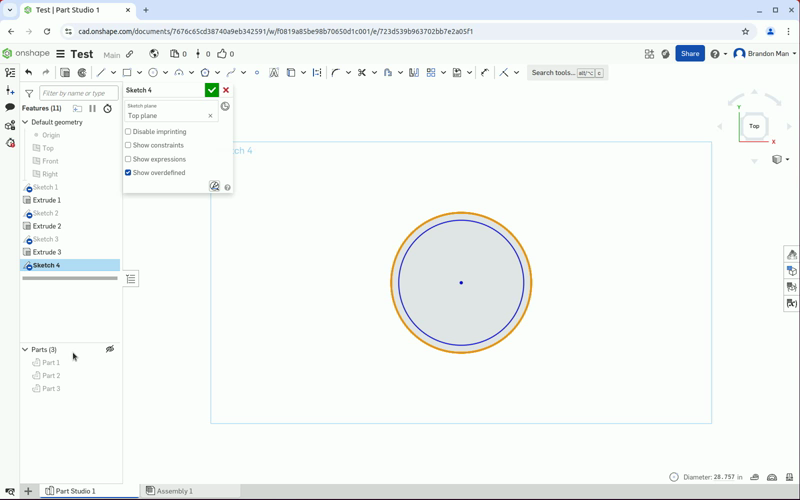
key(shift+e)
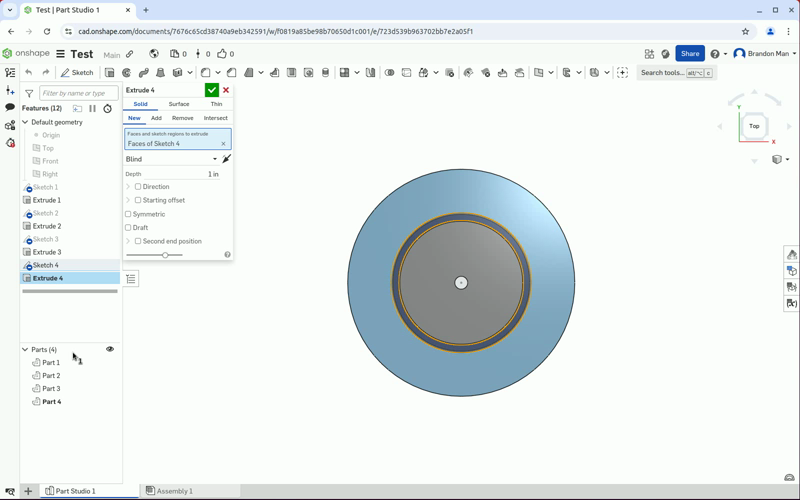
mouse_move(143, 106)
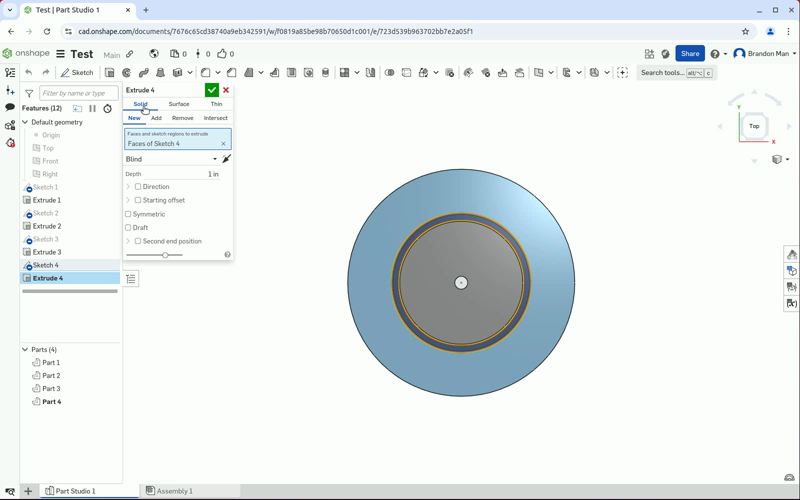
click(143, 106)
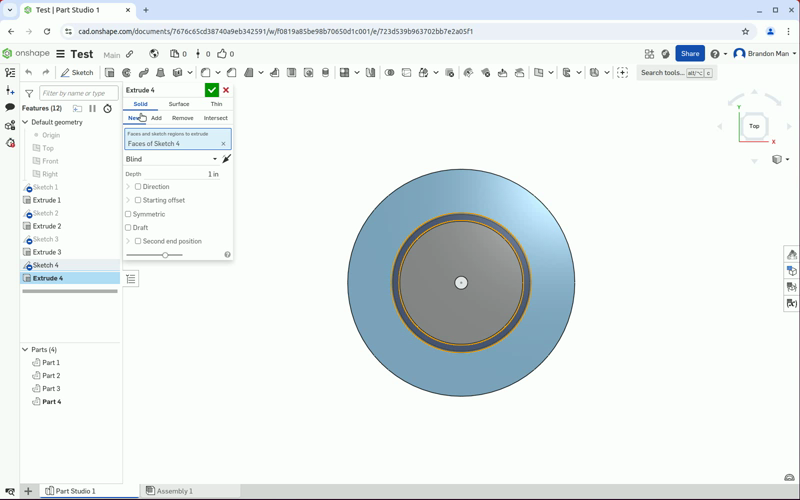
mouse_move(137, 120)
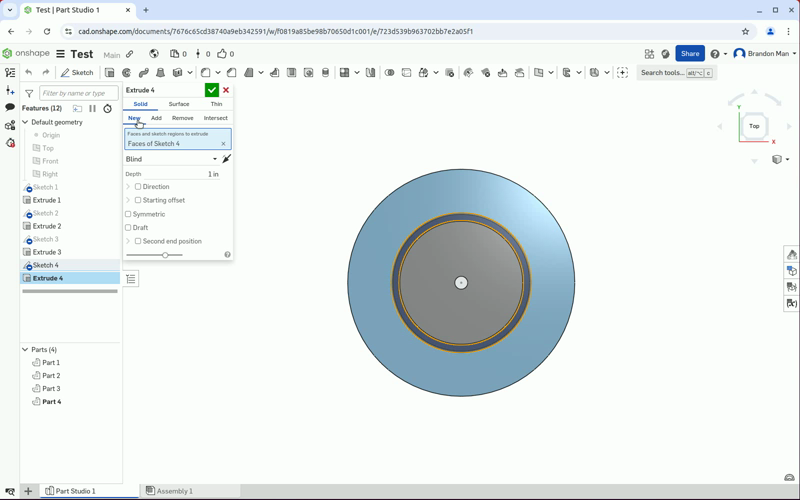
click(137, 120)
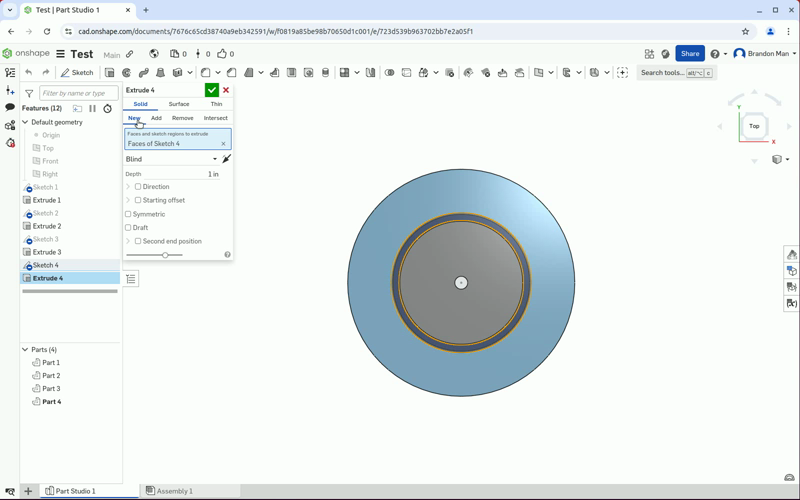
key(tab, 4)
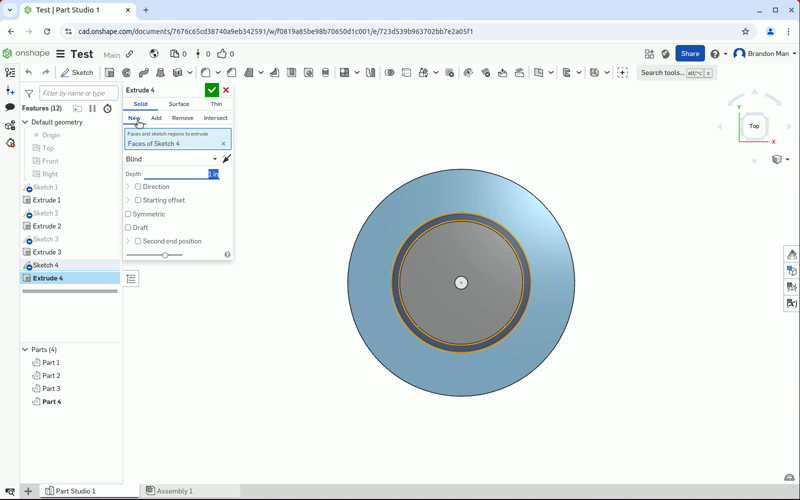
text(17.331)
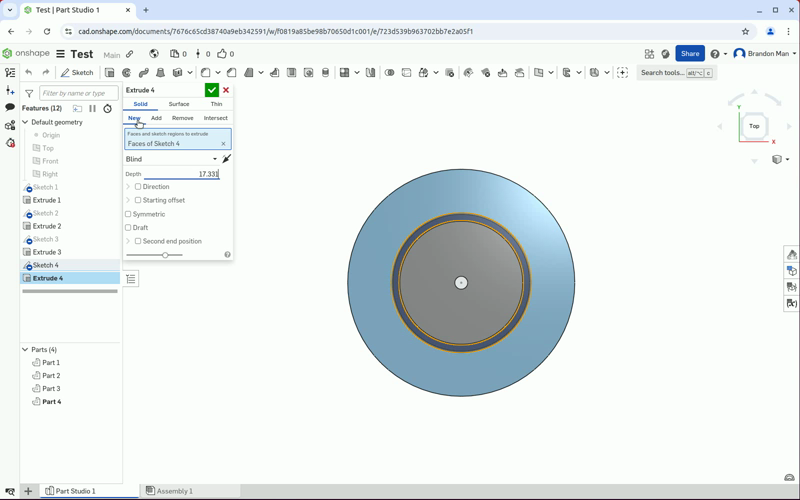
key(enter)
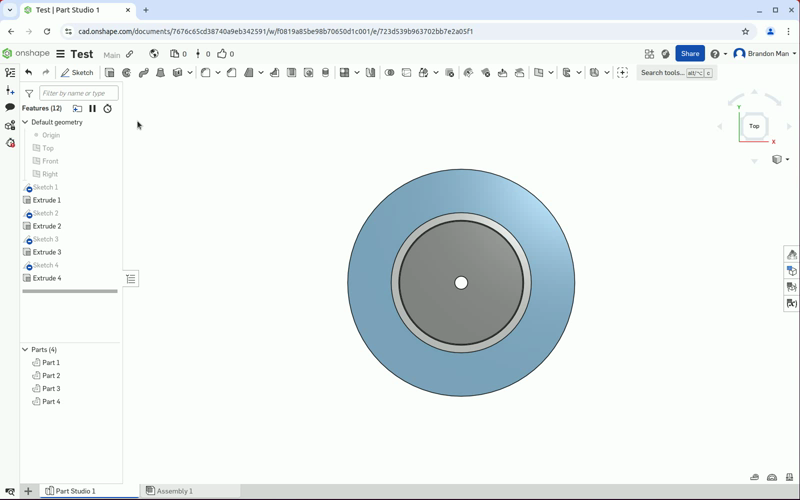
key(shift+h)
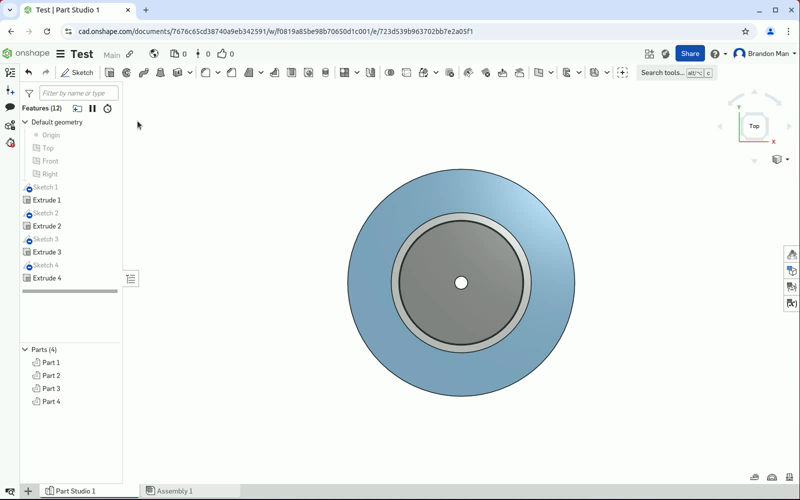
key(shift+h)
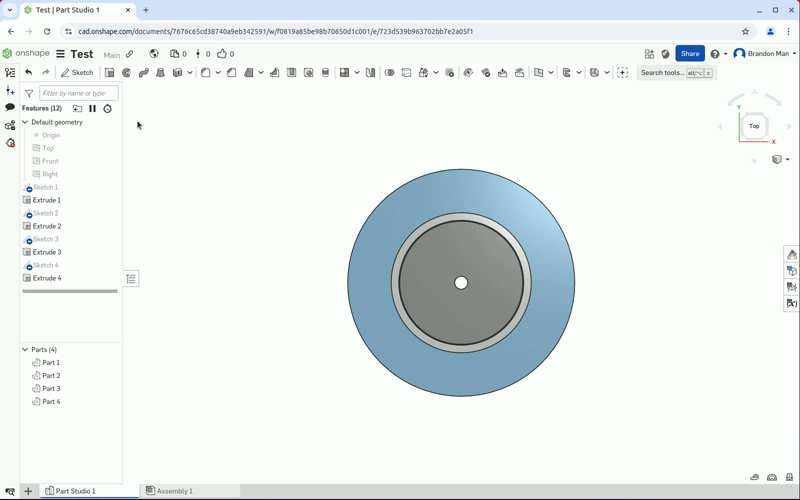
mouse_move(73, 189)
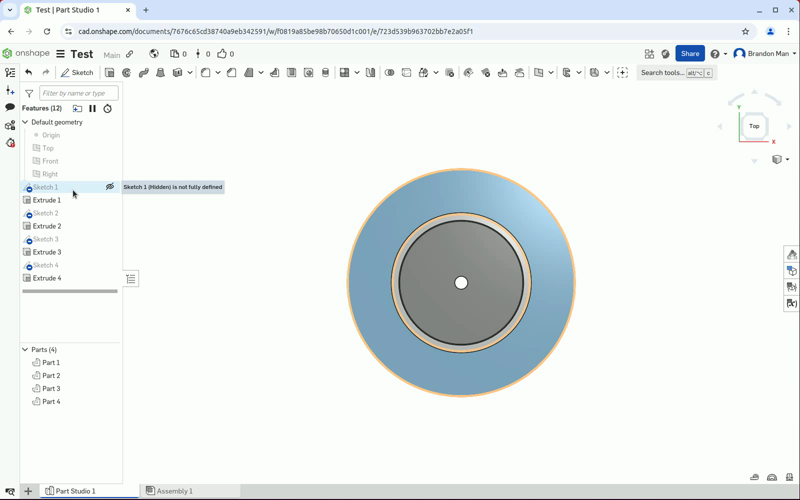
click(73, 189)
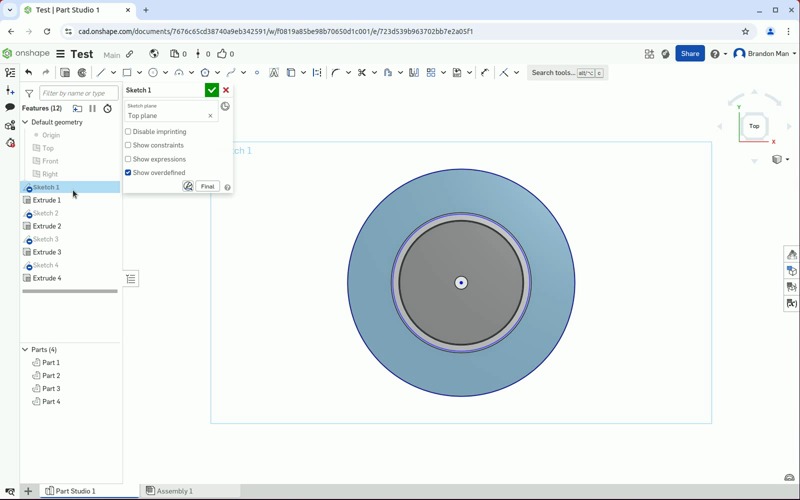
mouse_move(229, 92)
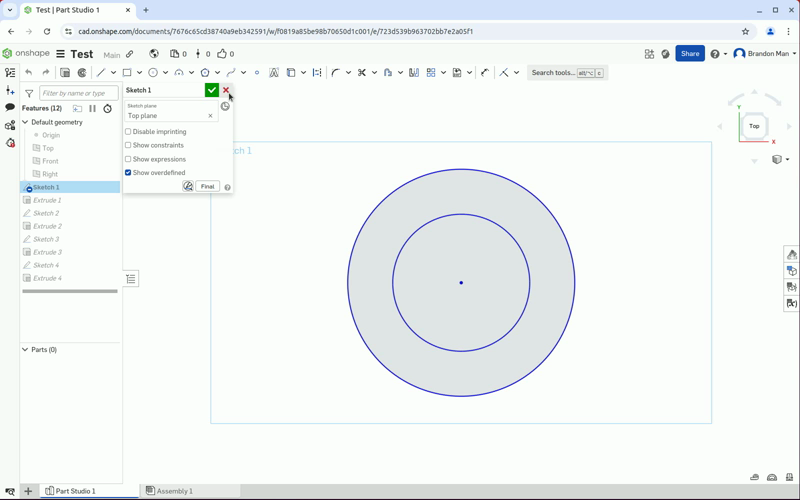
click(229, 92)
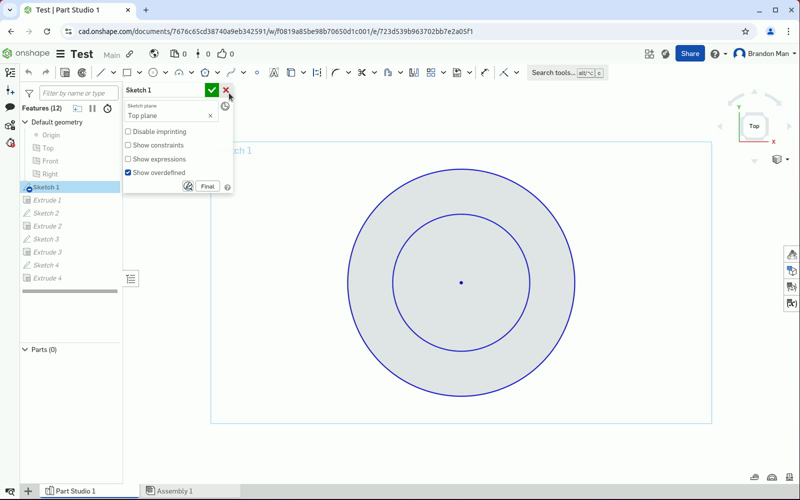
key(shift+s)
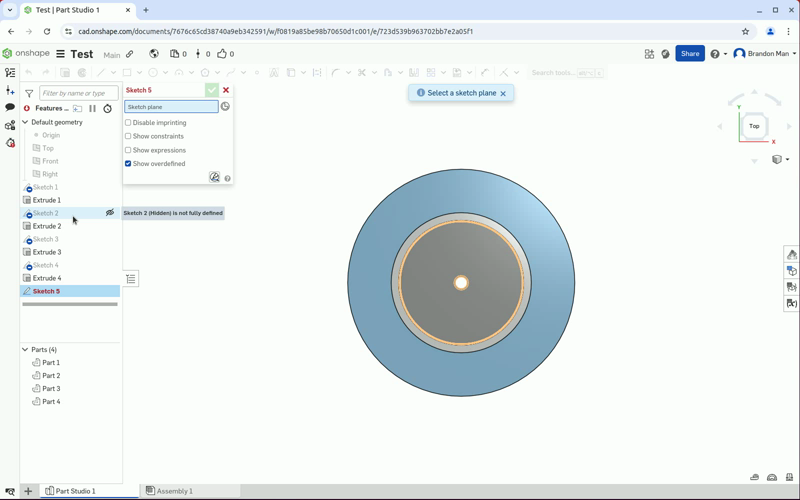
scroll(3)
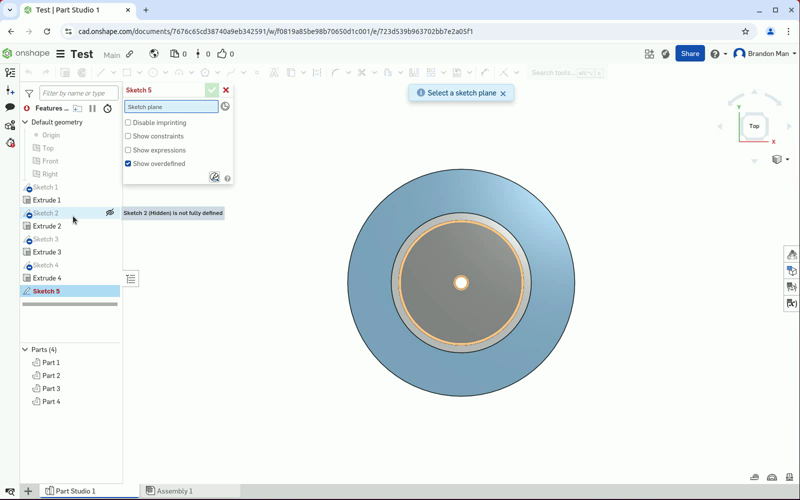
mouse_move(73, 150)
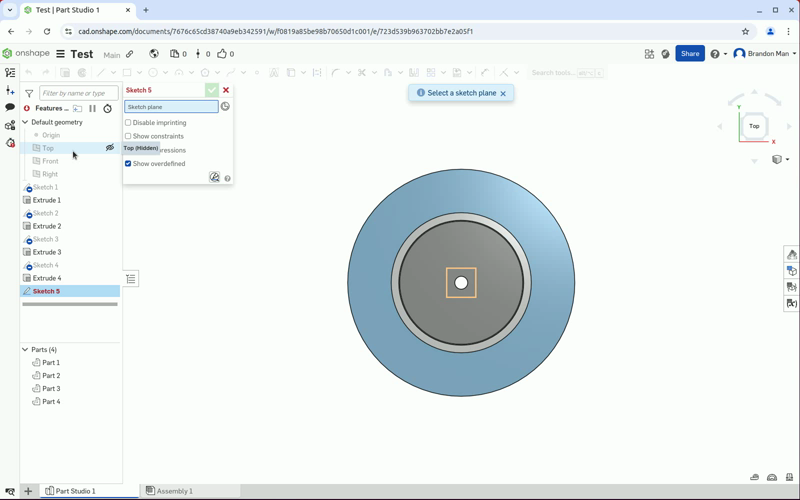
click(73, 150)
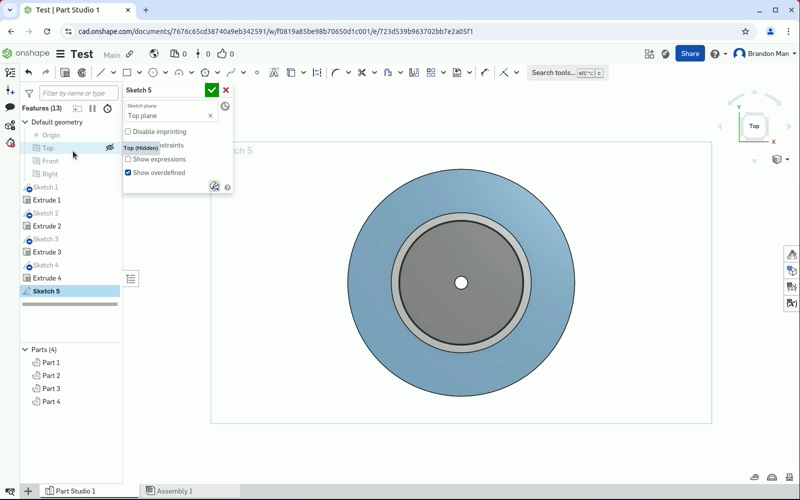
mouse_move(73, 352)
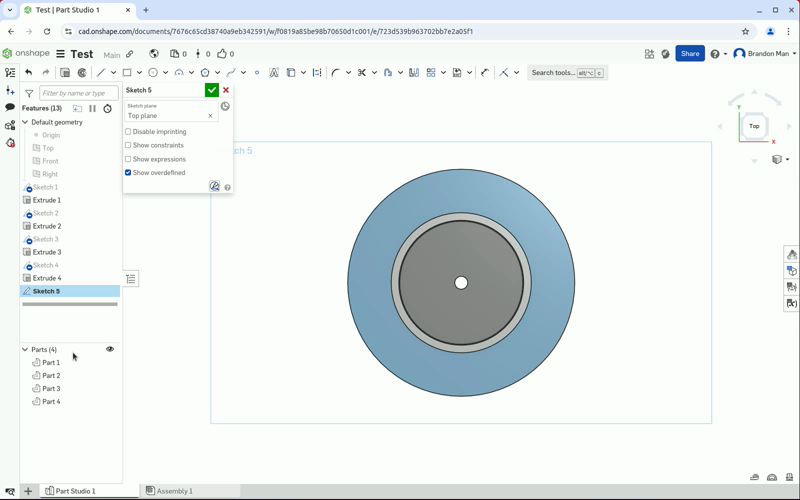
key(y)
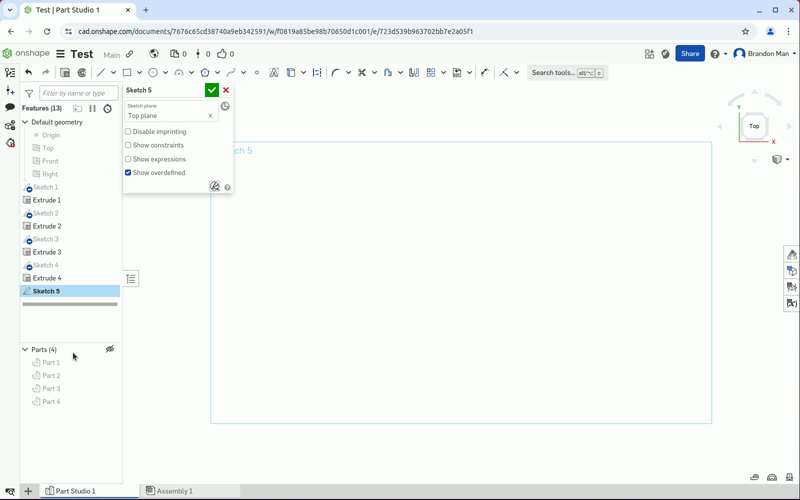
key(c)
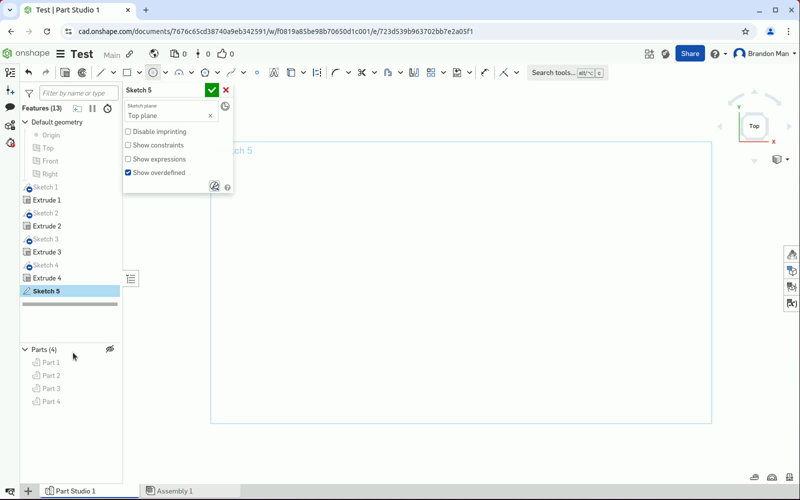
key_down(shift)
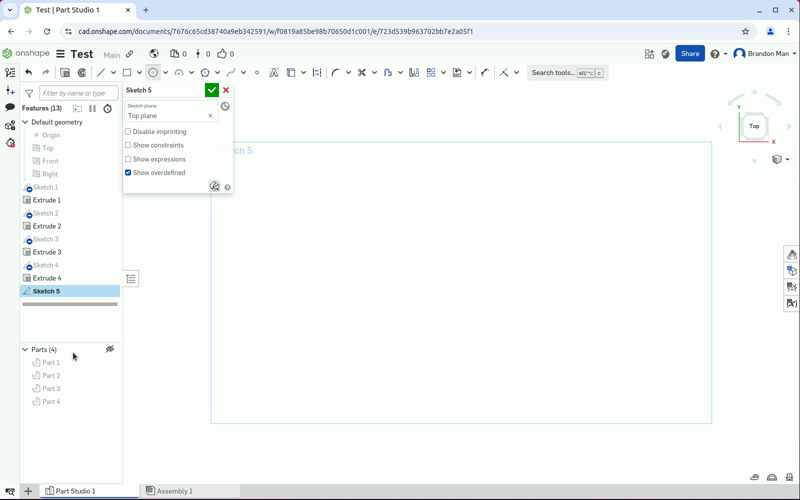
mouse_move(461, 282)
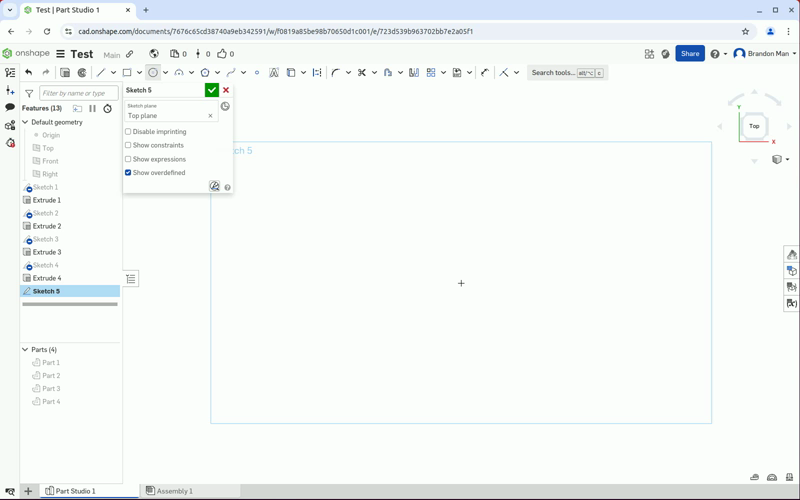
click(461, 282)
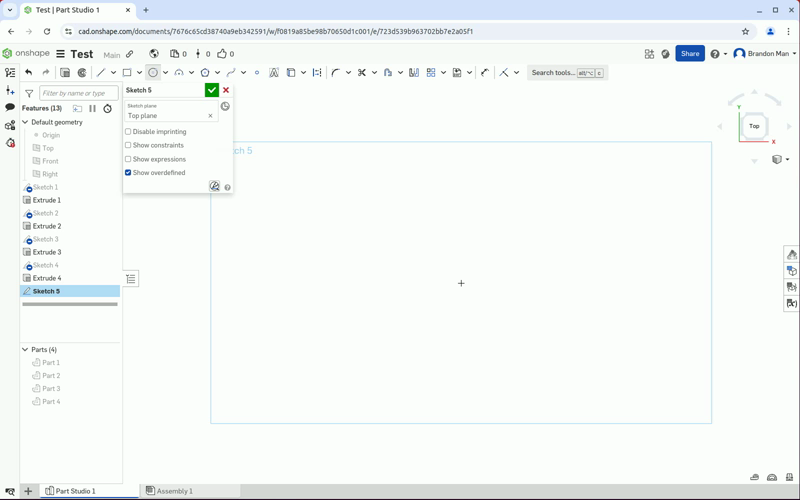
key_up(shift)
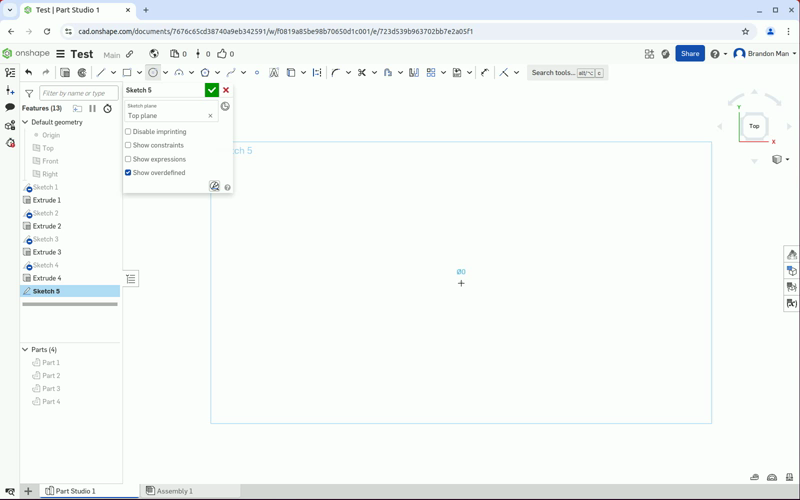
mouse_move(574, 282)
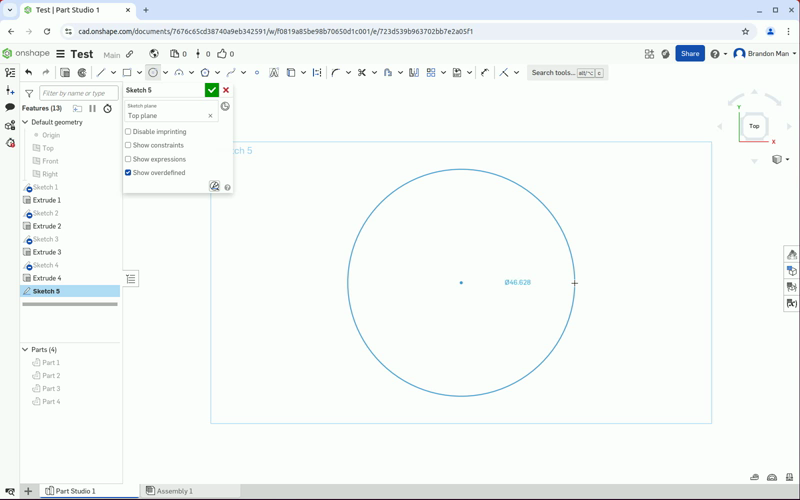
click(574, 282)
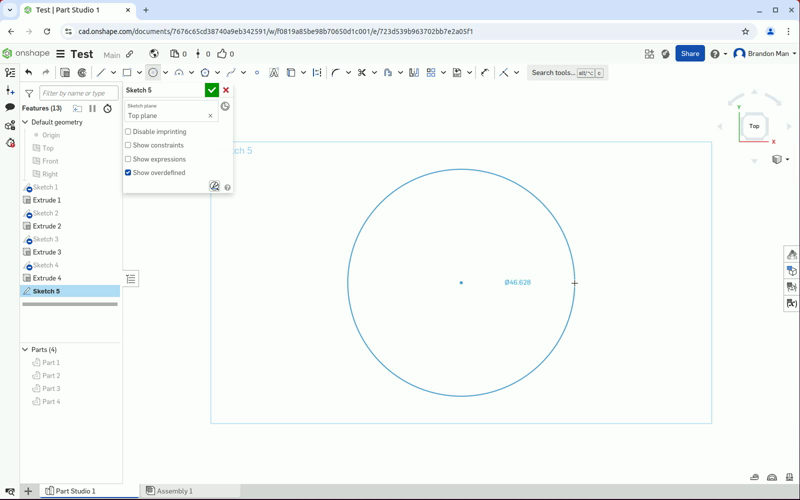
key(esc)
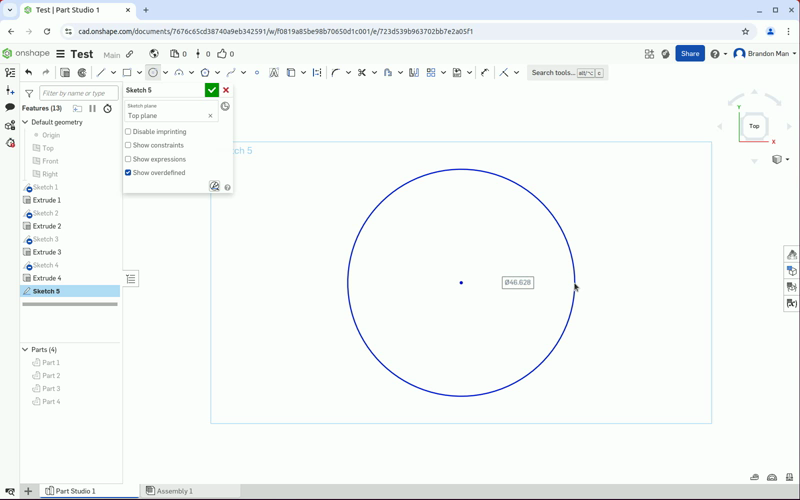
key(c)
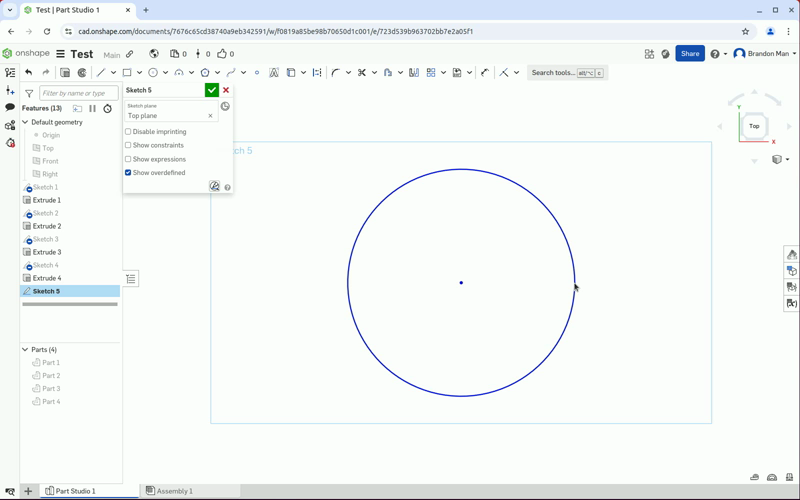
key_down(shift)
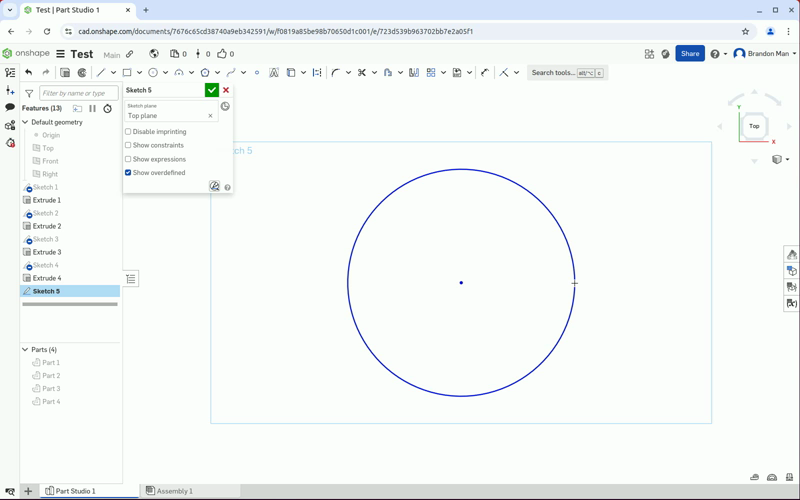
mouse_move(461, 282)
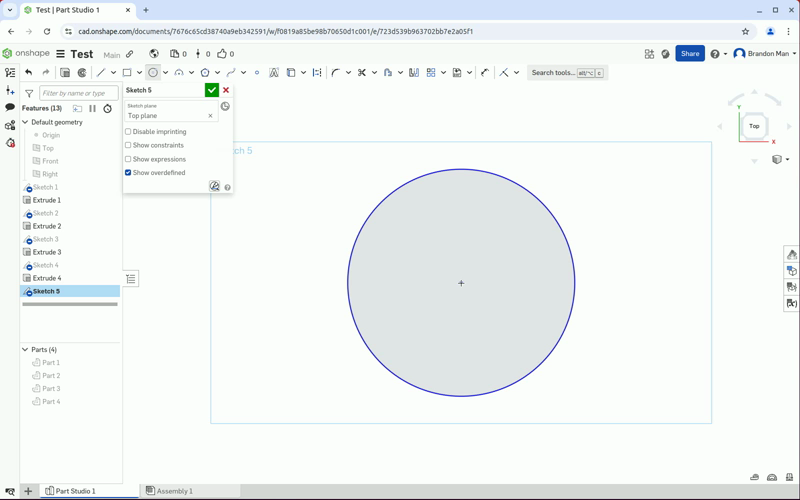
click(461, 282)
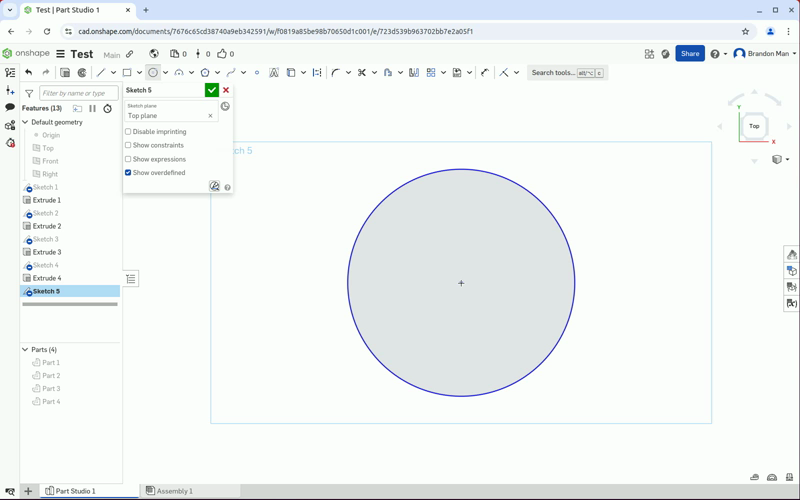
key_up(shift)
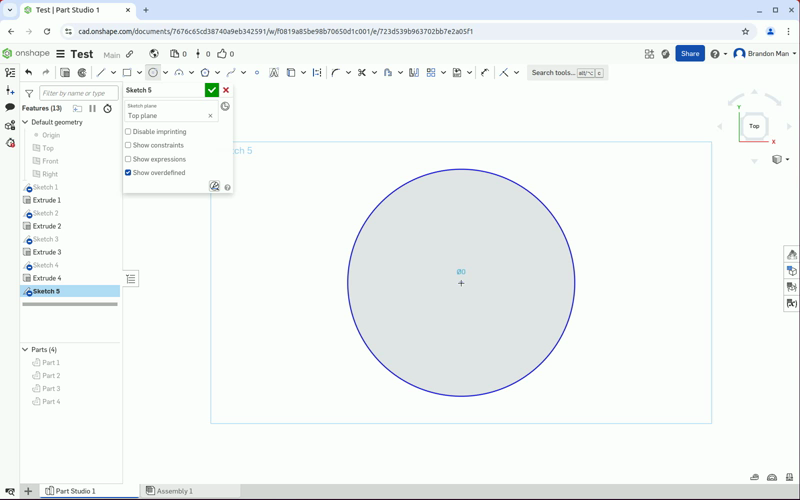
mouse_move(529, 282)
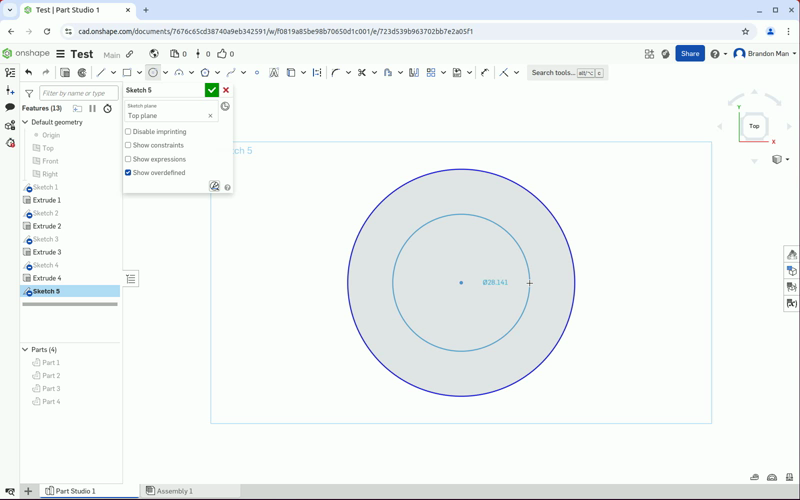
click(529, 282)
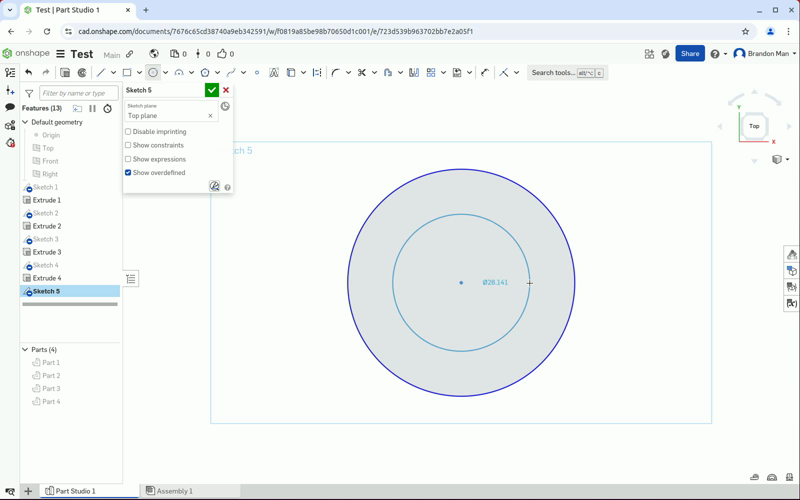
key(esc)
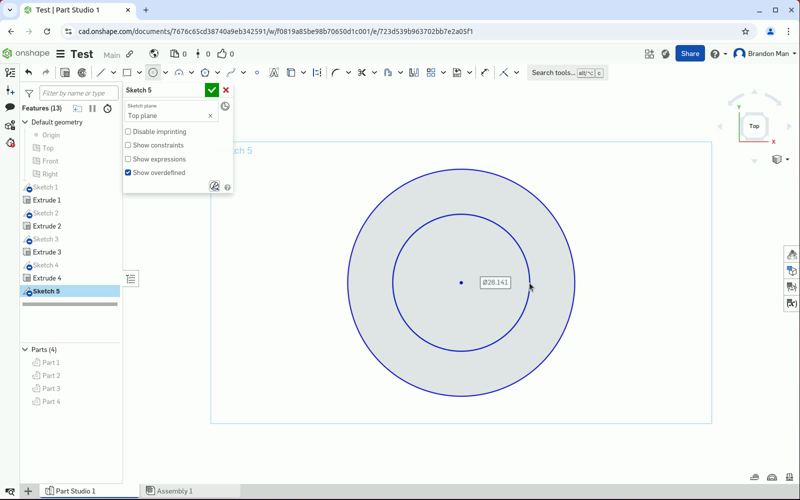
mouse_move(422, 197)
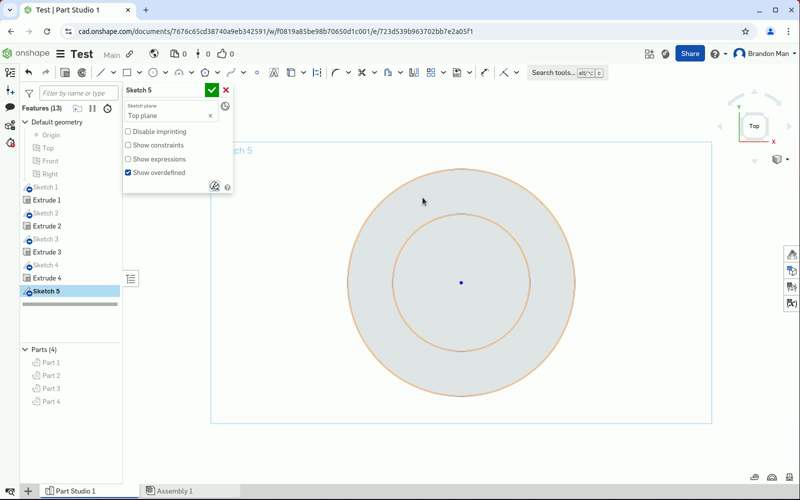
click(422, 197)
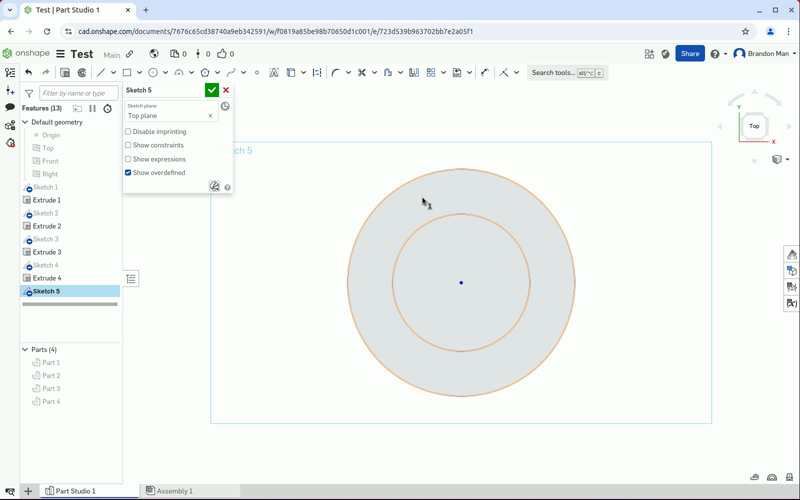
mouse_move(73, 352)
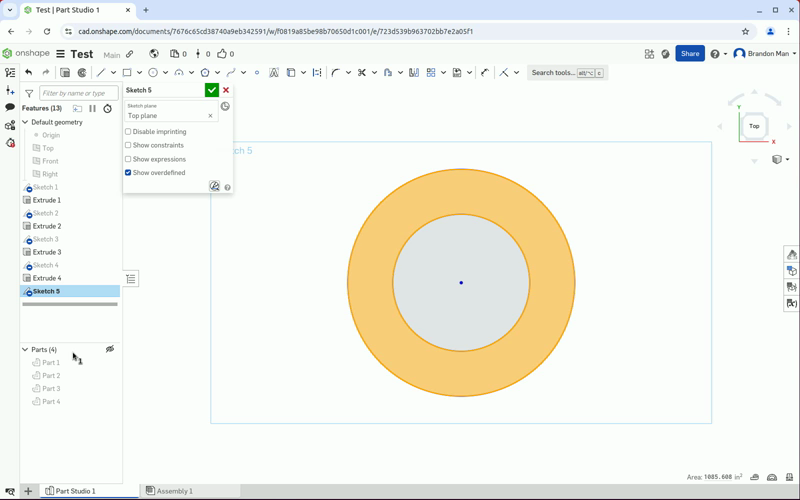
key(shift+y)
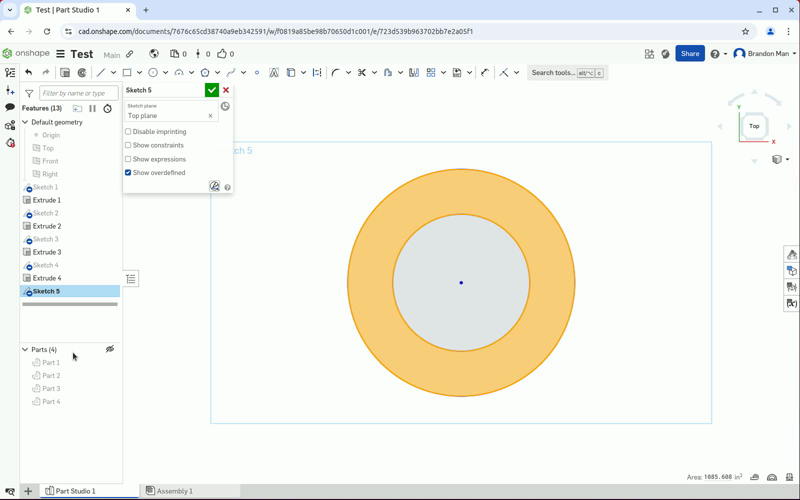
key(shift+e)
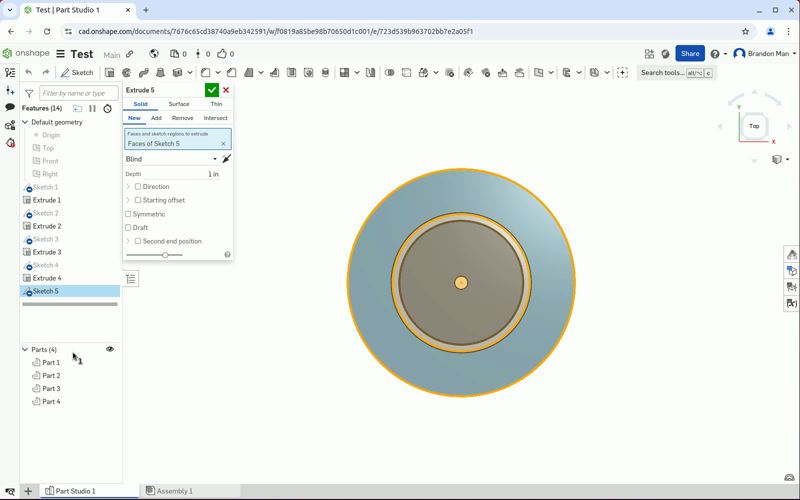
mouse_move(143, 106)
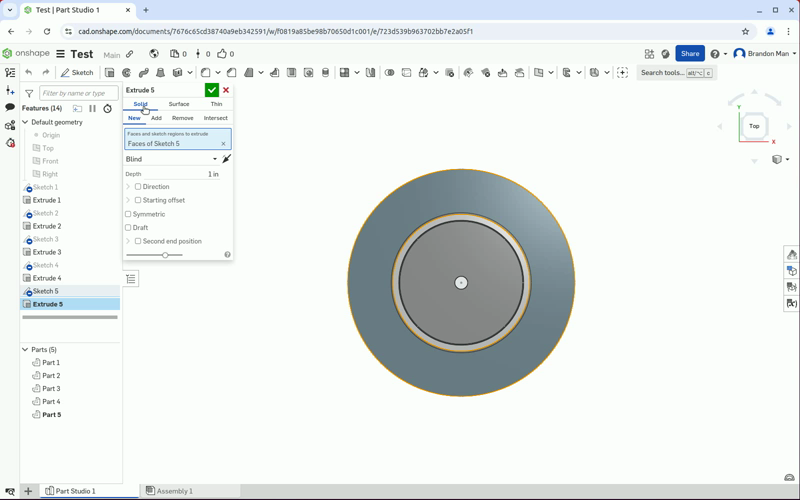
click(143, 106)
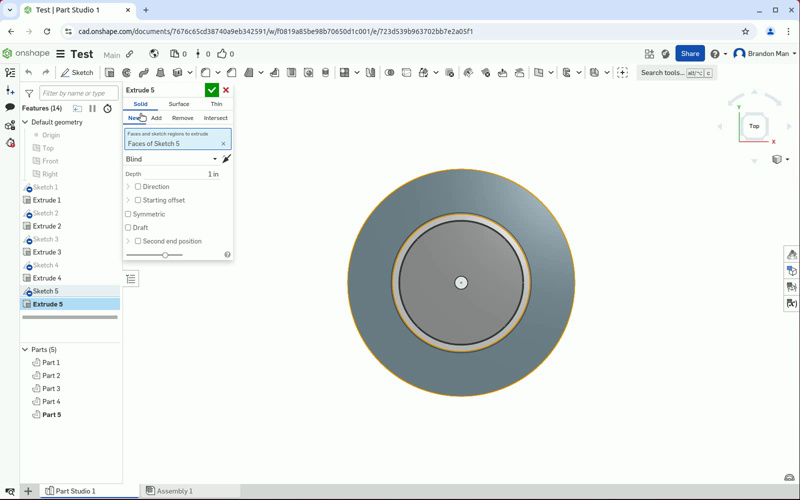
mouse_move(137, 120)
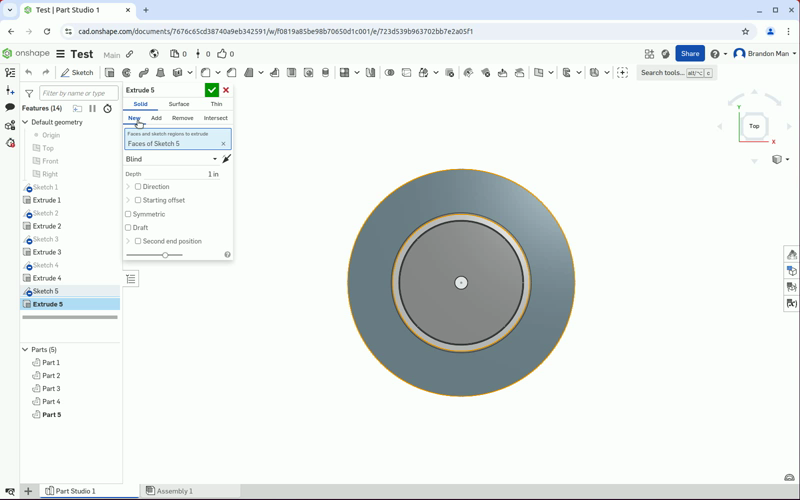
click(137, 120)
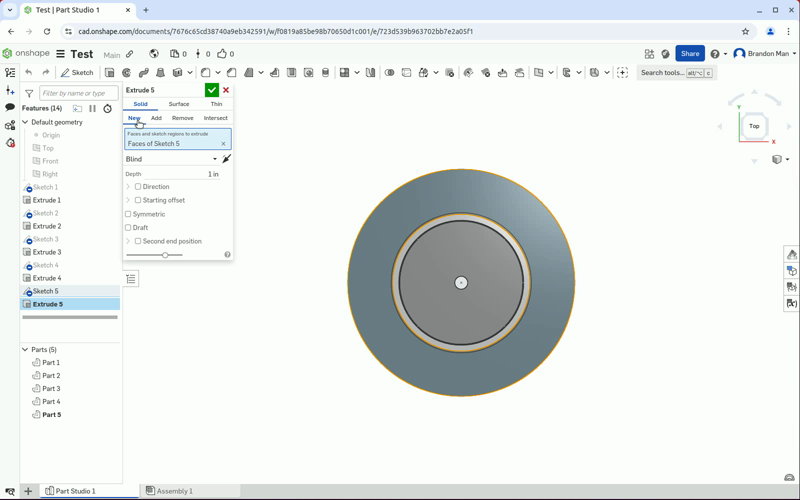
key(tab, 4)
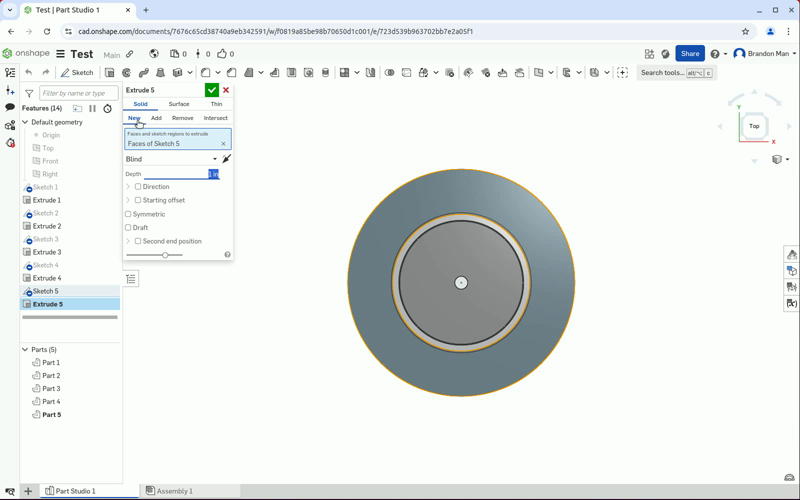
text(1.685)
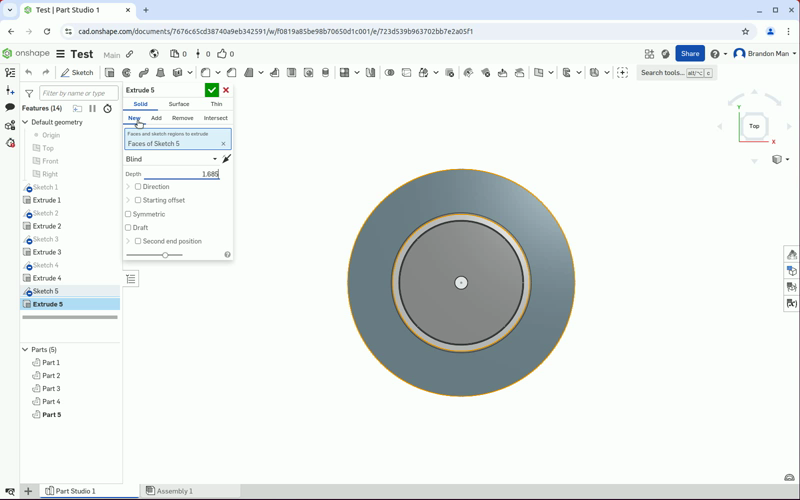
key(enter)
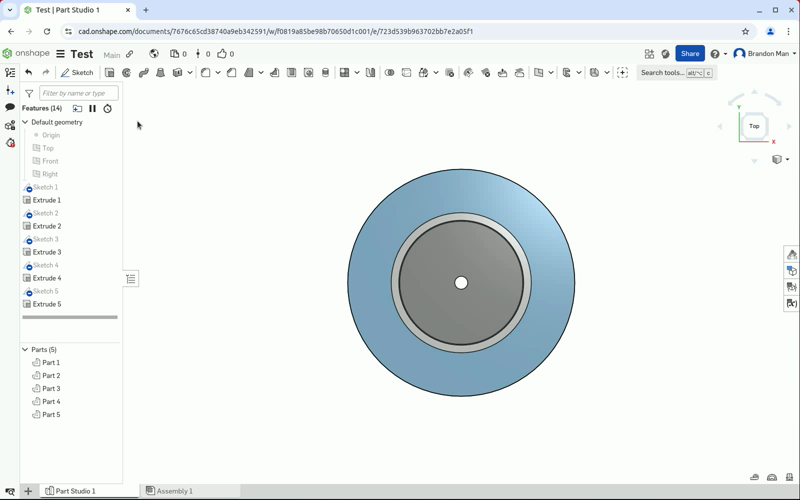
key(shift+h)
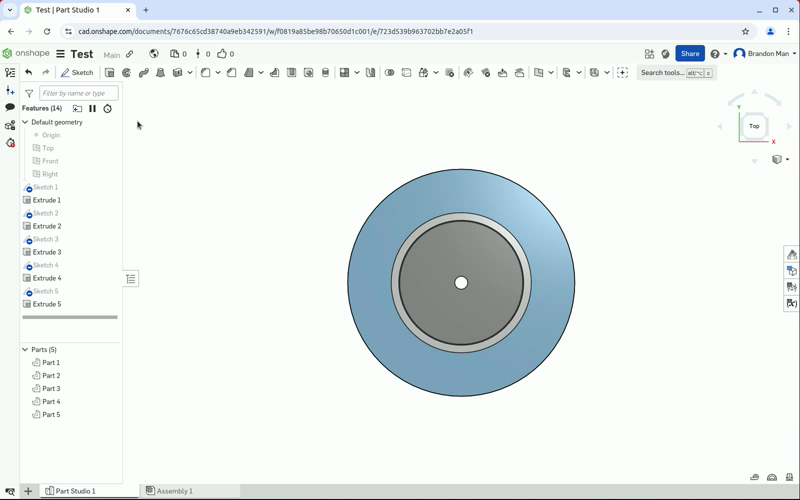
key(shift+h)
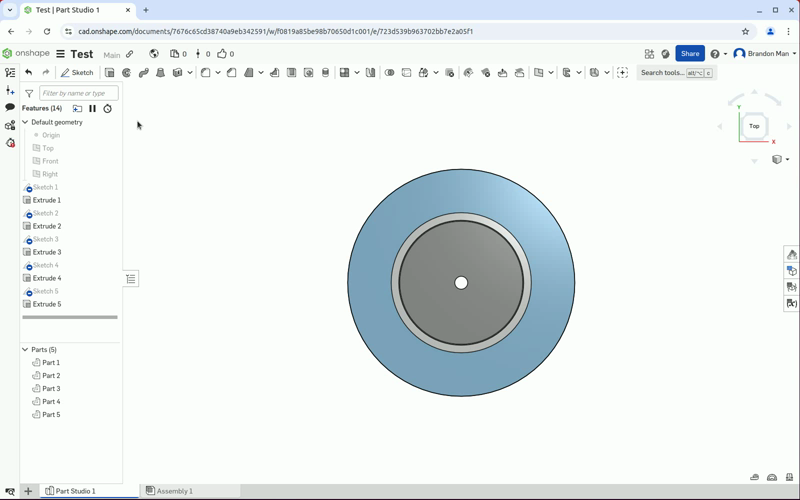
key(shift+7)
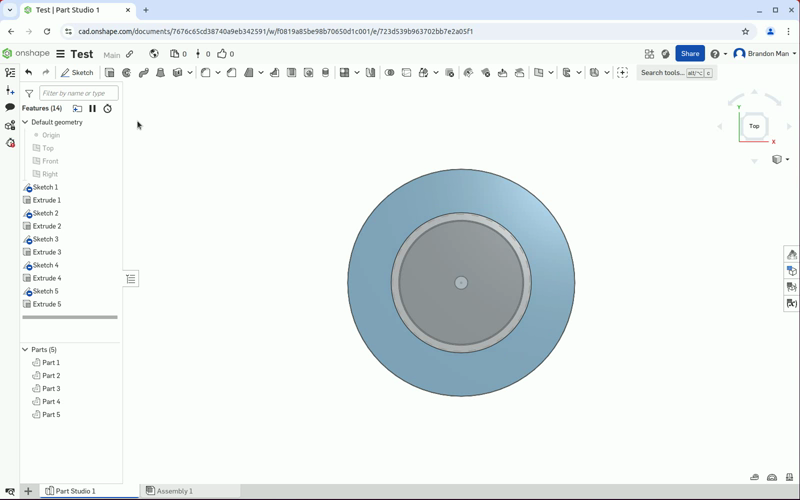
key(up, 3)
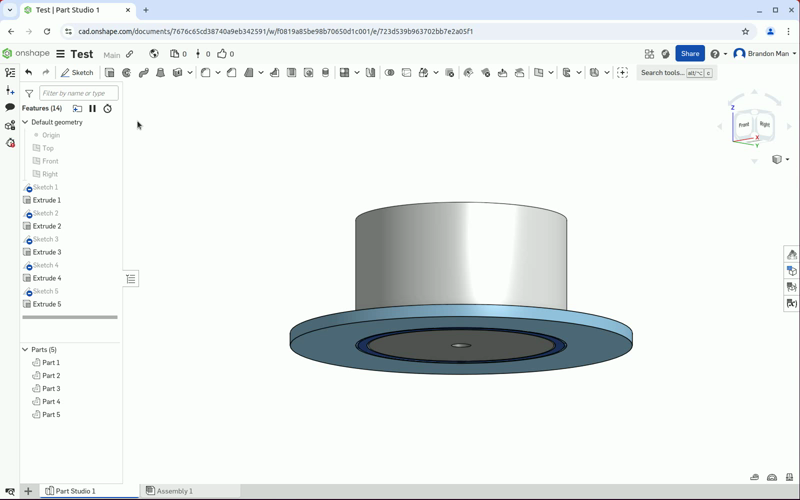
key(left, 3)
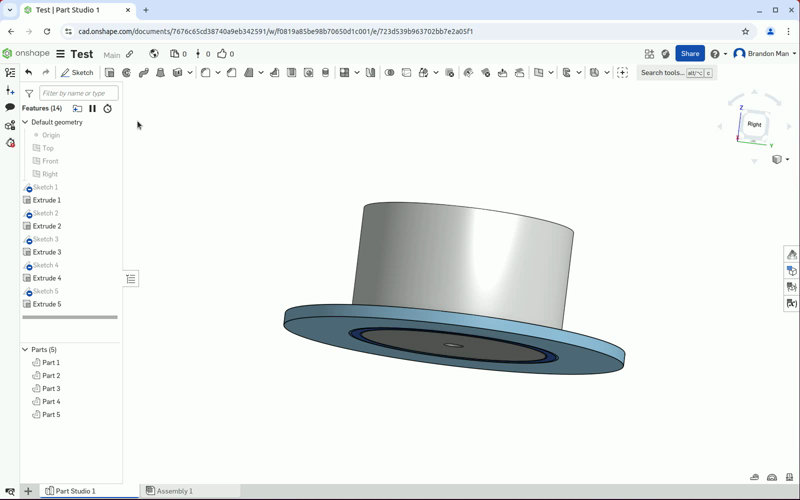
key(right, 3)
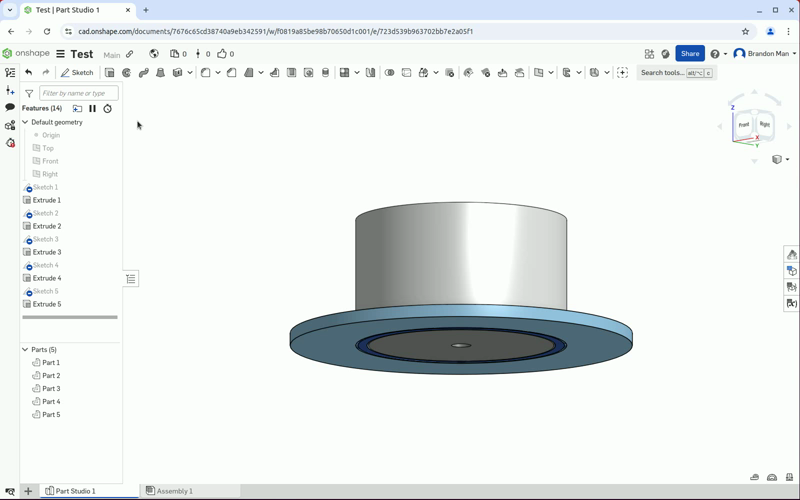
key(down, 3)
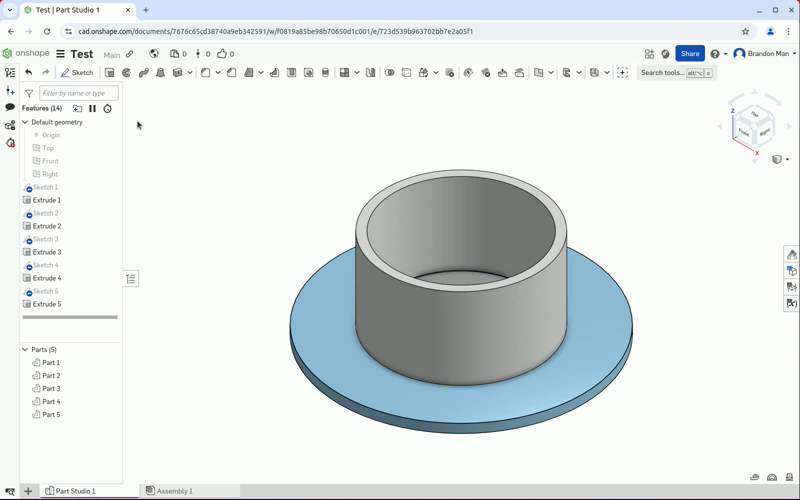
mouse_move(73, 189)
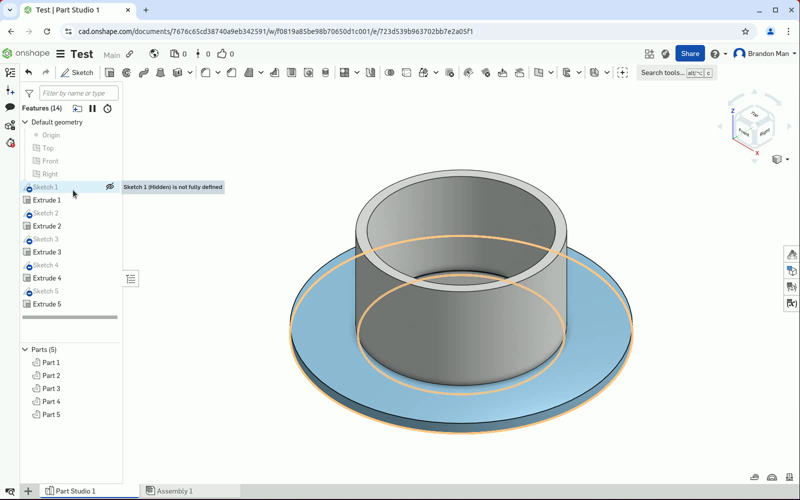
click(73, 189)